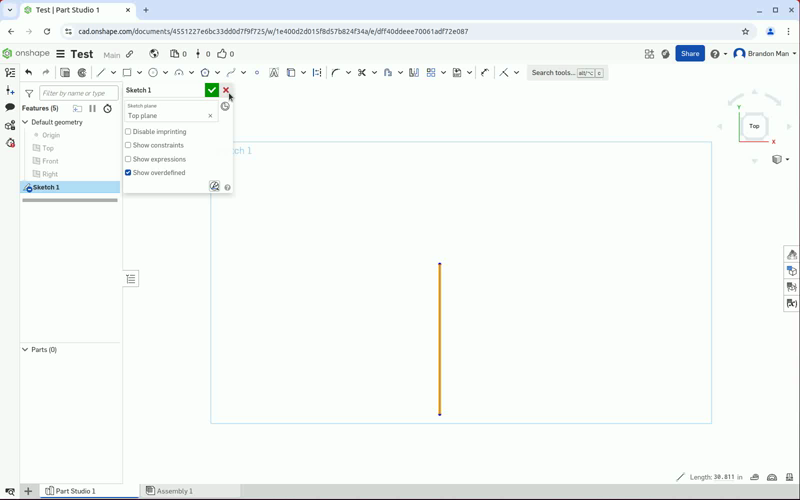
key(shift+h)
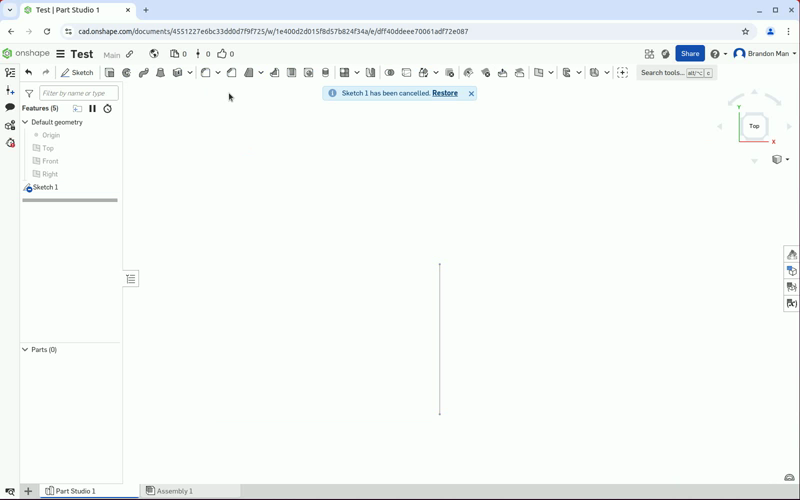
key(shift+s)
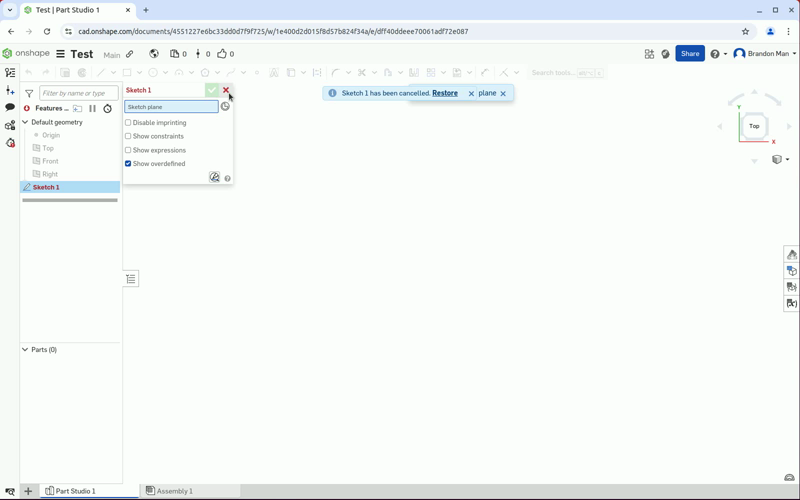
mouse_move(73, 150)
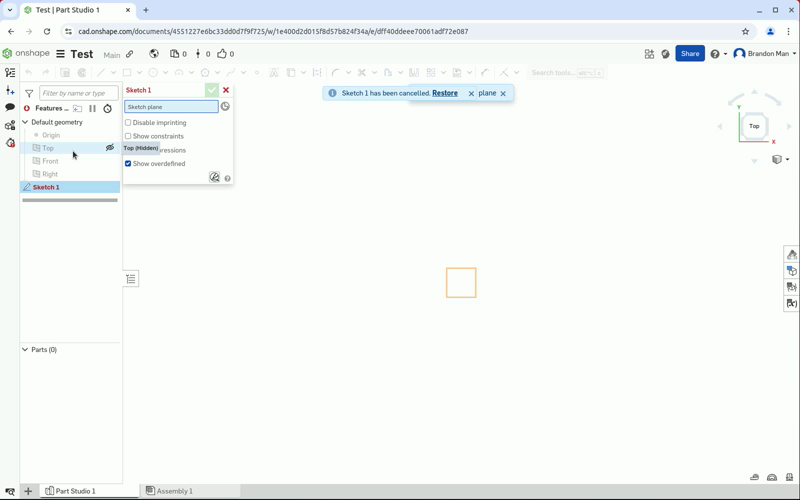
click(73, 150)
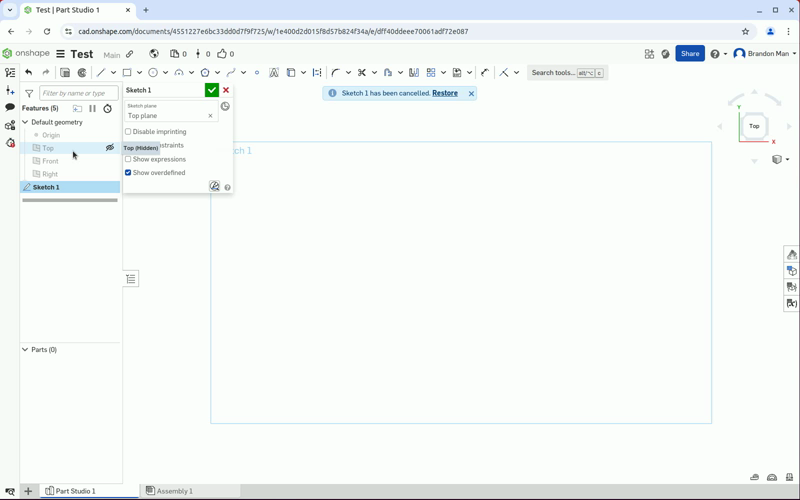
mouse_move(73, 352)
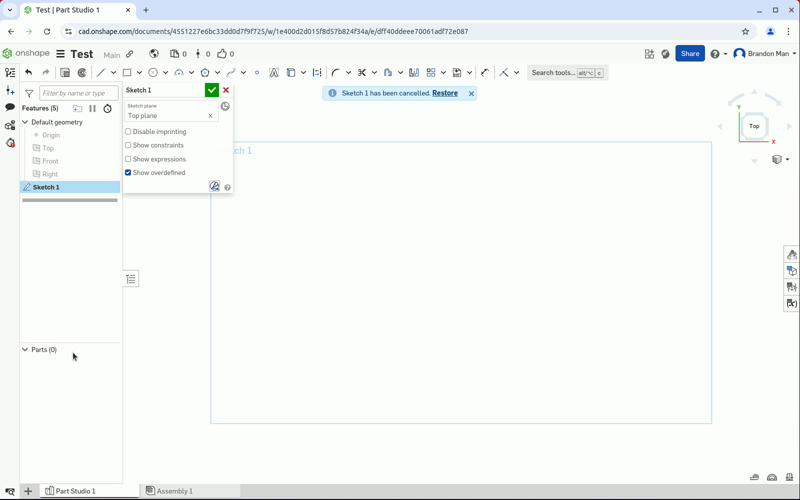
key(y)
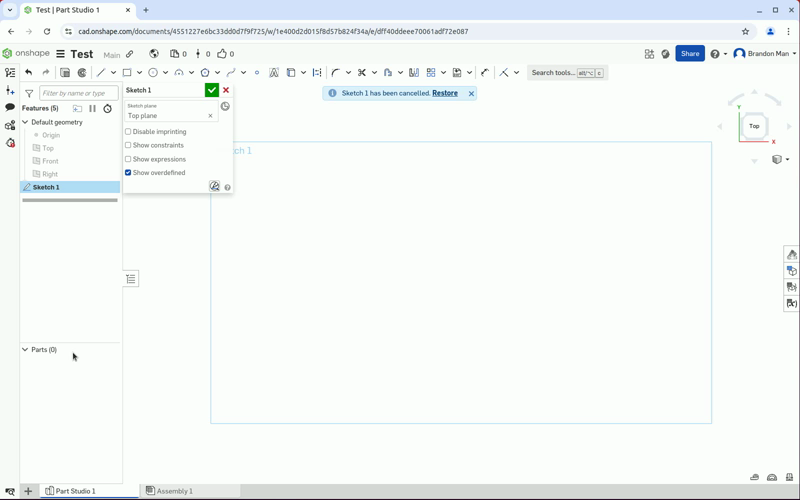
key(l)
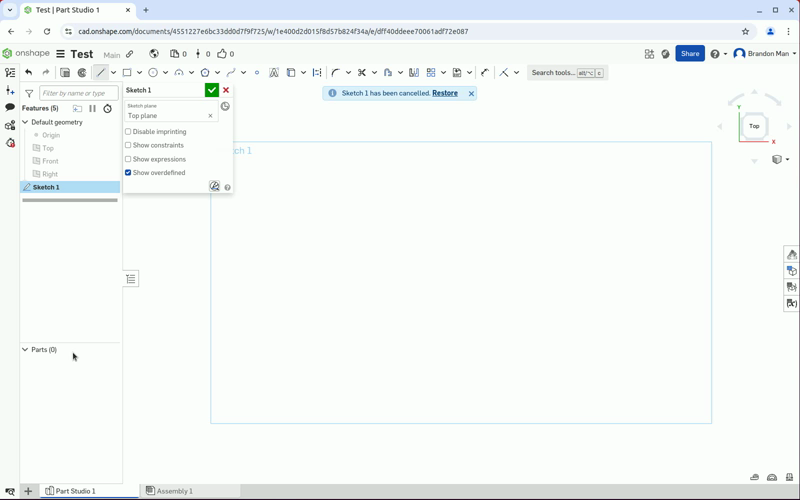
key_down(shift)
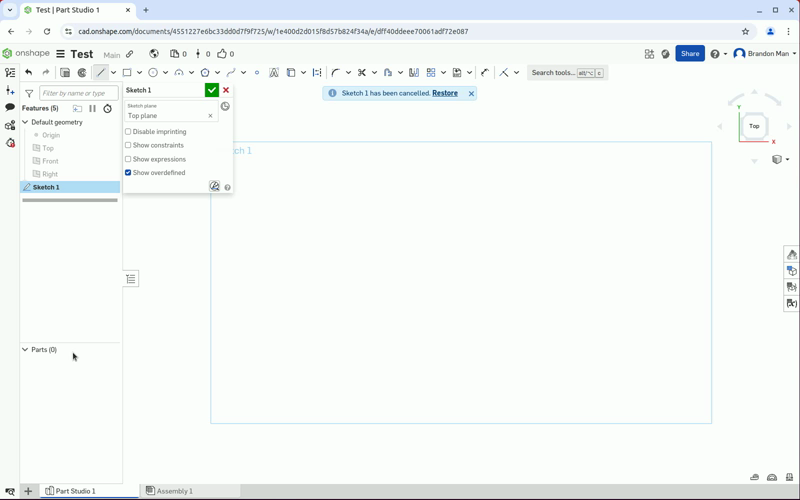
mouse_move(460, 282)
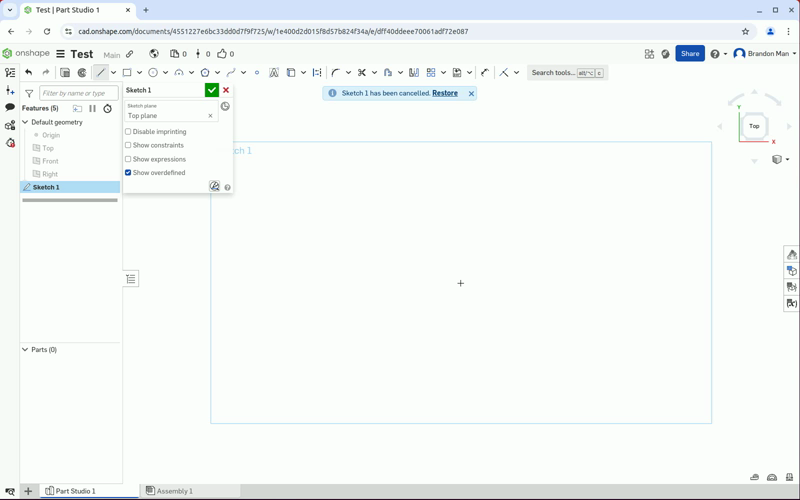
click(460, 282)
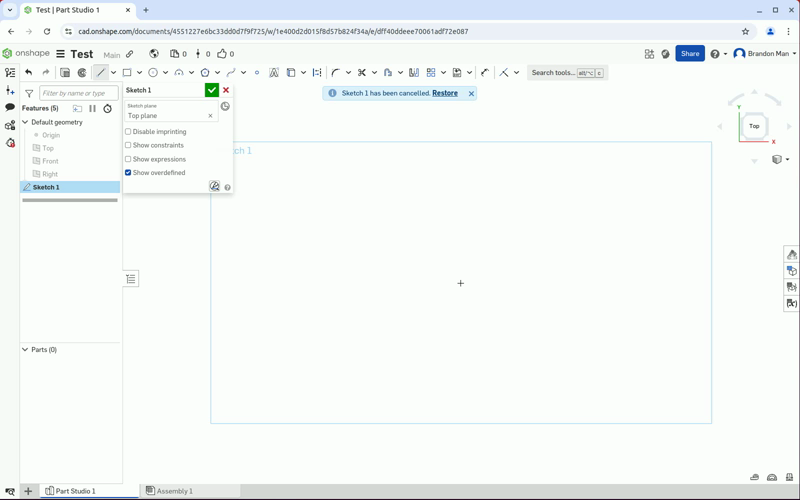
key_up(shift)
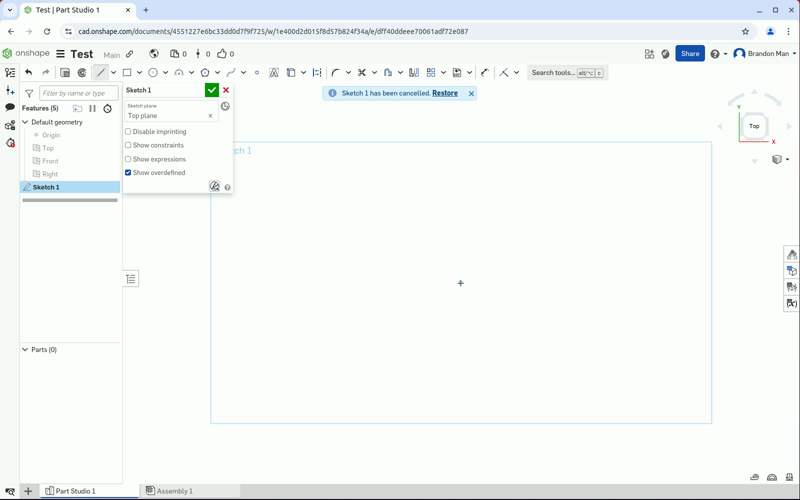
key_down(shift)
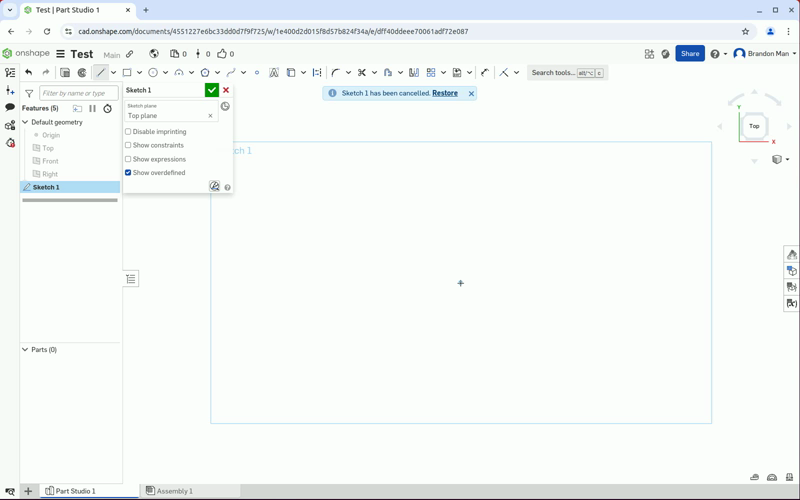
mouse_move(554, 282)
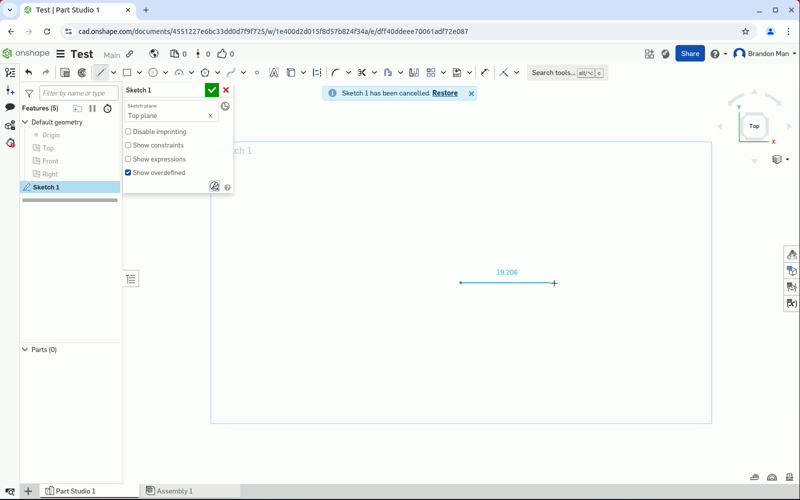
click(554, 282)
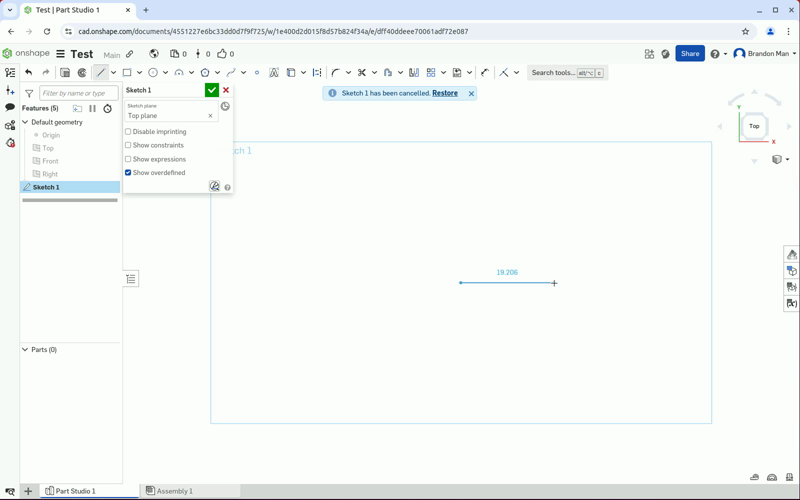
key_up(shift)
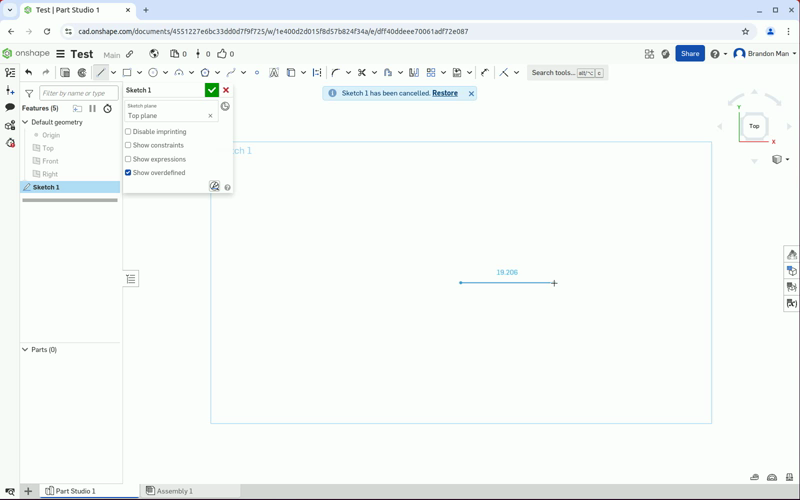
key(esc)
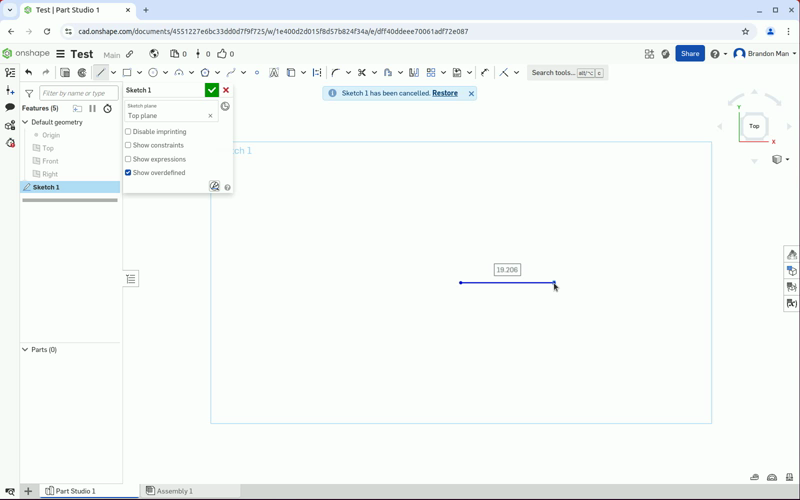
key(a)
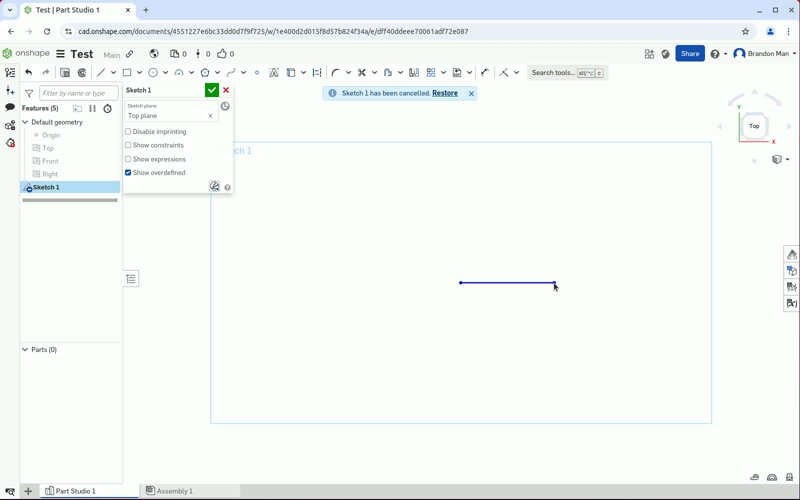
mouse_move(554, 282)
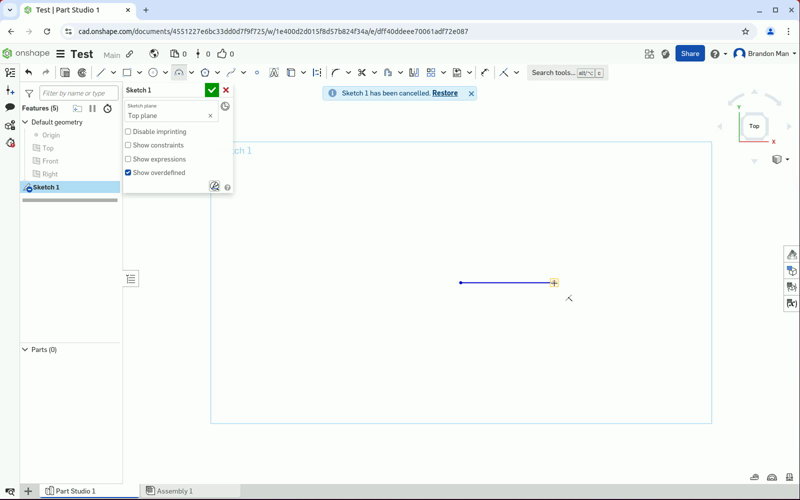
click(554, 282)
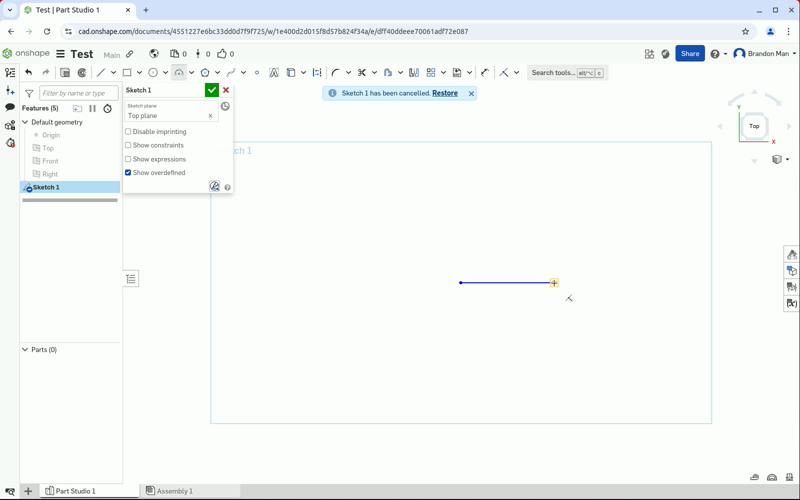
key_down(shift)
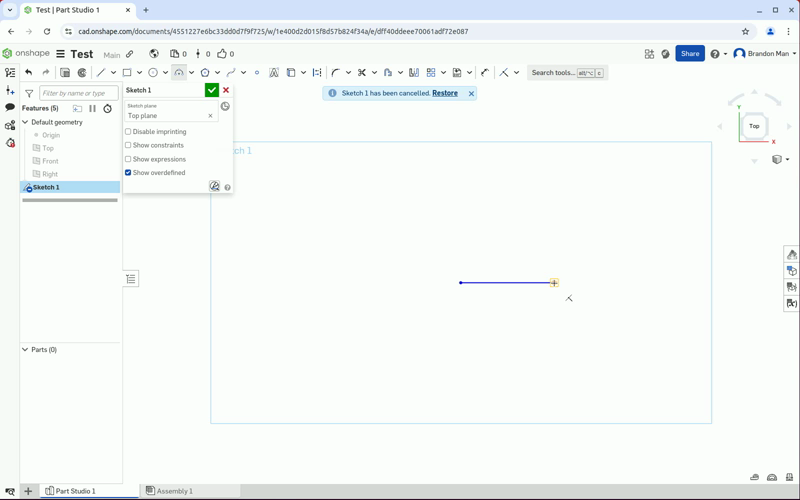
mouse_move(573, 264)
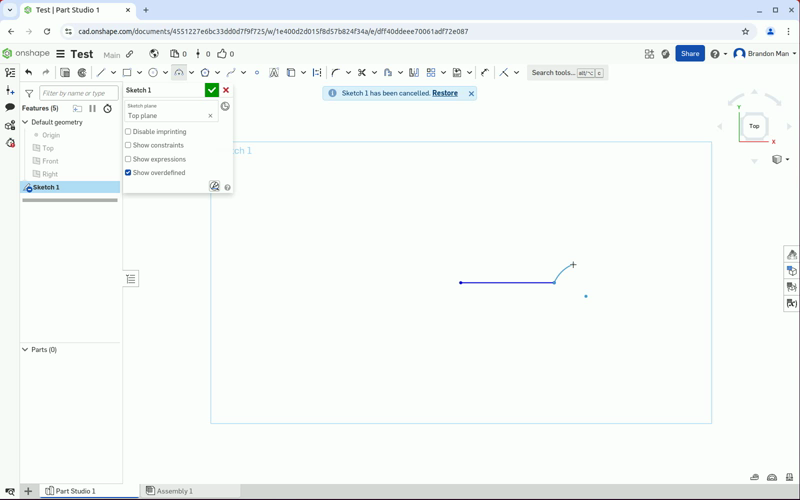
click(573, 264)
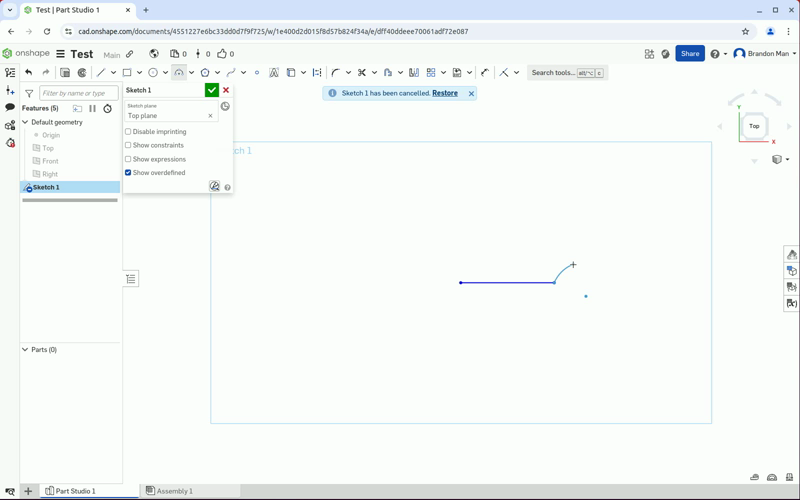
mouse_move(567, 277)
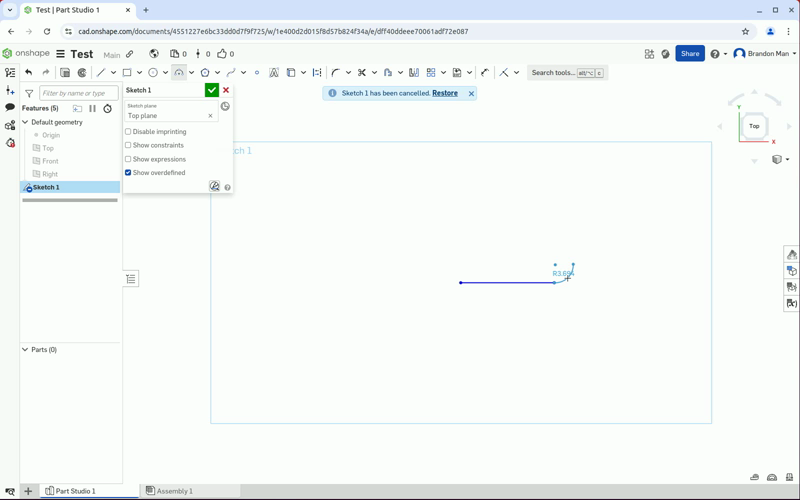
click(567, 277)
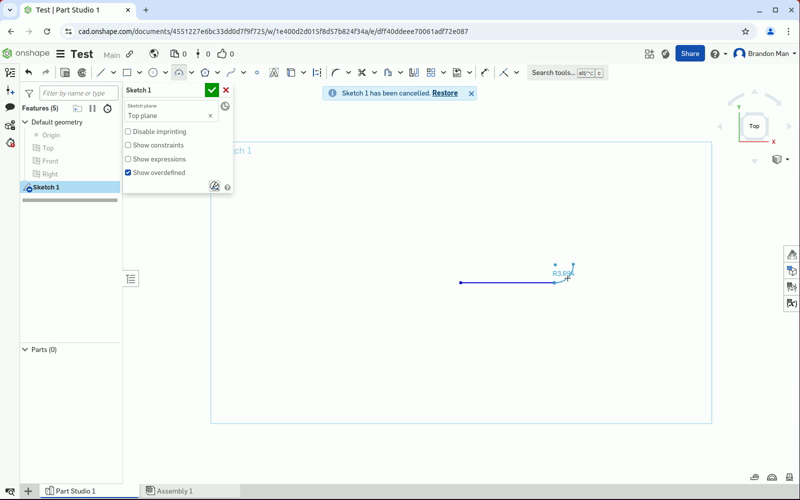
key_up(shift)
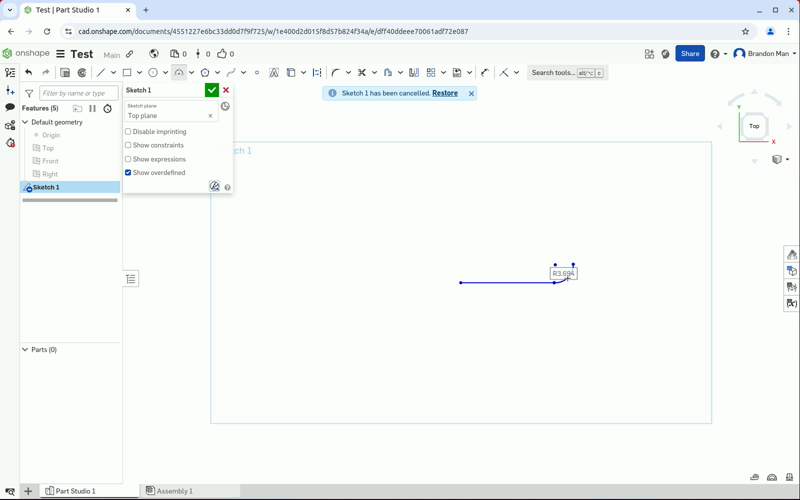
key(esc)
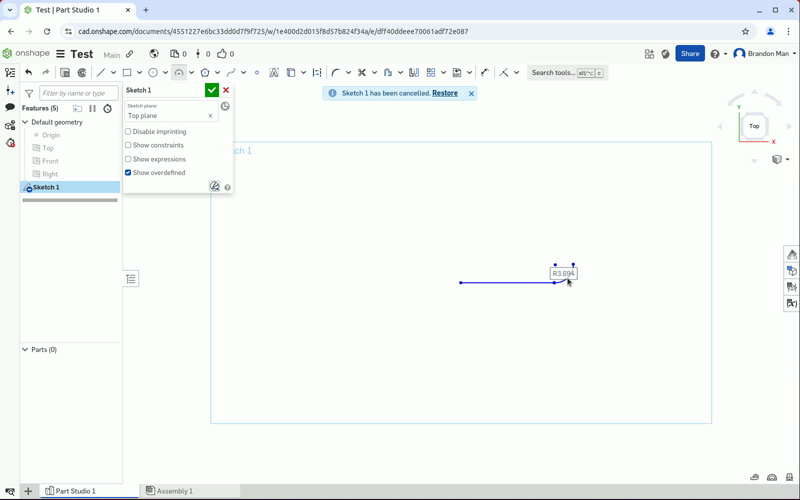
key(l)
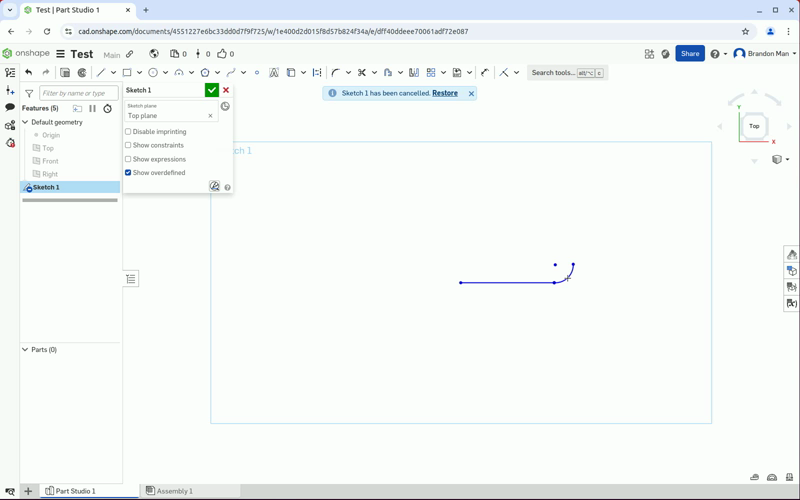
mouse_move(573, 264)
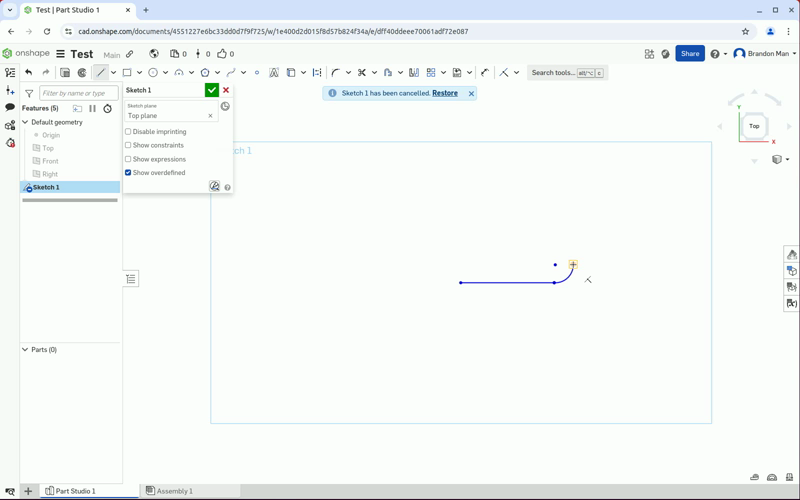
click(573, 264)
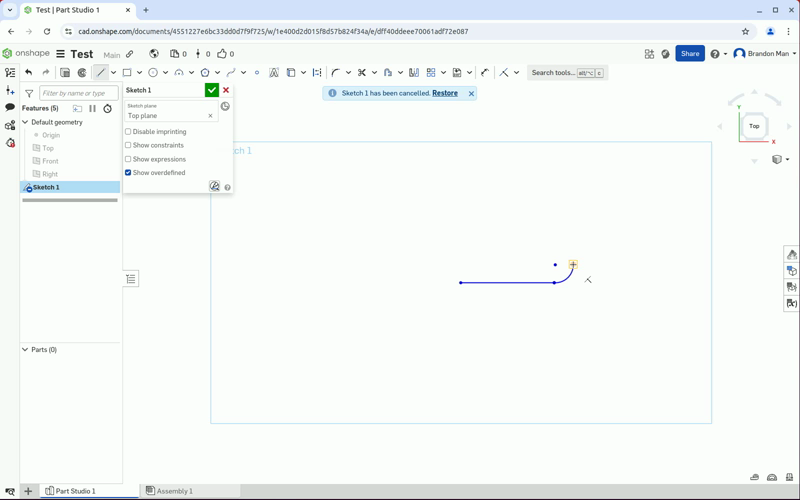
key_down(shift)
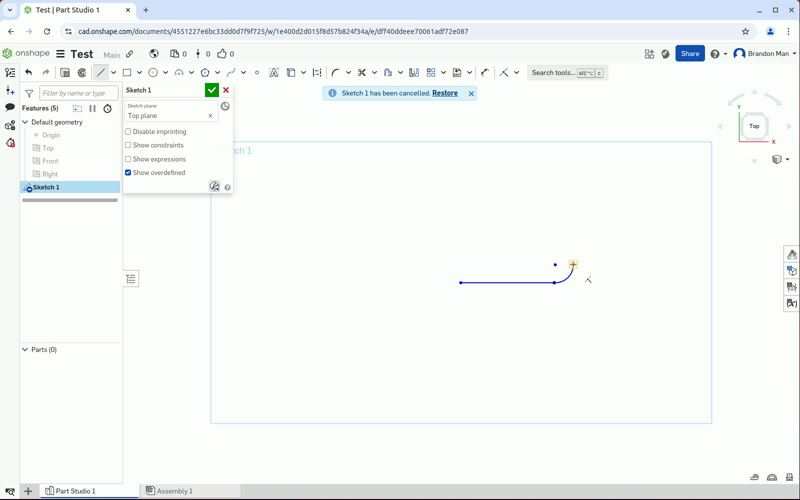
mouse_move(589, 264)
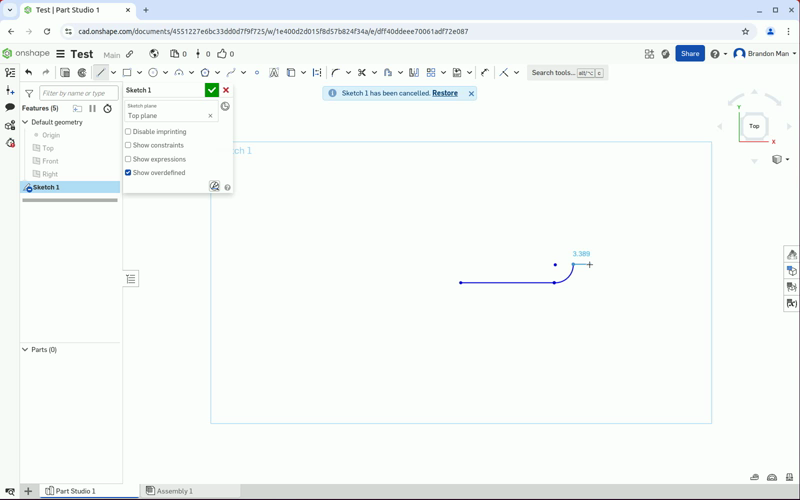
mouse_move(573, 235)
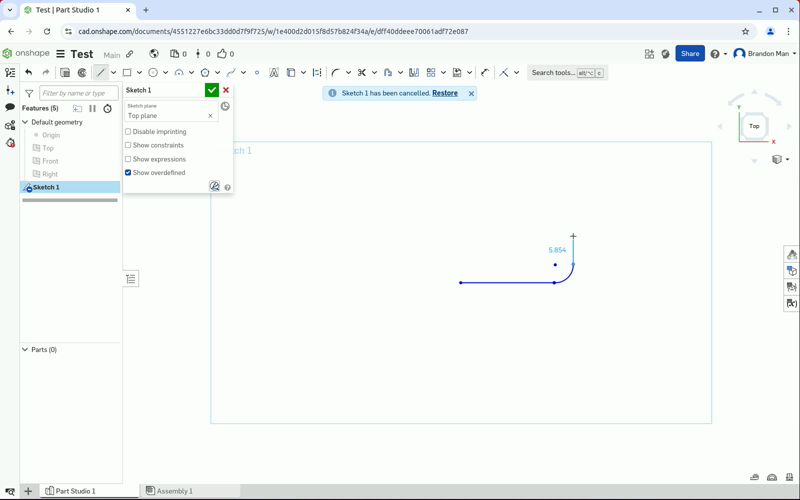
click(573, 235)
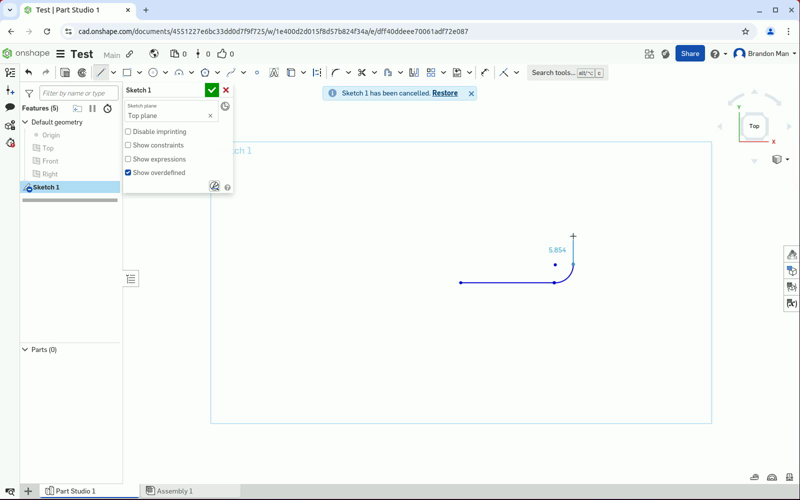
key_up(shift)
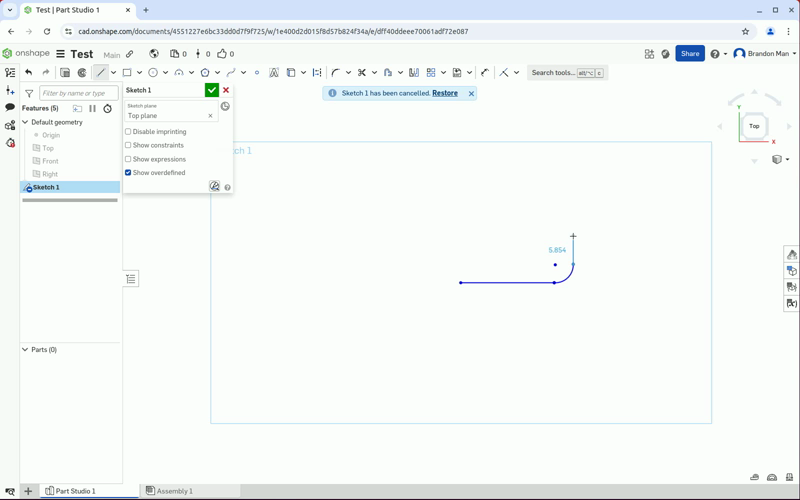
key(esc)
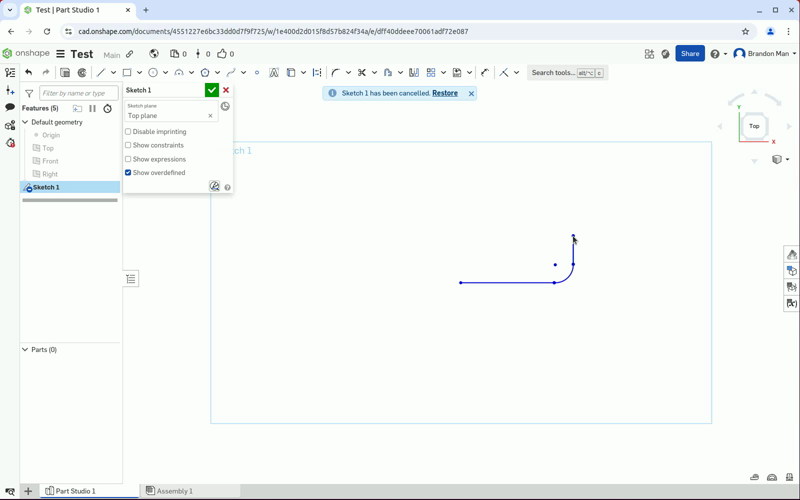
key(a)
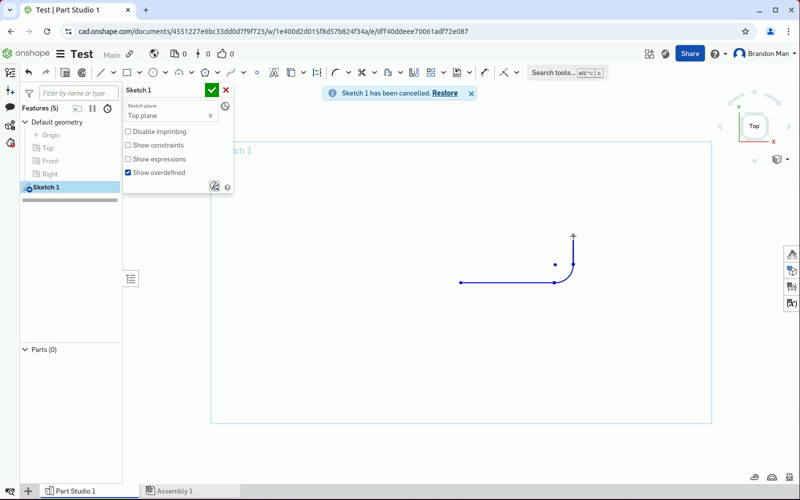
mouse_move(573, 235)
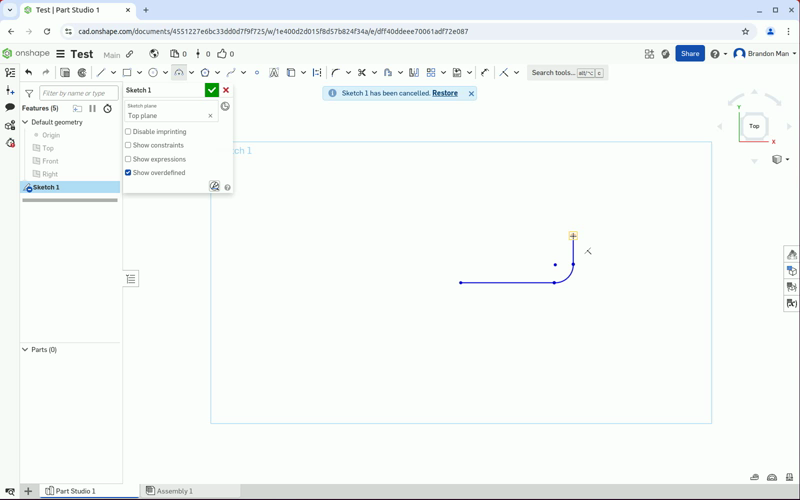
click(573, 235)
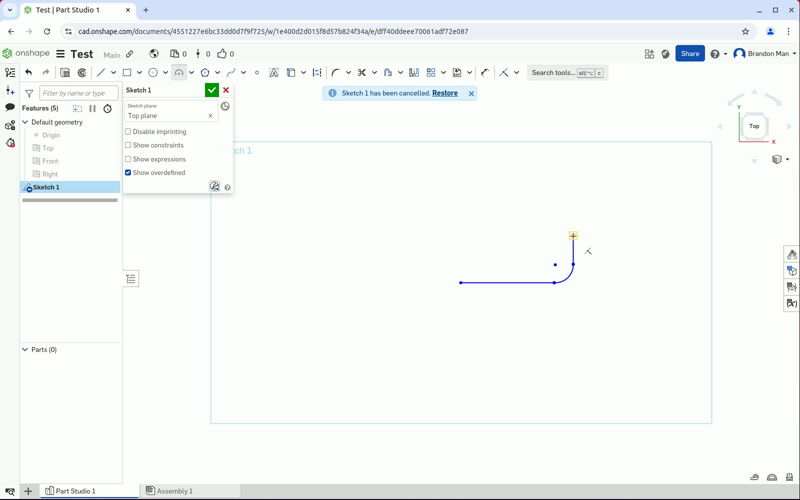
key_down(shift)
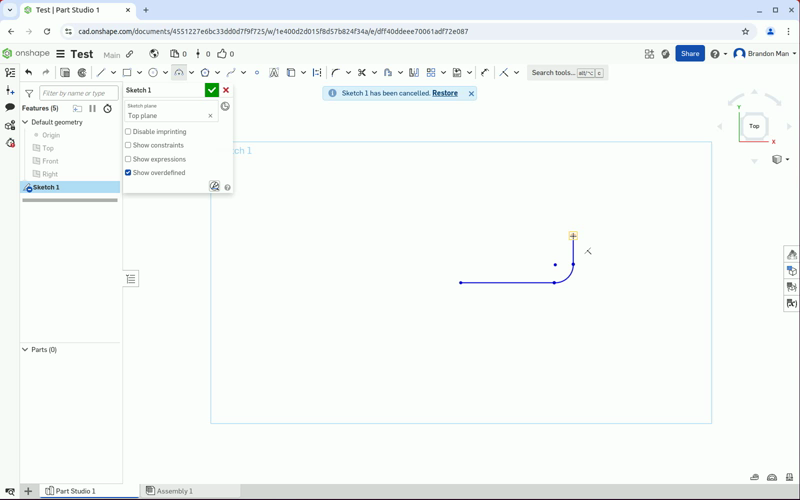
mouse_move(554, 217)
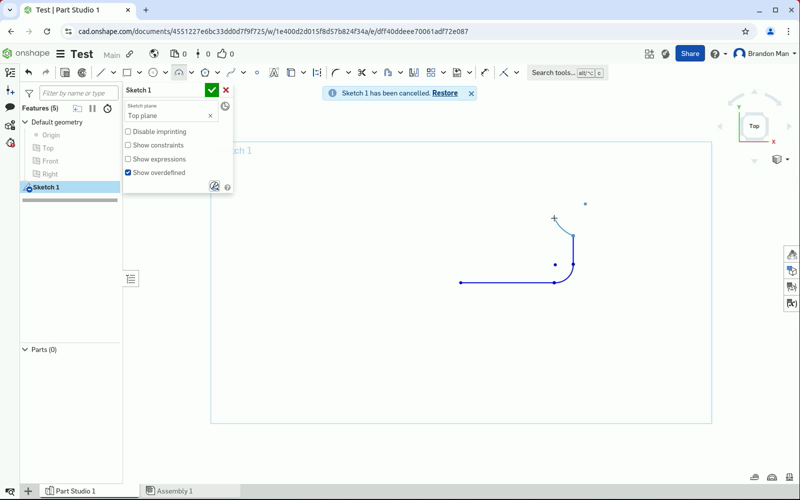
click(554, 217)
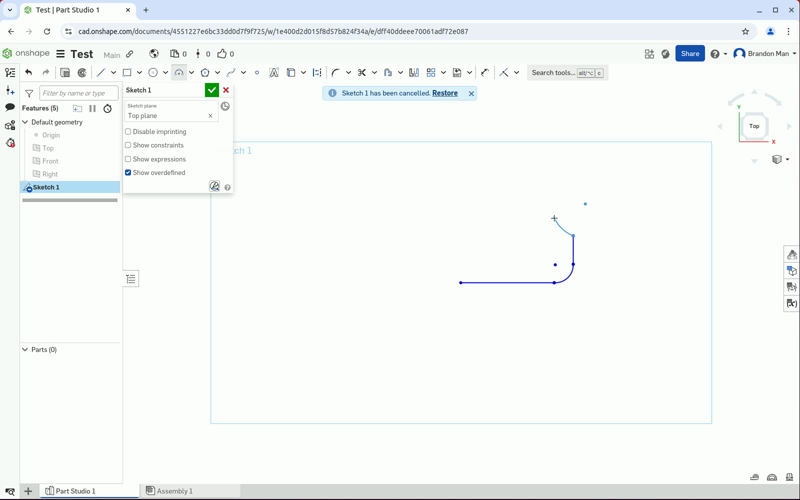
mouse_move(567, 222)
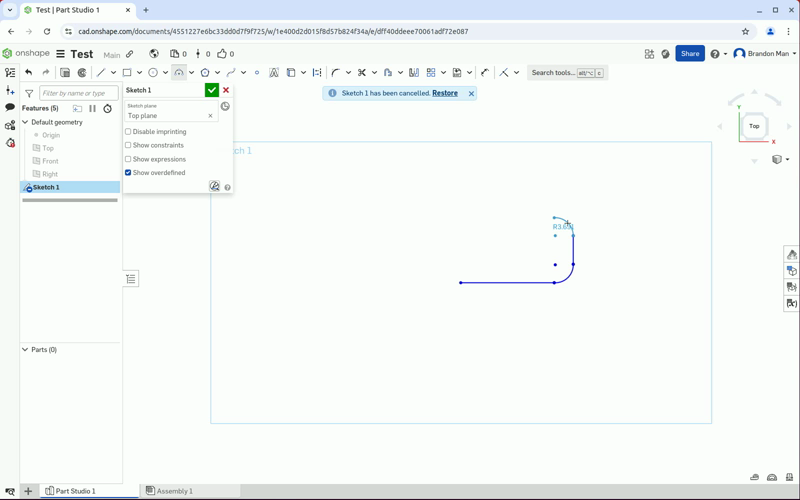
click(567, 222)
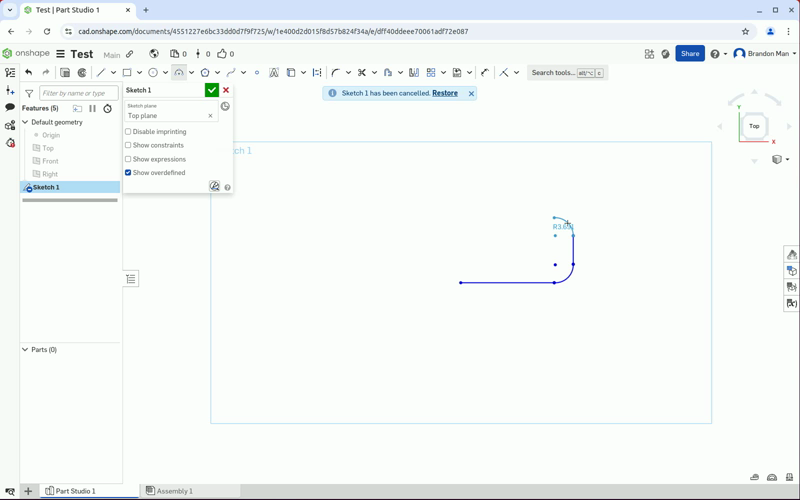
key_up(shift)
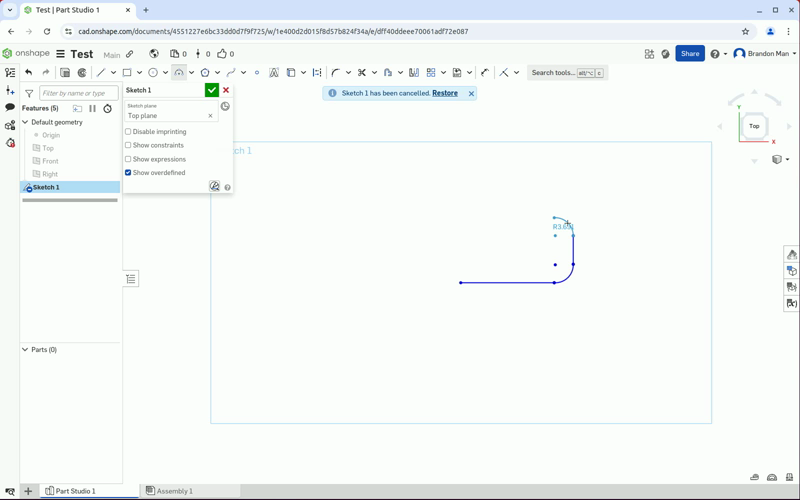
key(esc)
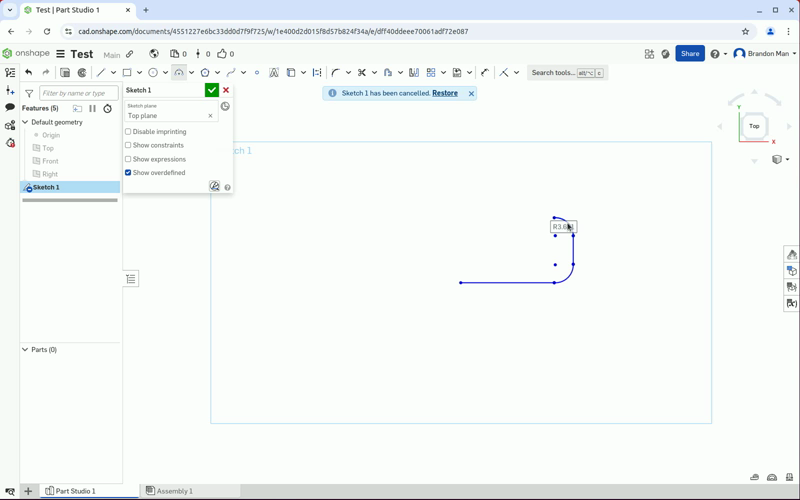
key(l)
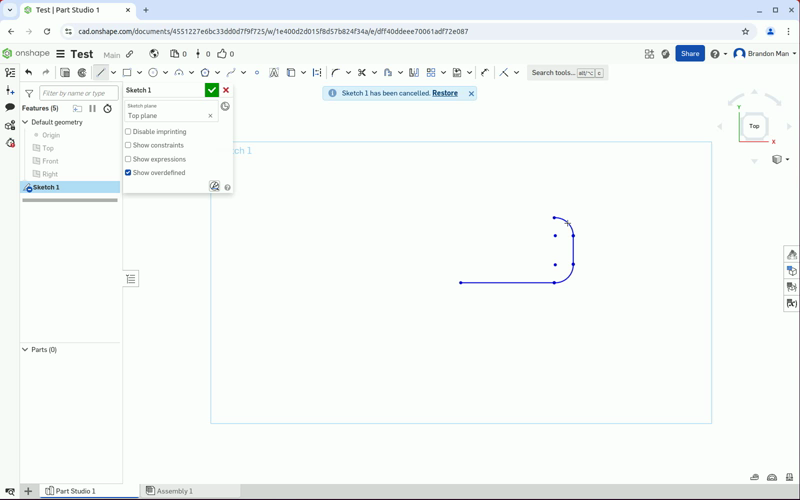
mouse_move(554, 217)
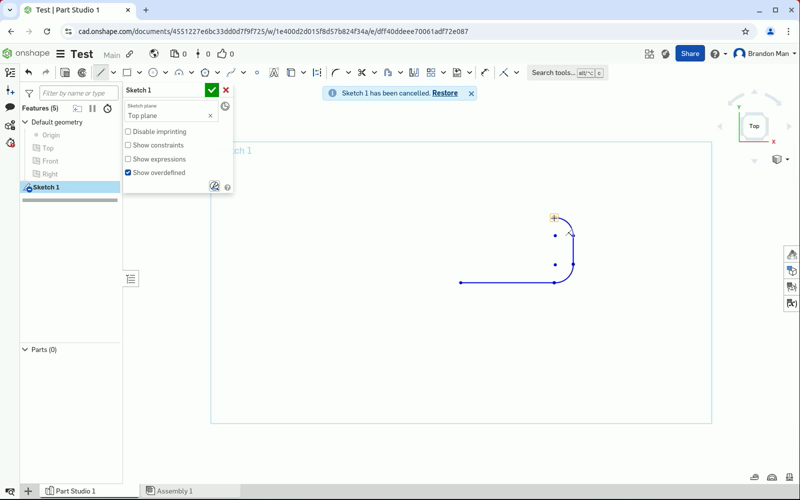
click(554, 217)
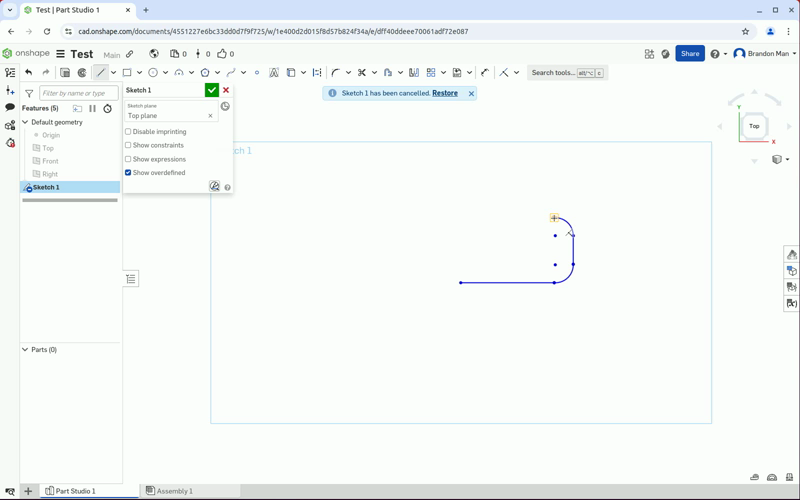
key_down(shift)
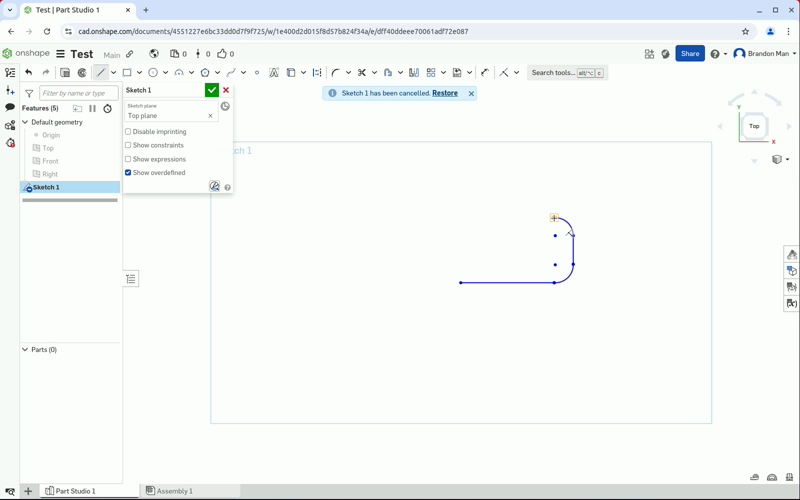
mouse_move(460, 217)
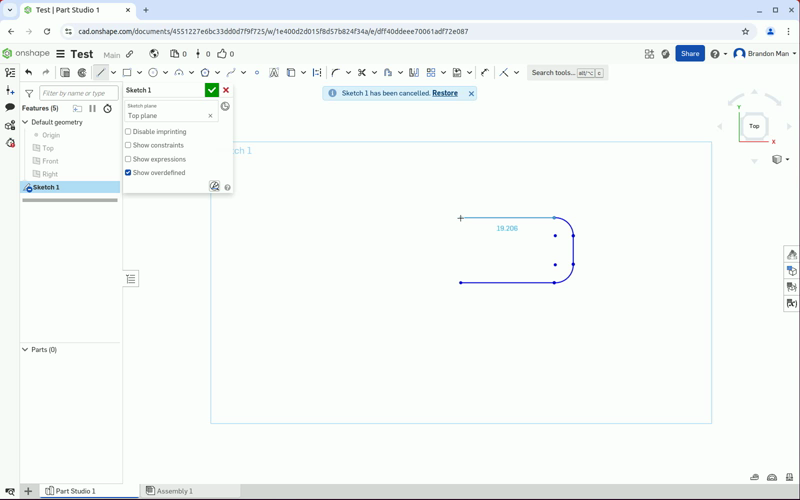
click(460, 217)
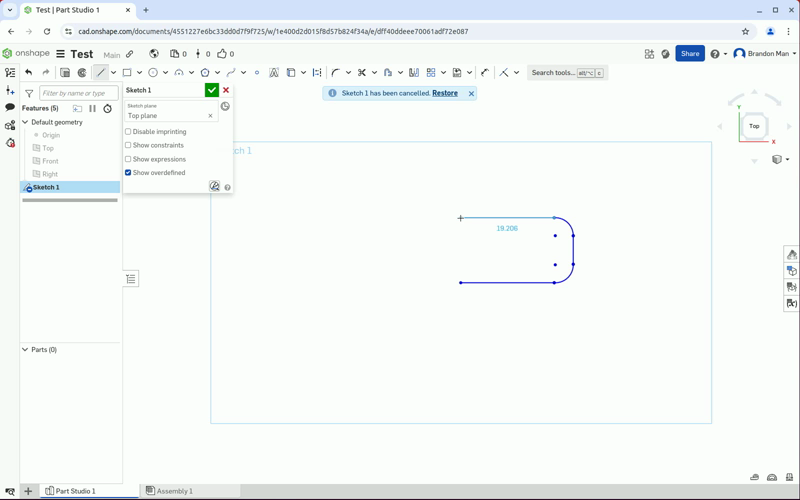
key_up(shift)
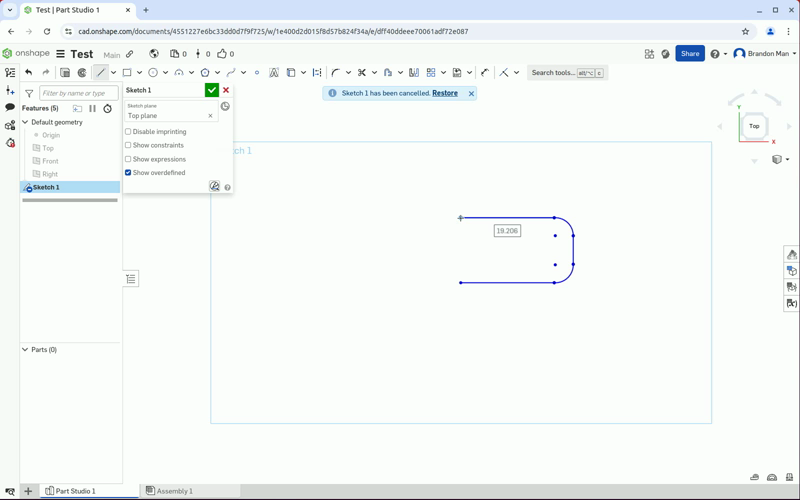
key_down(shift)
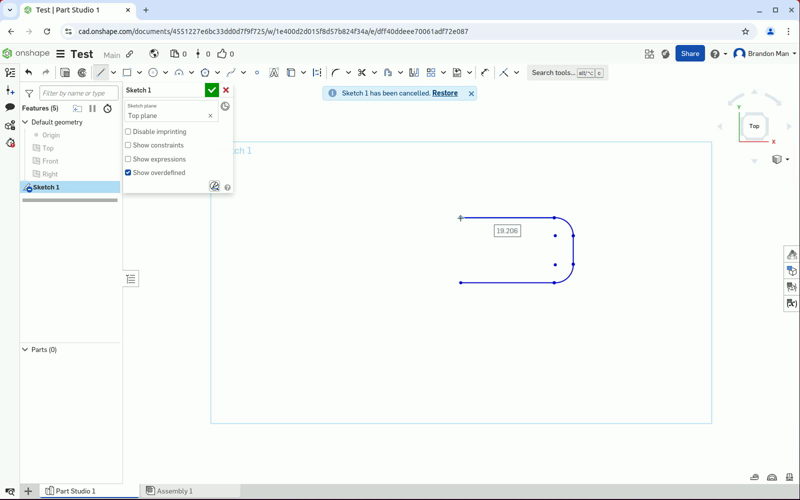
mouse_move(460, 282)
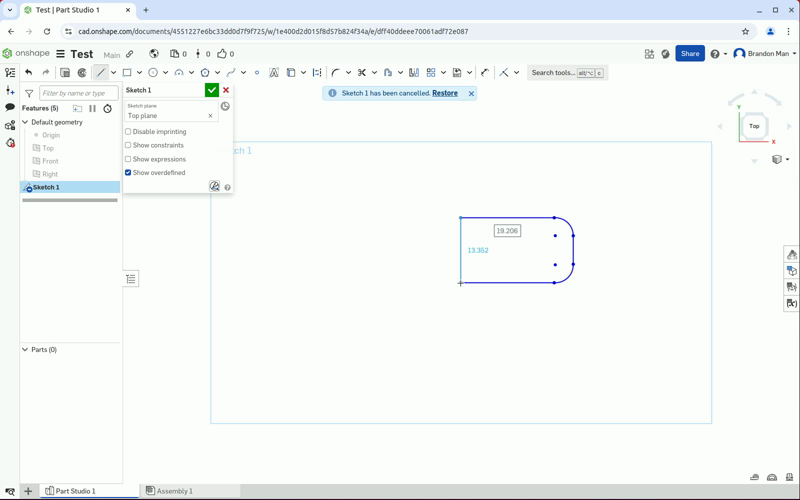
key_up(shift)
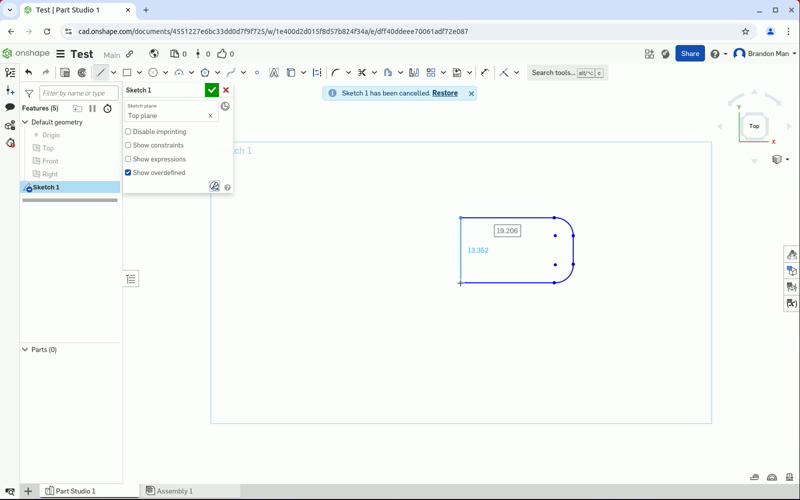
click(460, 282)
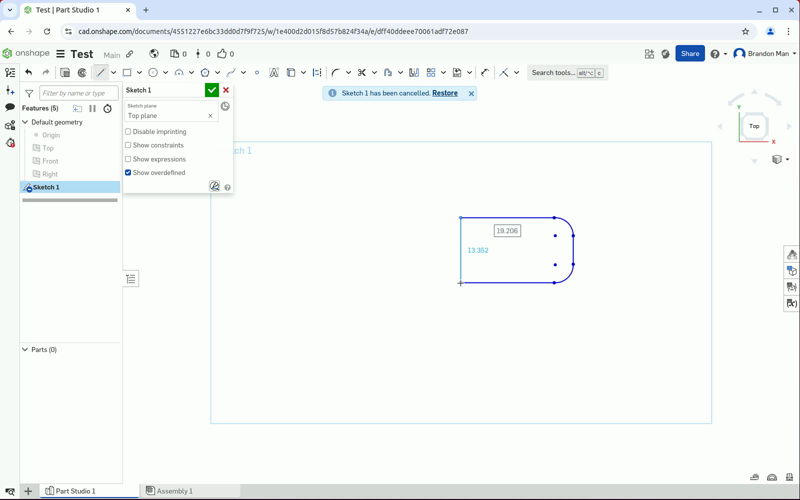
key(esc)
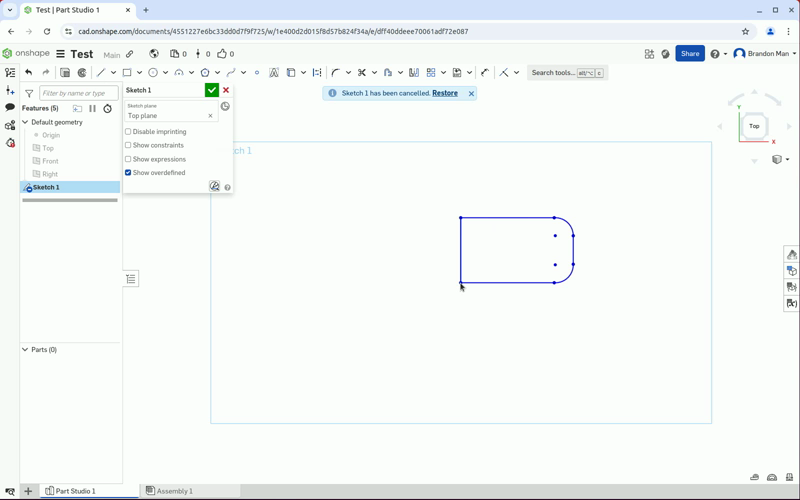
mouse_move(499, 258)
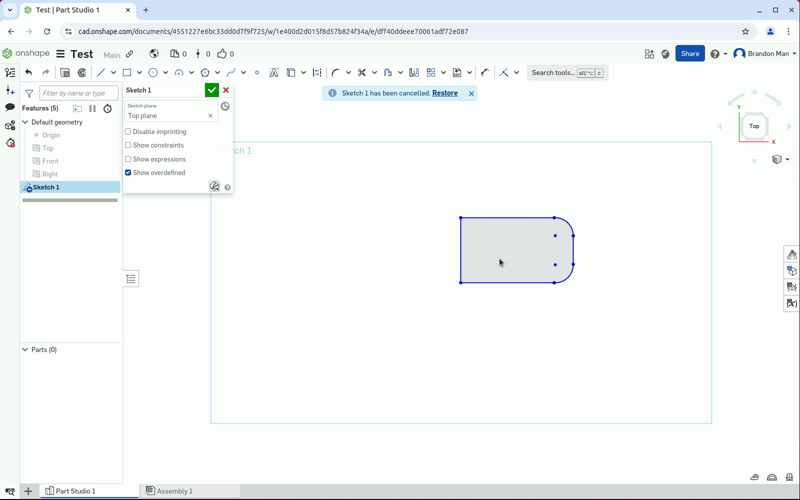
click(499, 258)
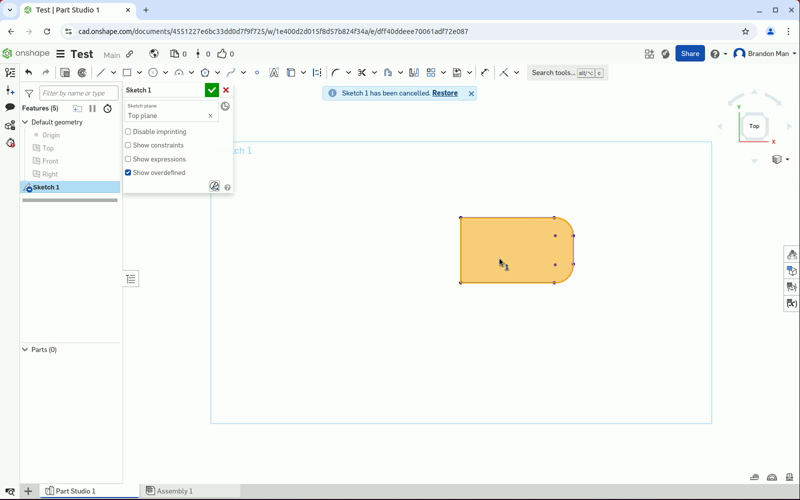
mouse_move(73, 352)
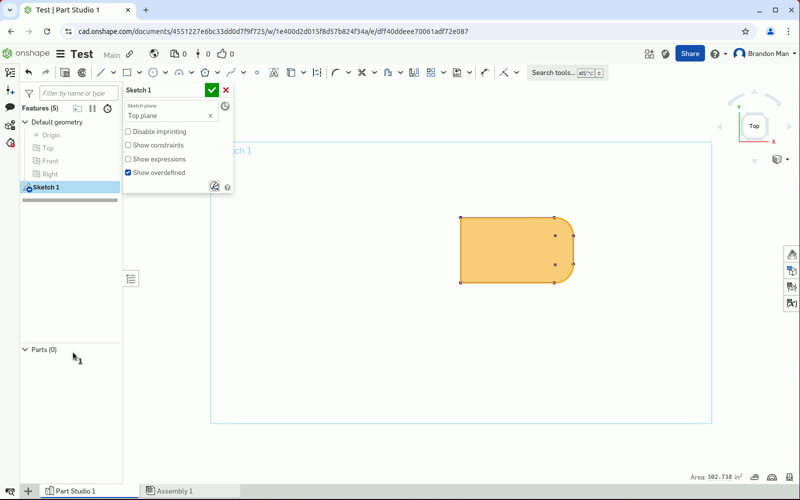
key(shift+y)
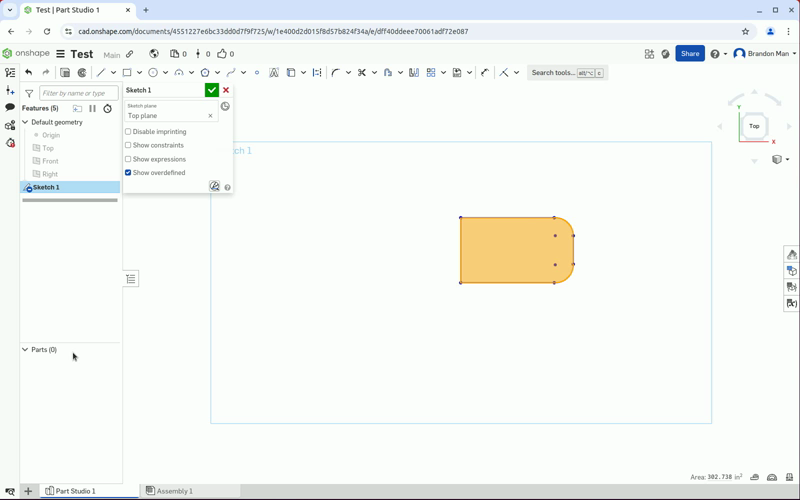
key(shift+e)
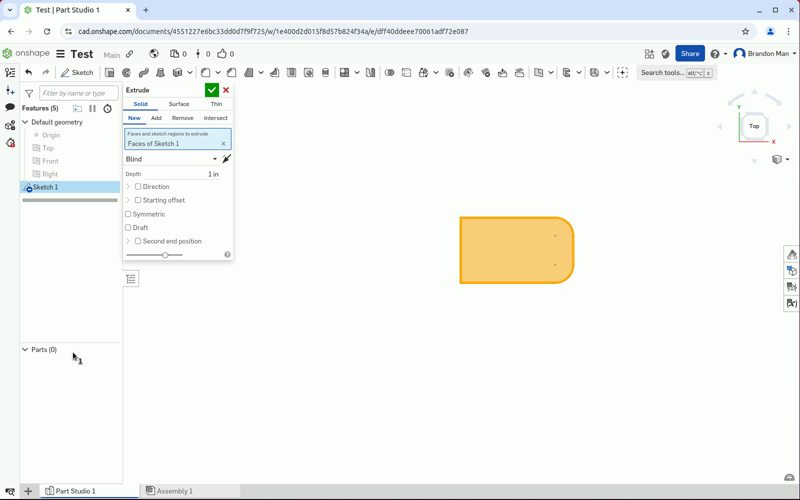
mouse_move(143, 106)
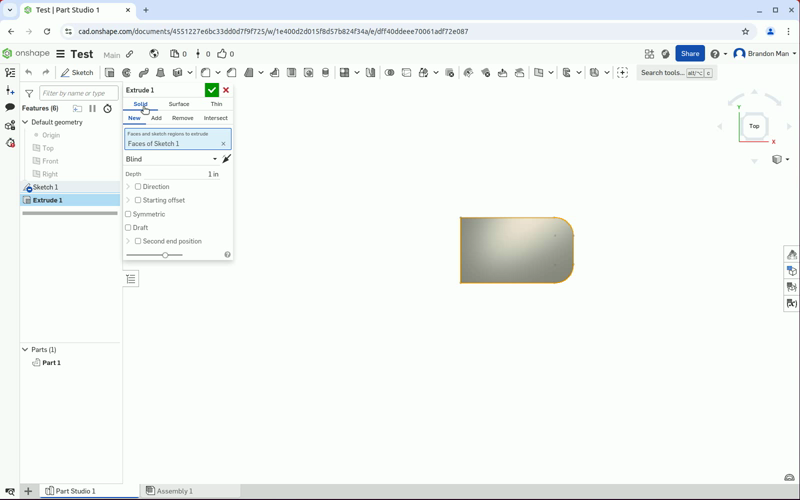
click(143, 106)
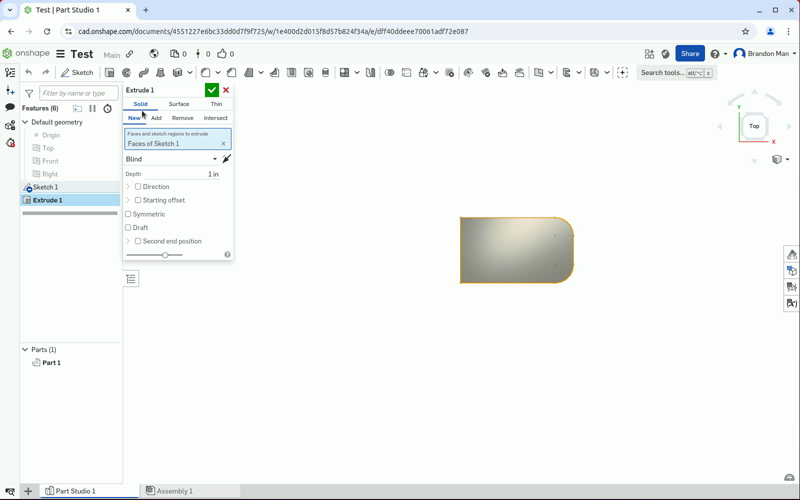
mouse_move(137, 120)
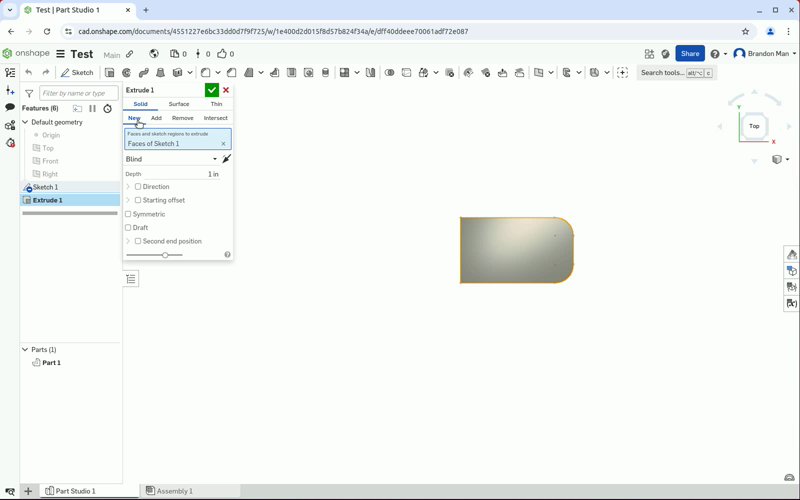
click(137, 120)
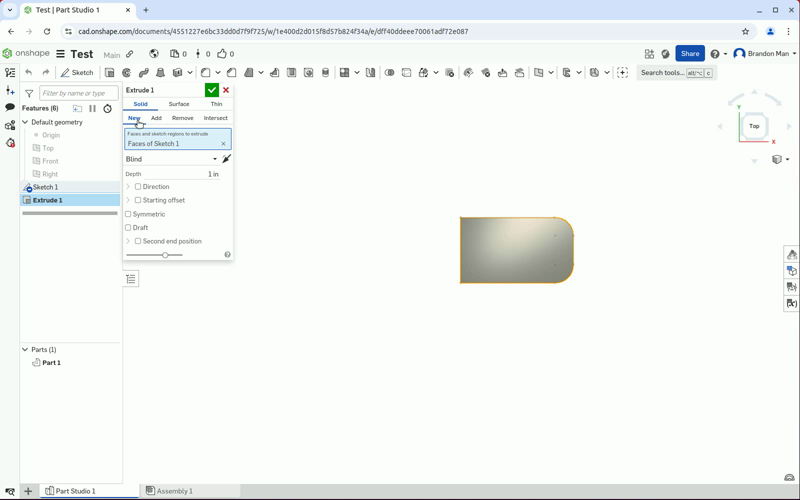
key(tab, 4)
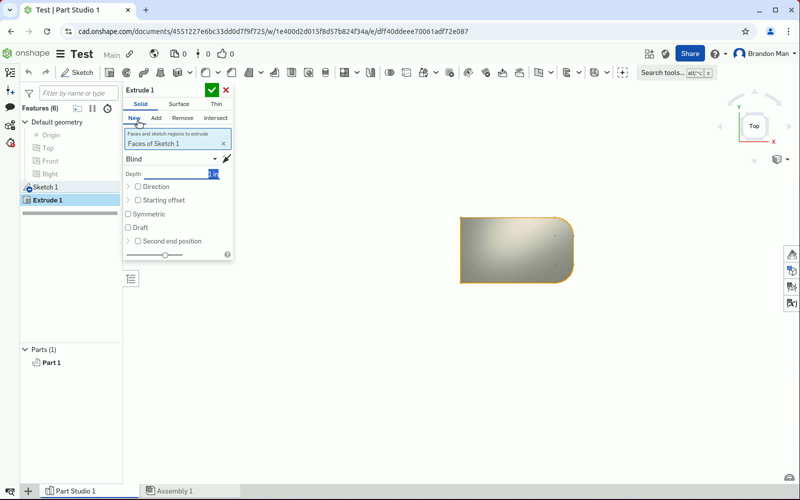
text(15.405)
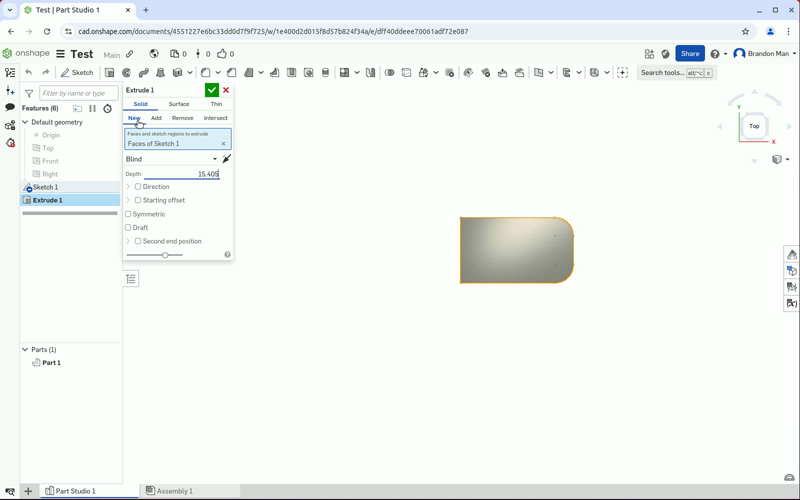
key(enter)
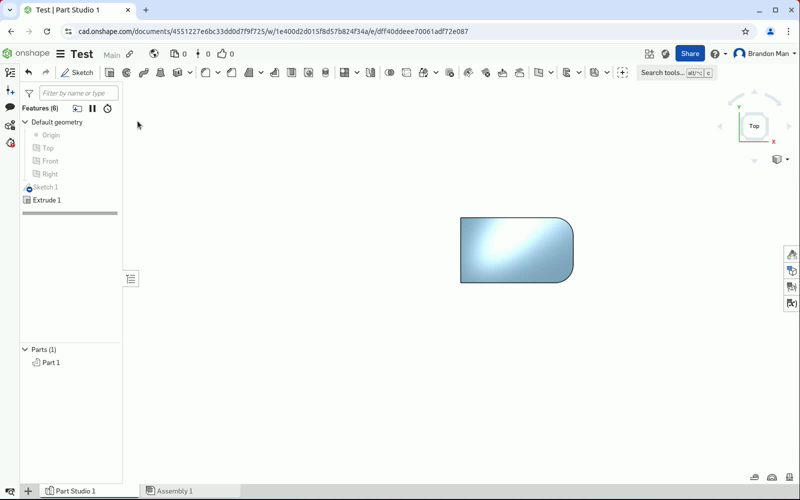
key(shift+h)
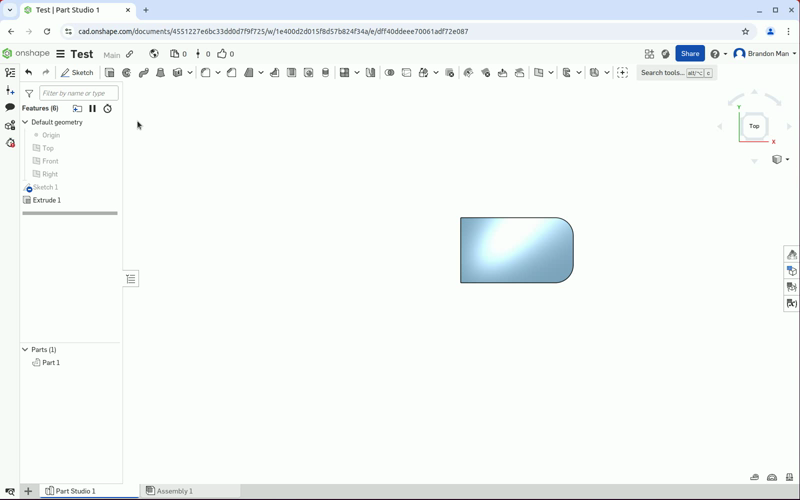
key(shift+h)
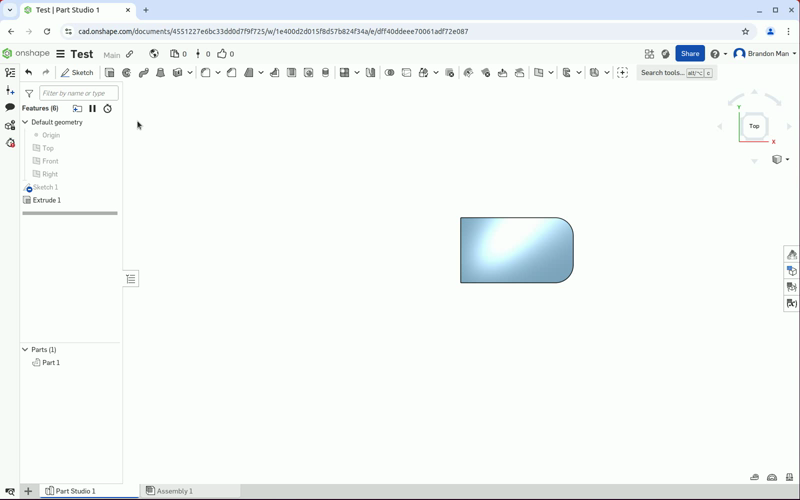
mouse_move(73, 189)
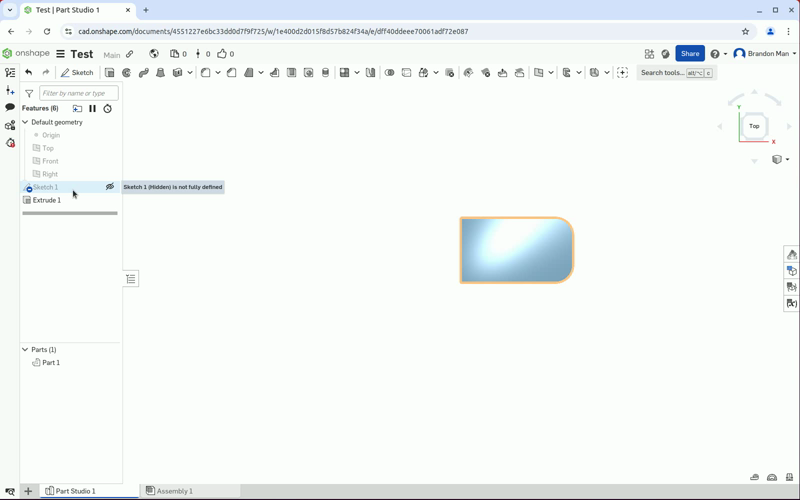
click(73, 189)
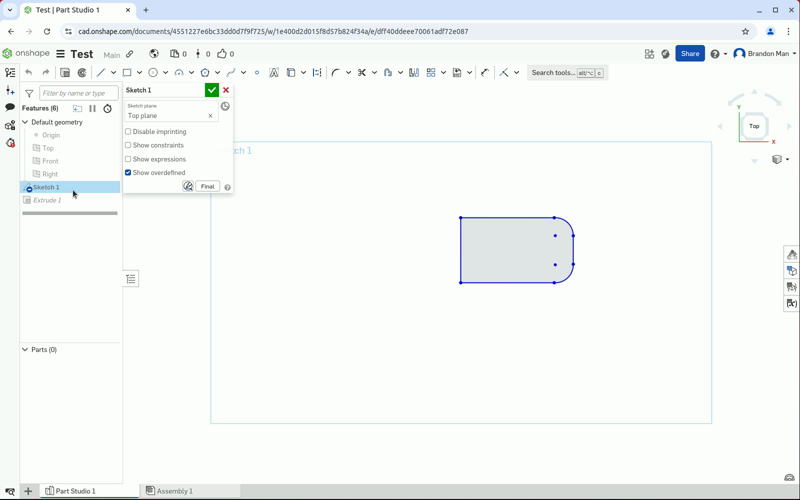
mouse_move(229, 92)
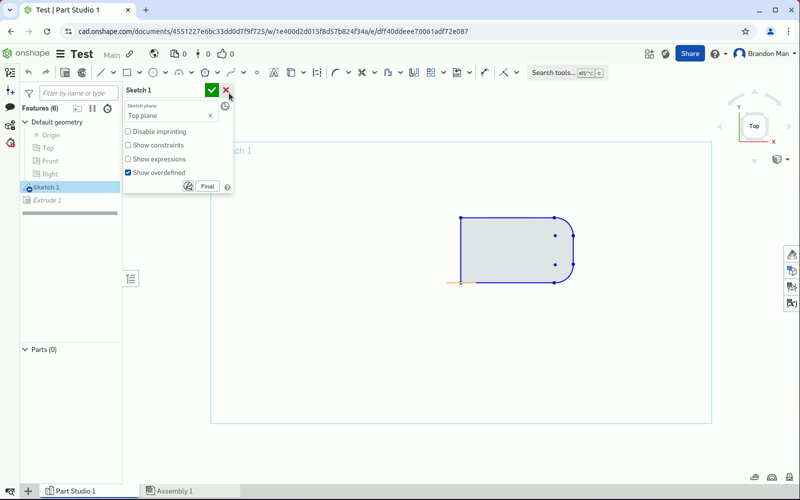
click(229, 92)
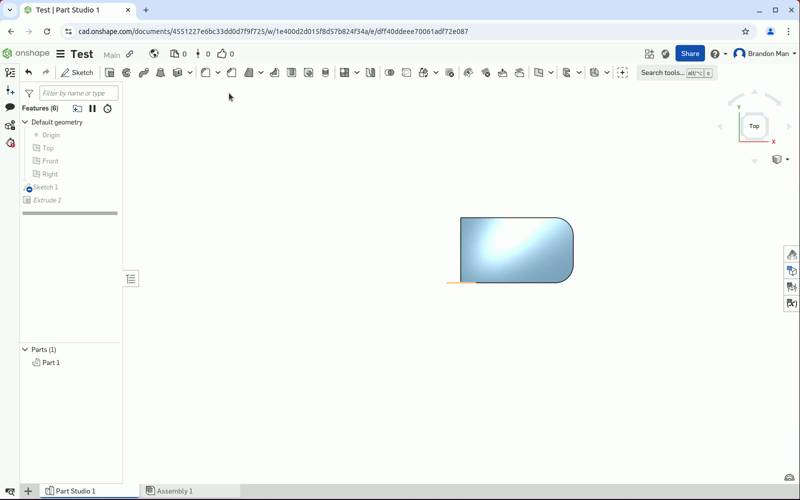
mouse_move(541, 75)
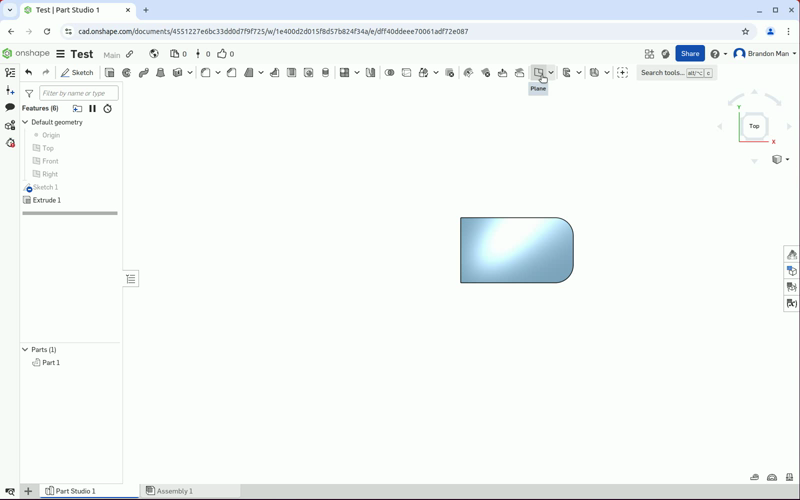
click(541, 75)
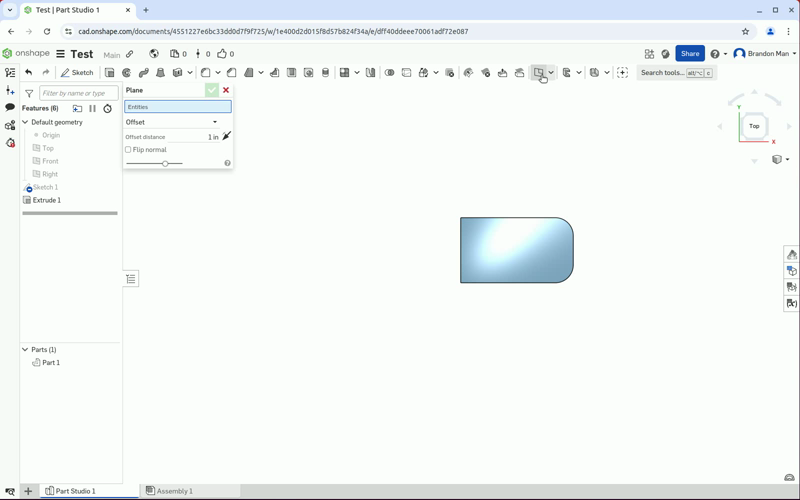
mouse_move(73, 150)
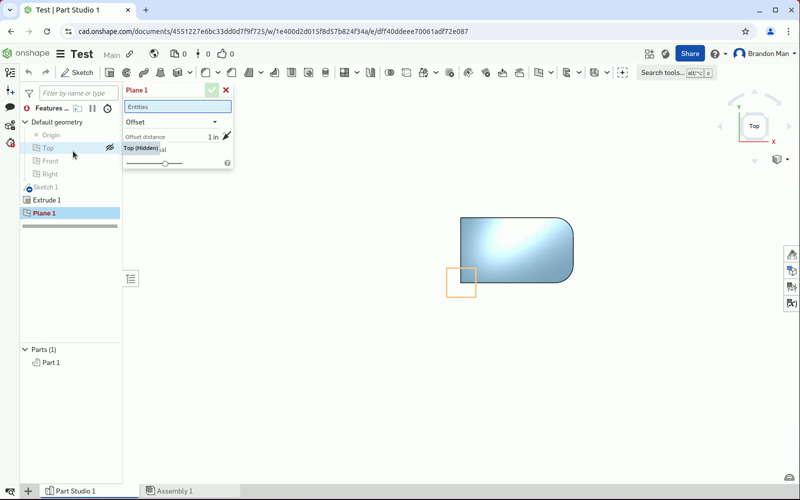
click(73, 150)
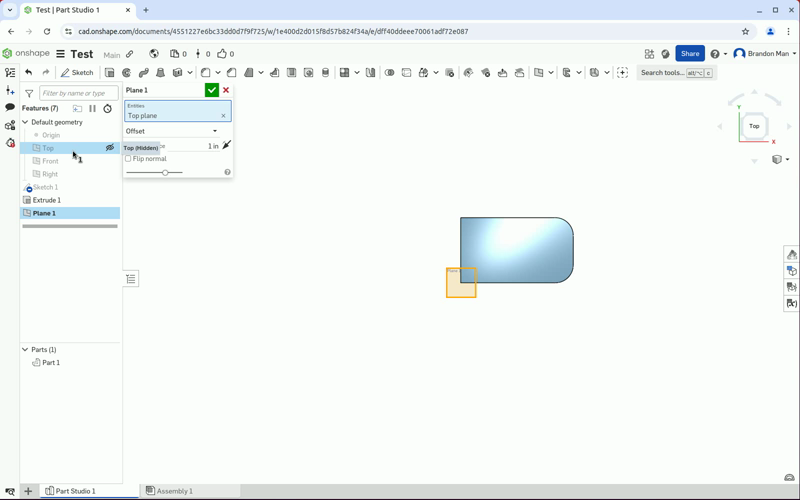
key(tab, 2)
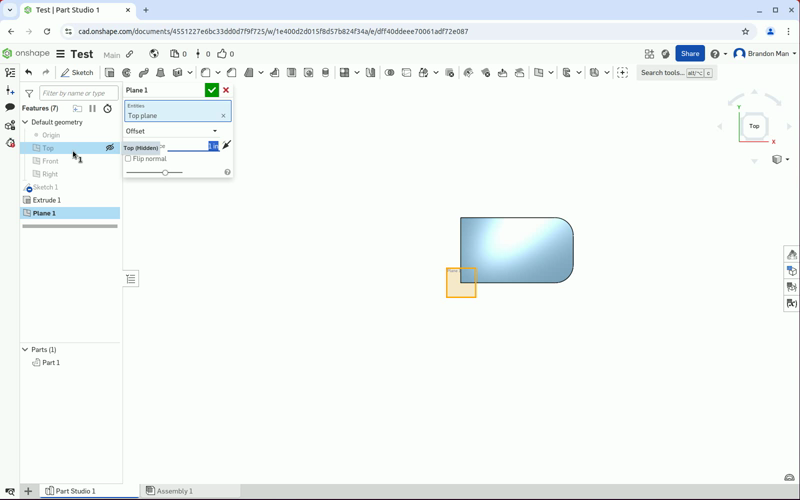
text(15.405)
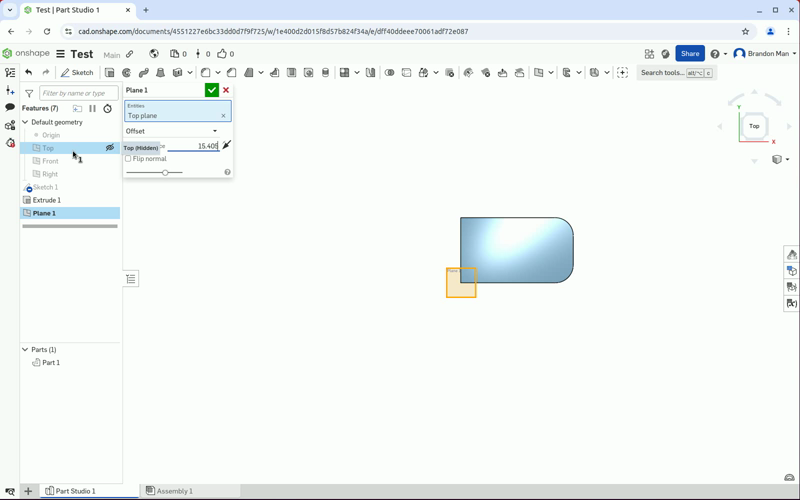
key(enter, 2)
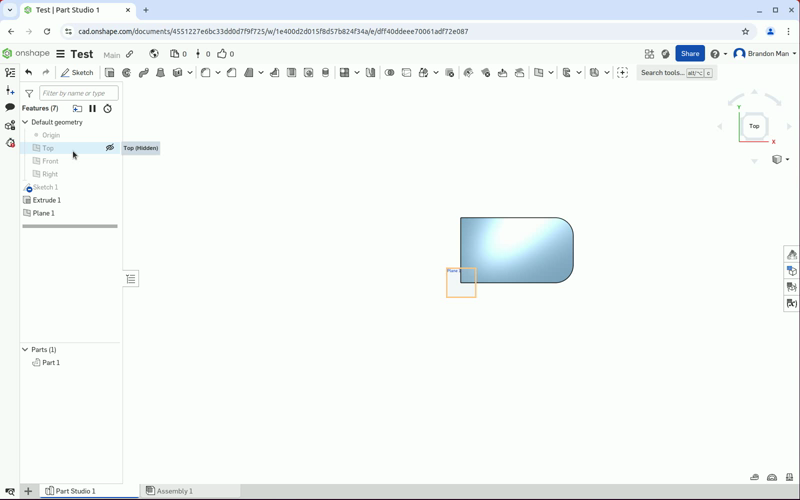
key(shift+s)
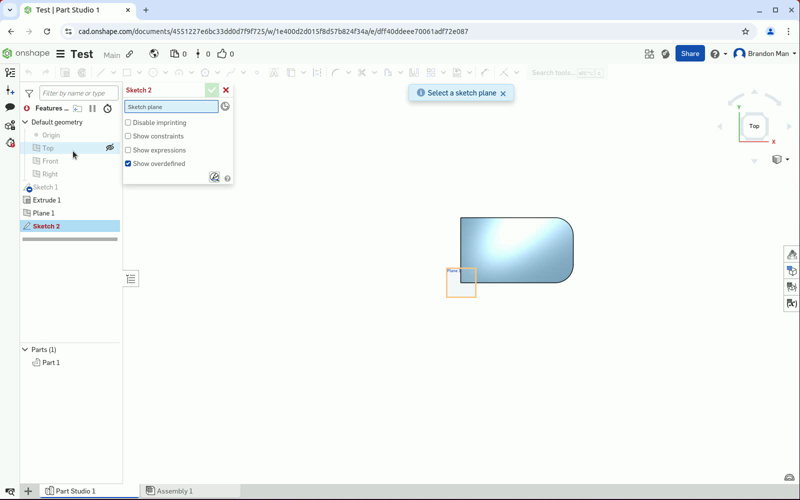
mouse_move(73, 215)
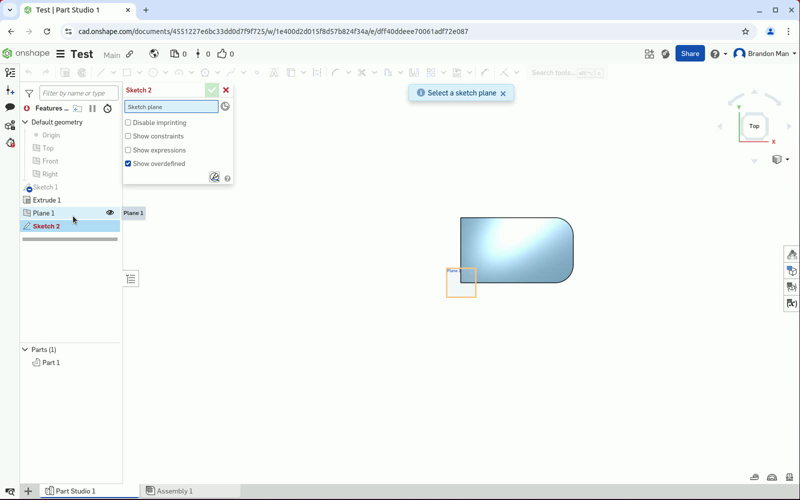
click(73, 215)
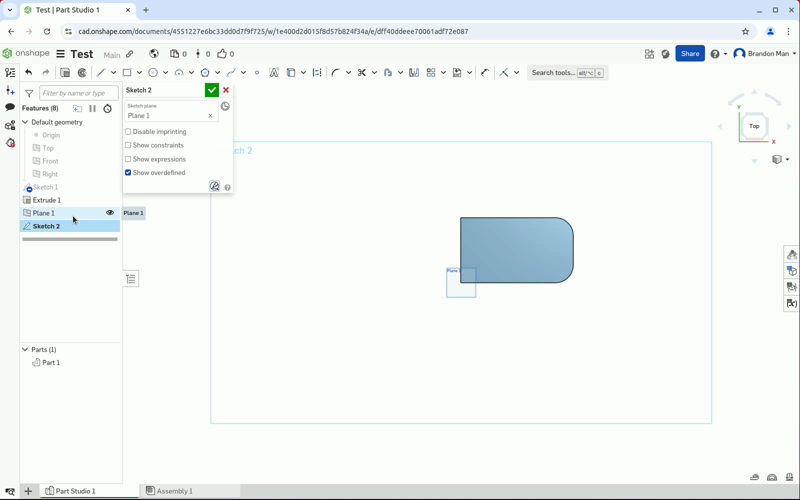
mouse_move(73, 352)
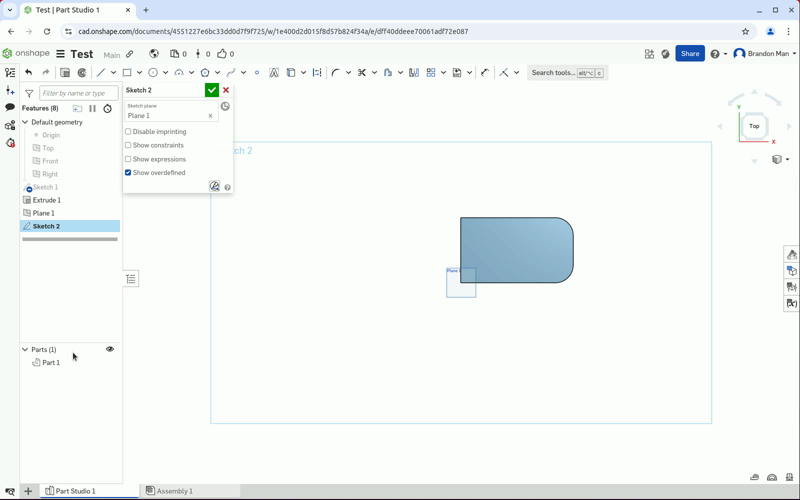
key(y)
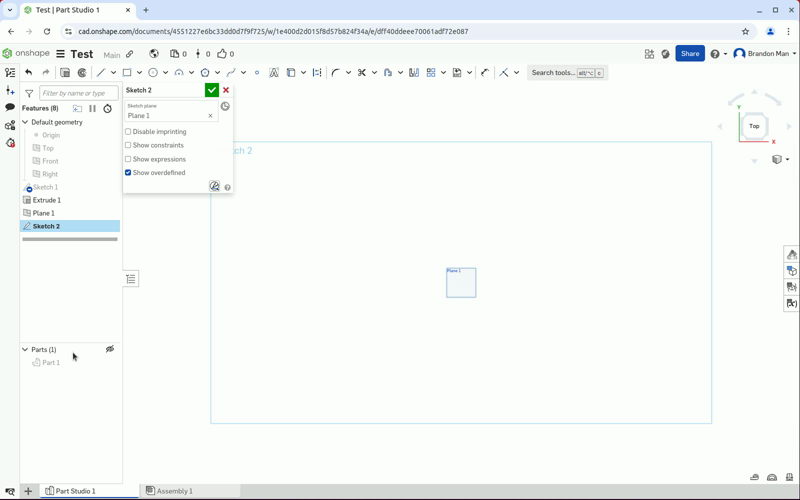
key(l)
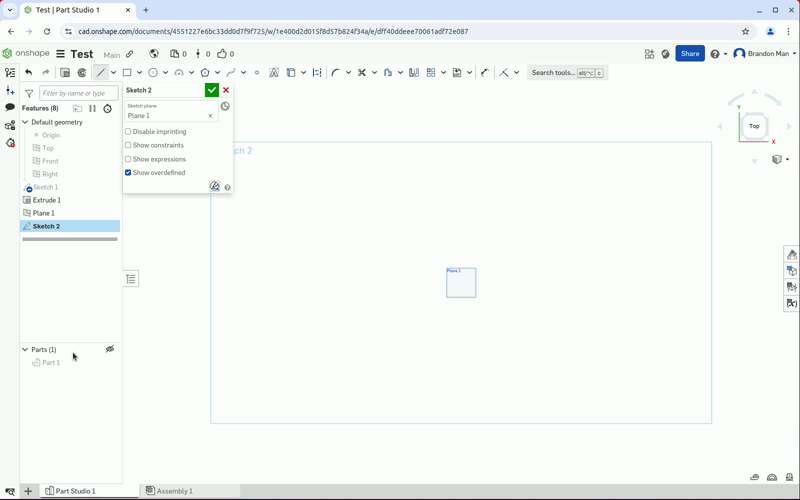
key_down(shift)
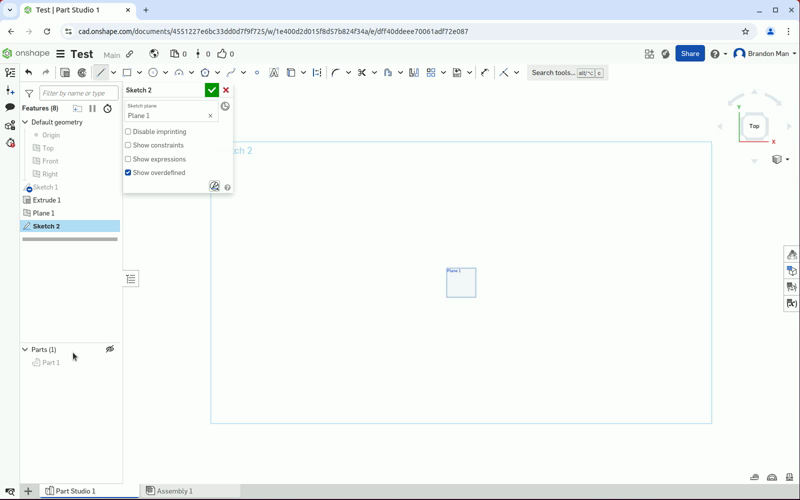
mouse_move(498, 236)
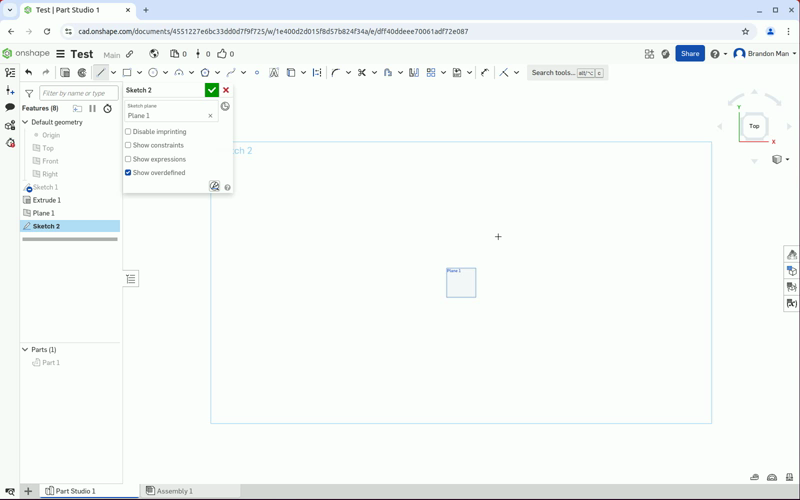
click(498, 236)
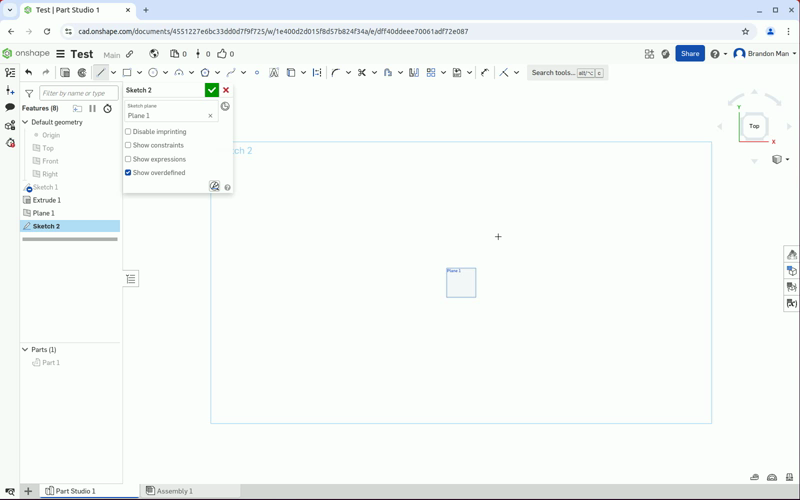
key_up(shift)
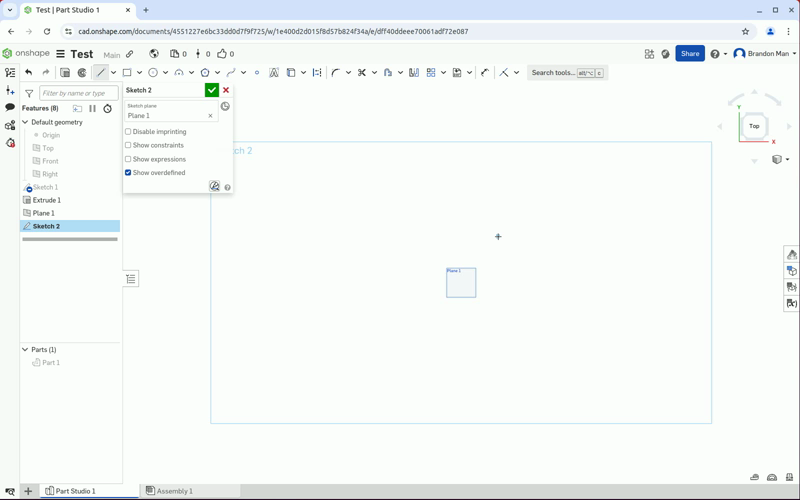
key_down(shift)
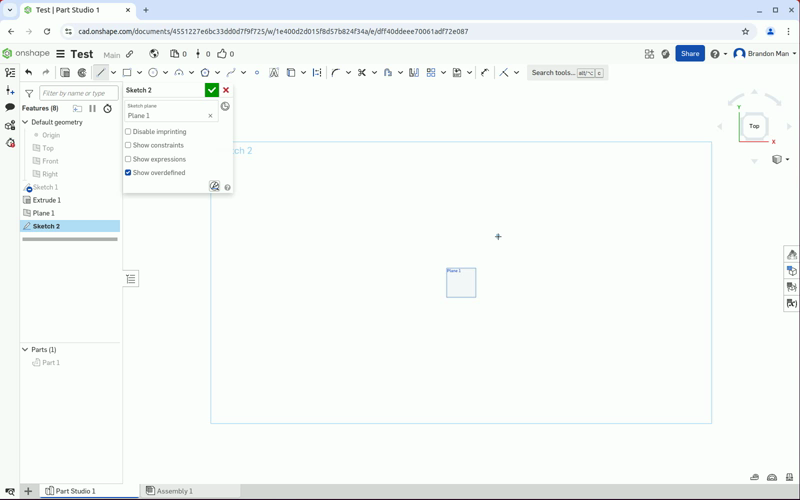
mouse_move(528, 236)
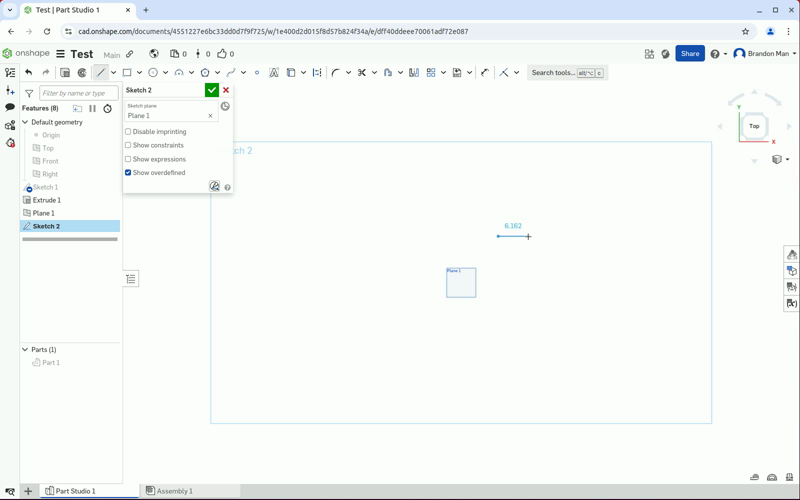
mouse_move(517, 236)
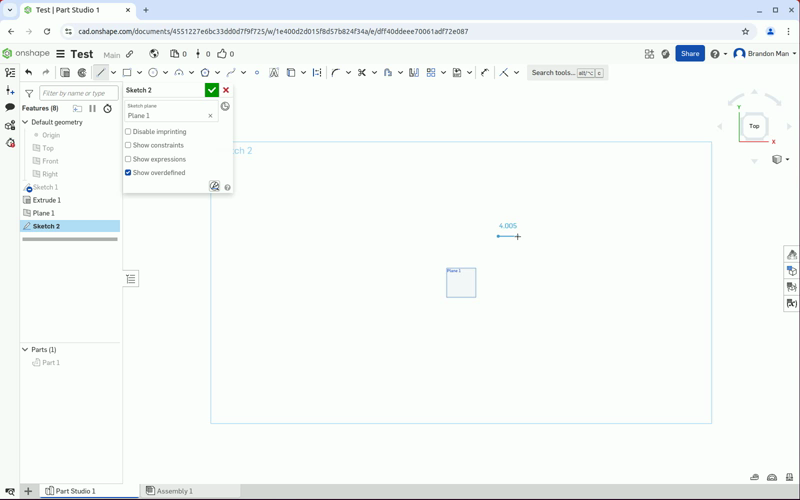
click(517, 236)
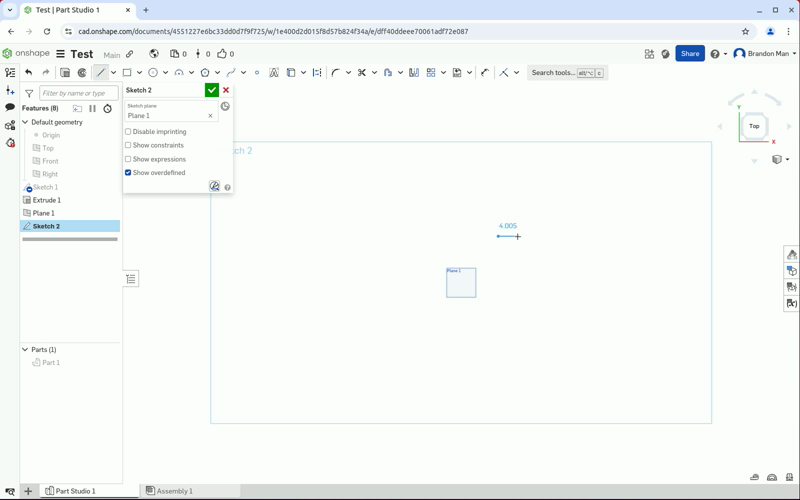
key_up(shift)
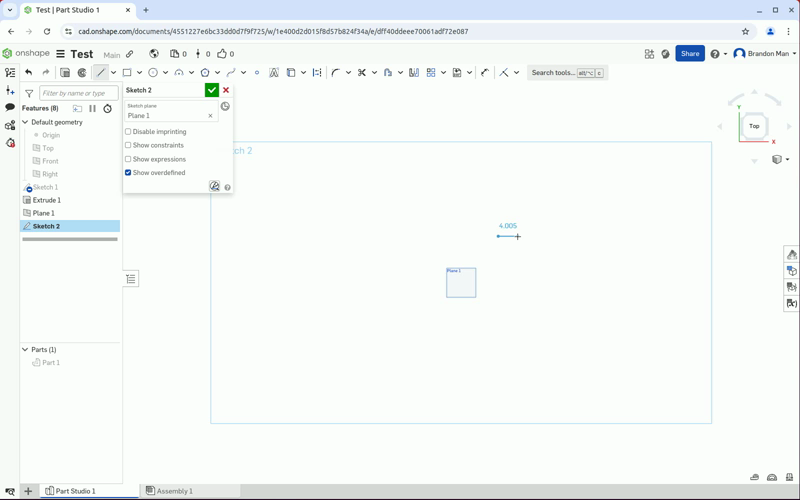
key_down(shift)
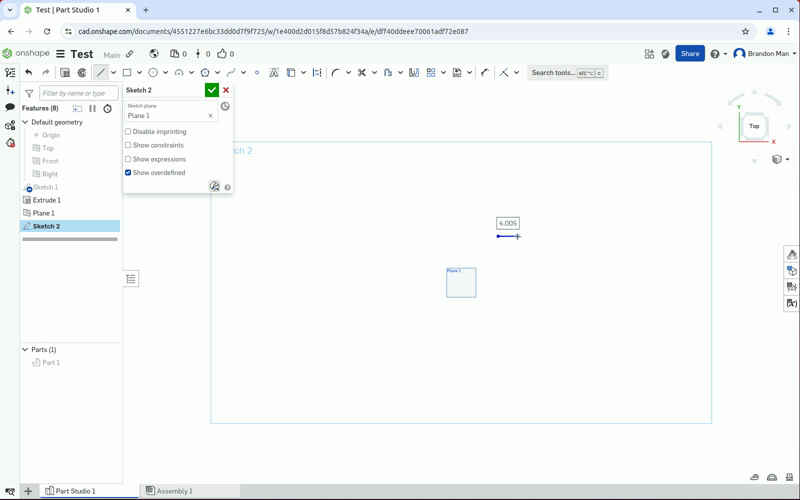
mouse_move(547, 236)
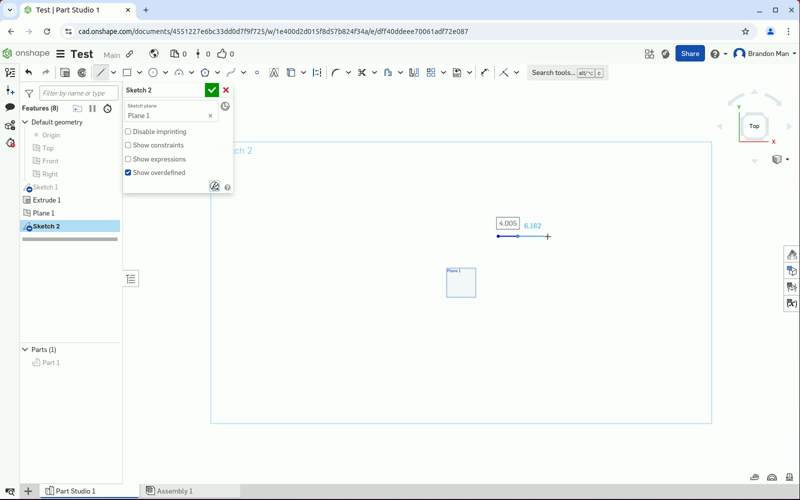
mouse_move(536, 236)
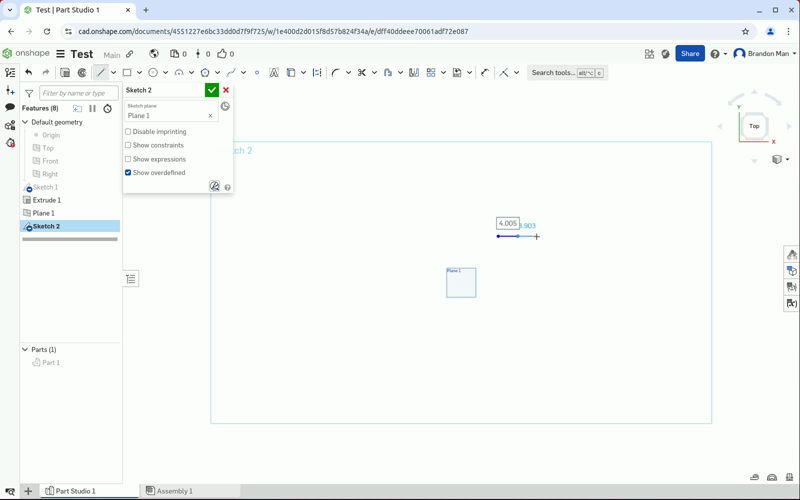
click(536, 236)
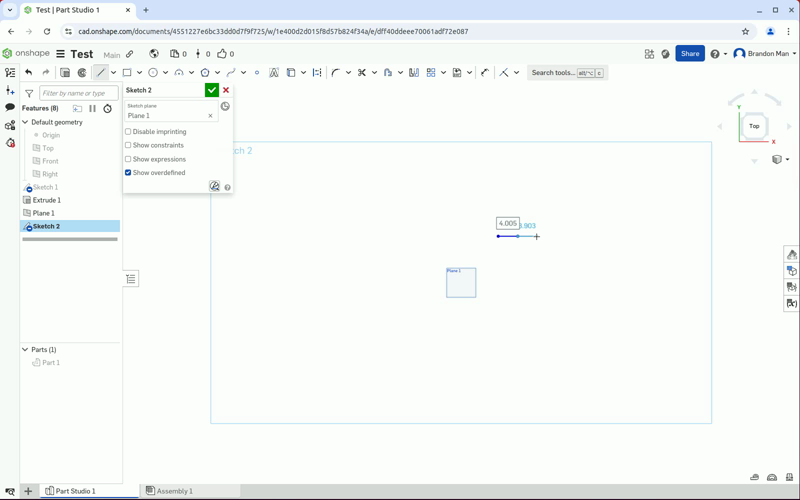
key_up(shift)
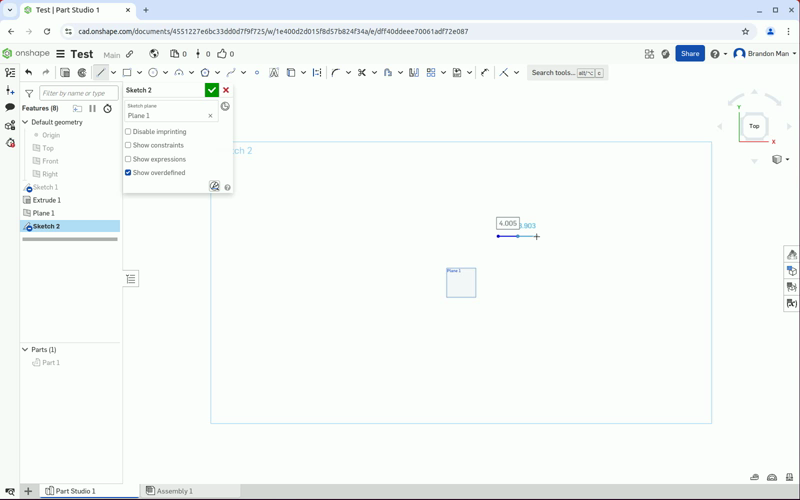
key_down(shift)
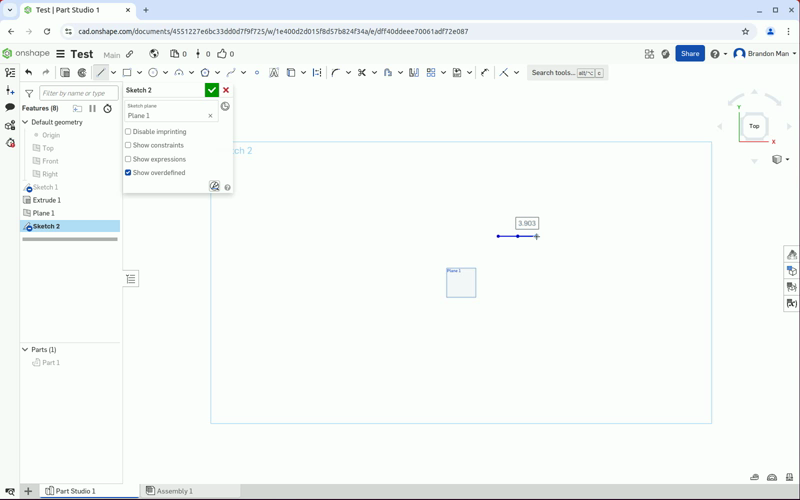
mouse_move(566, 236)
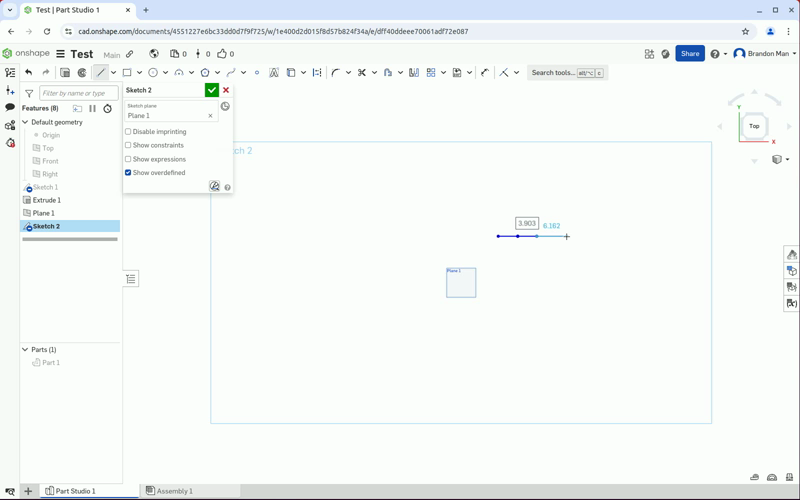
mouse_move(536, 216)
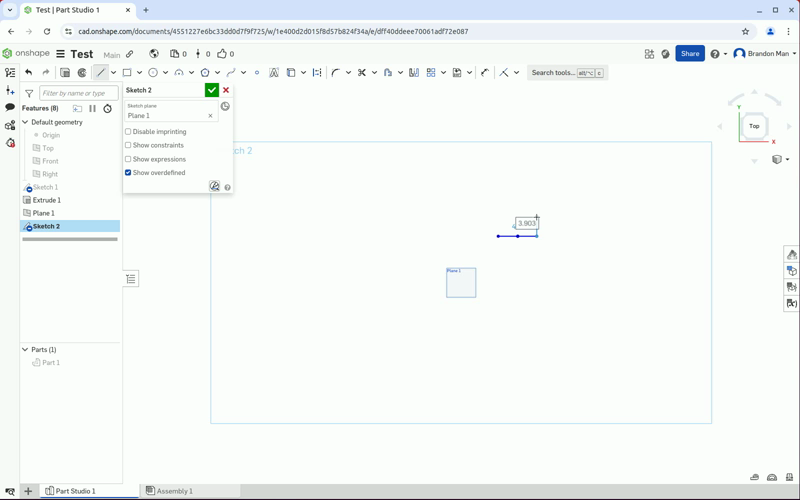
click(536, 216)
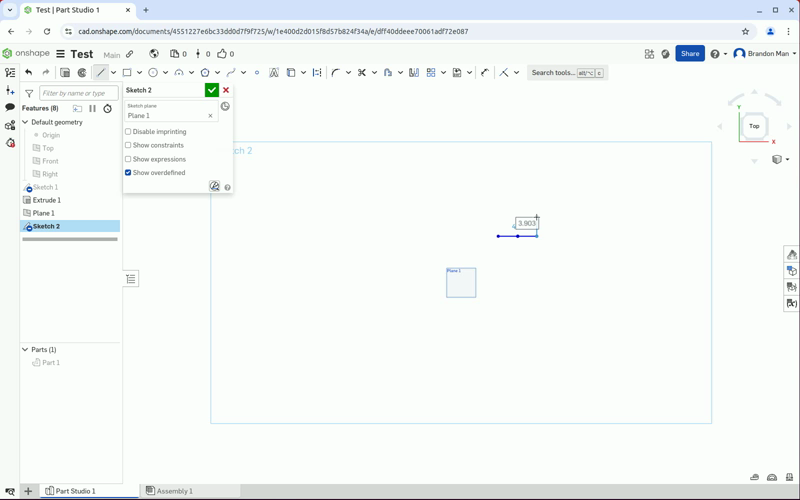
key_up(shift)
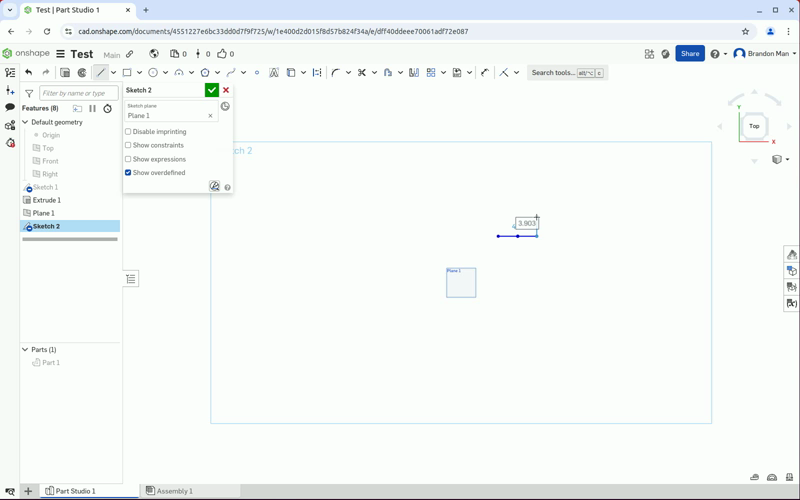
key_down(shift)
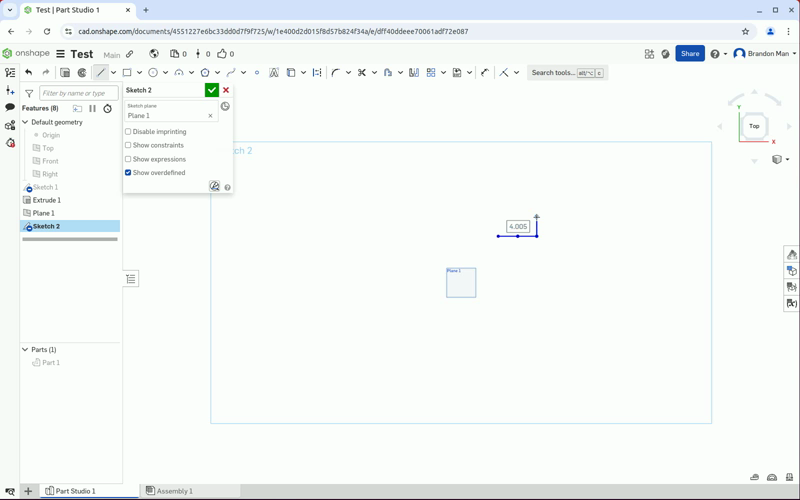
mouse_move(566, 216)
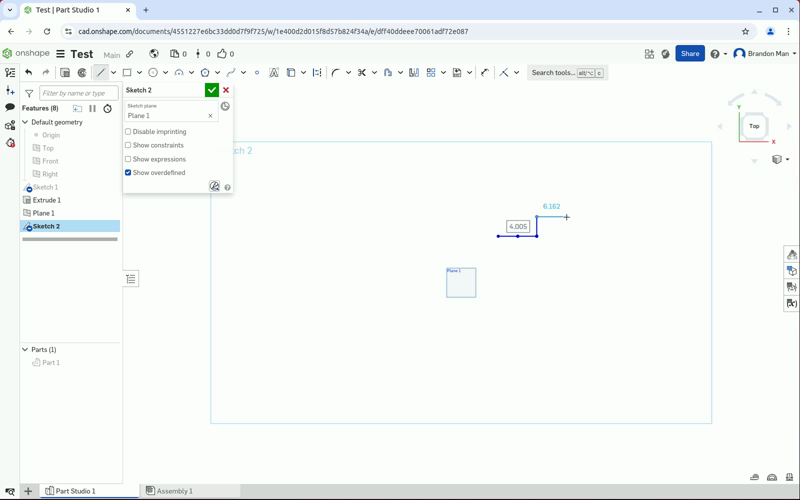
mouse_move(498, 216)
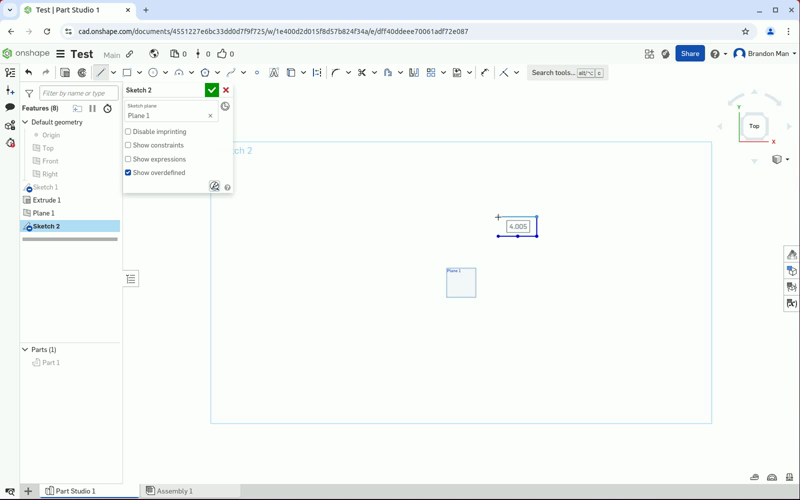
click(498, 216)
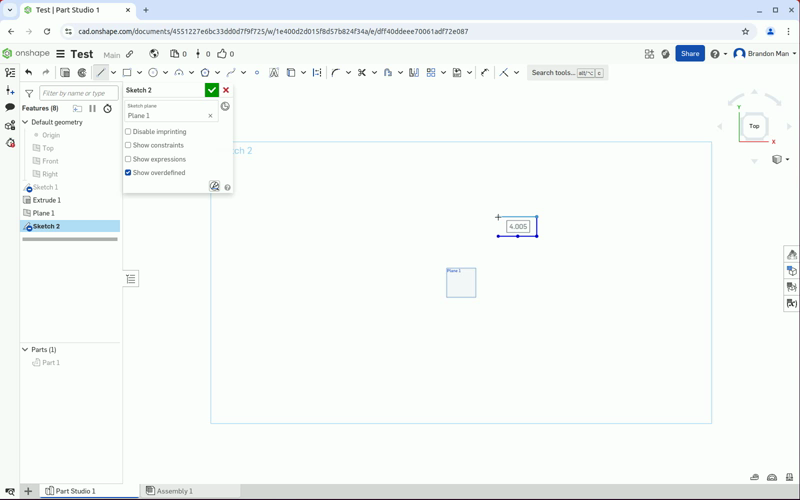
key_up(shift)
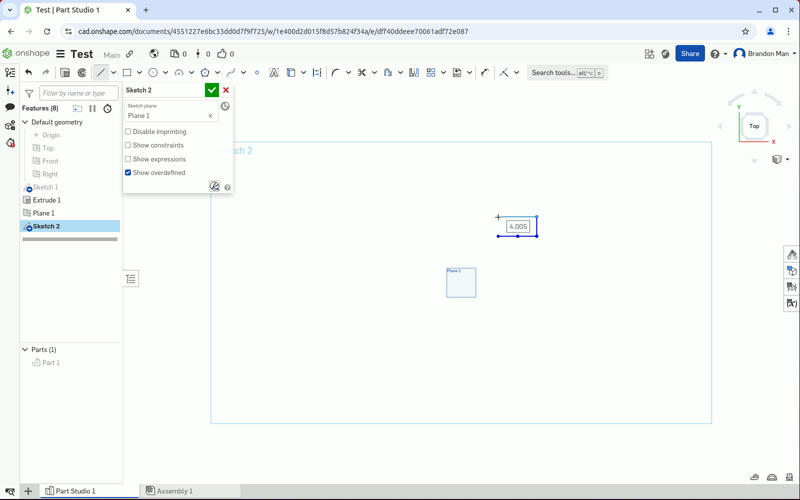
mouse_move(528, 216)
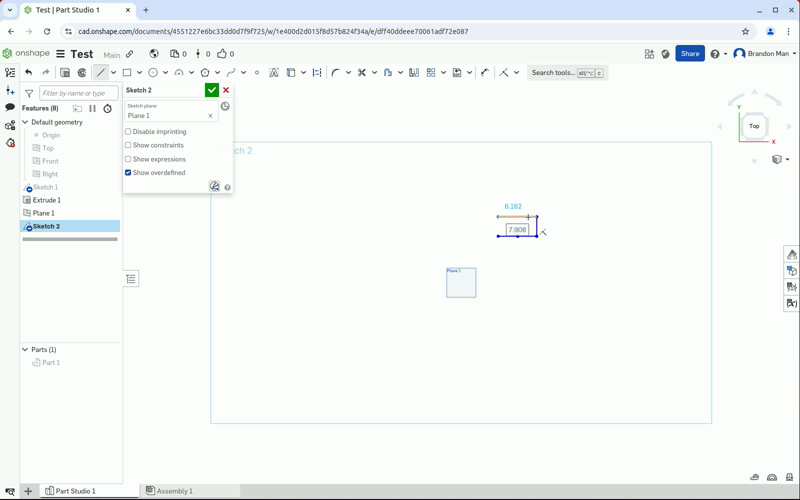
key_down(shift)
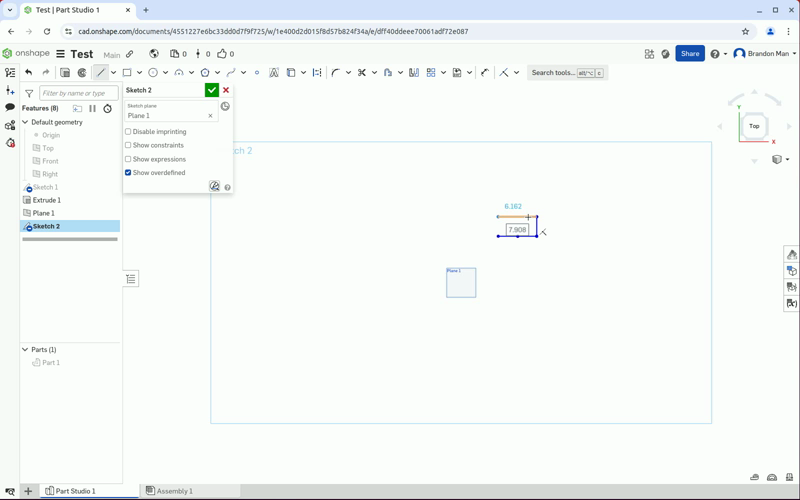
mouse_move(498, 236)
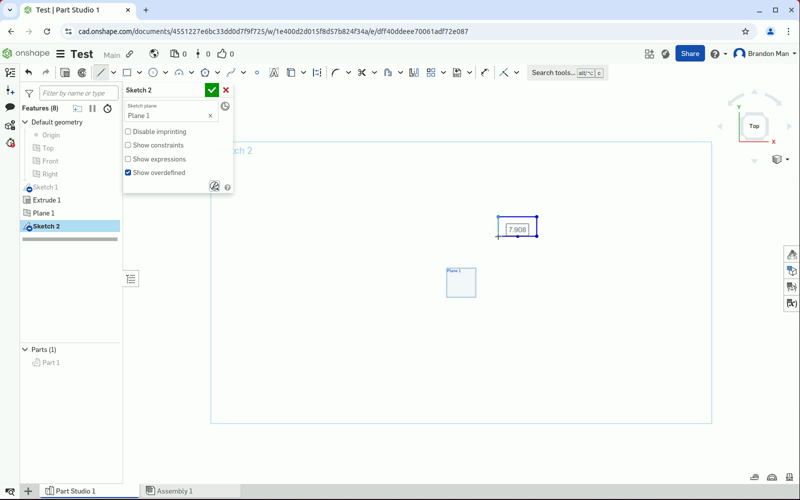
key_up(shift)
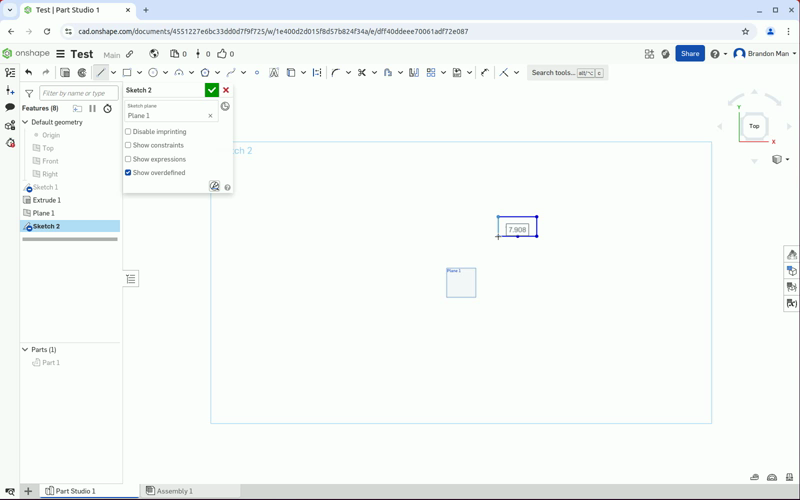
click(498, 236)
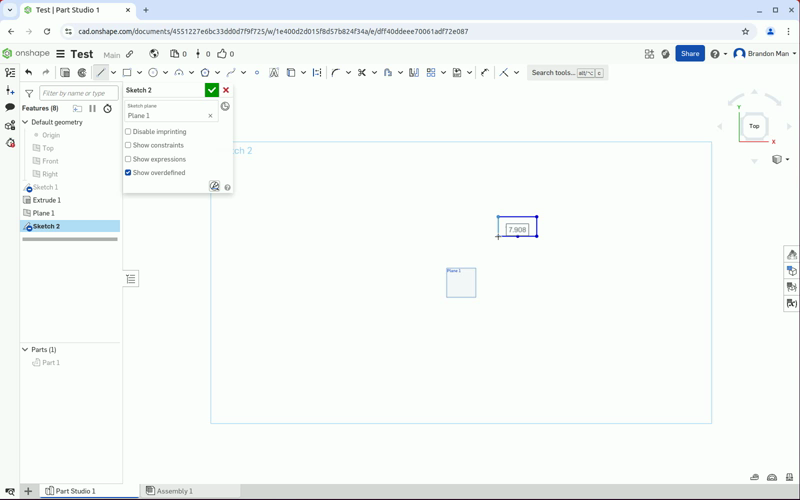
key(esc)
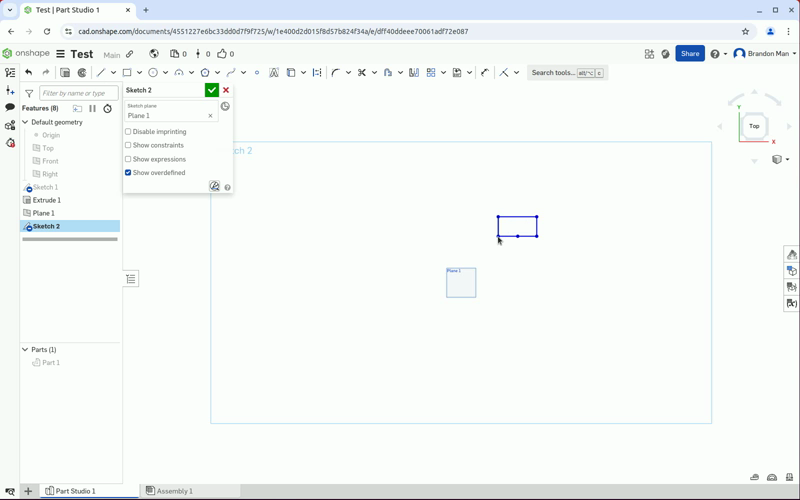
mouse_move(500, 233)
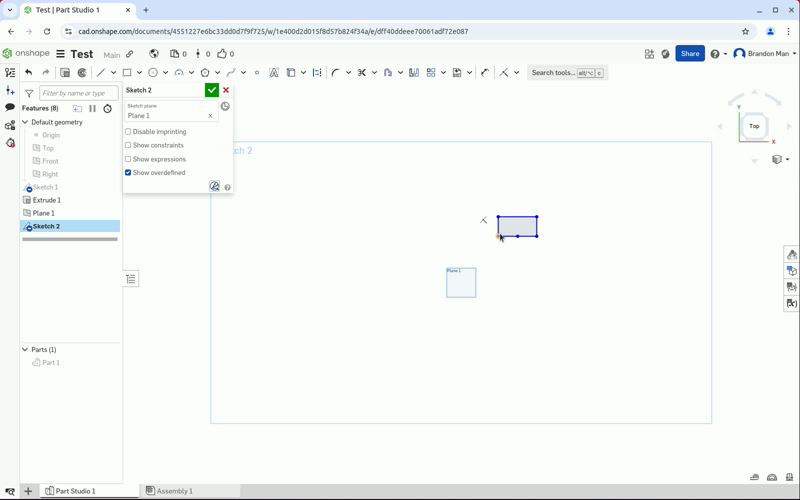
scroll(6)
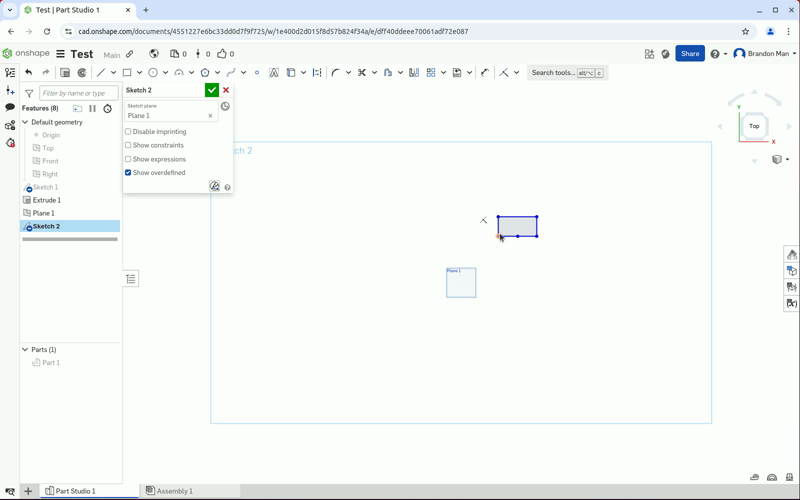
scroll(6)
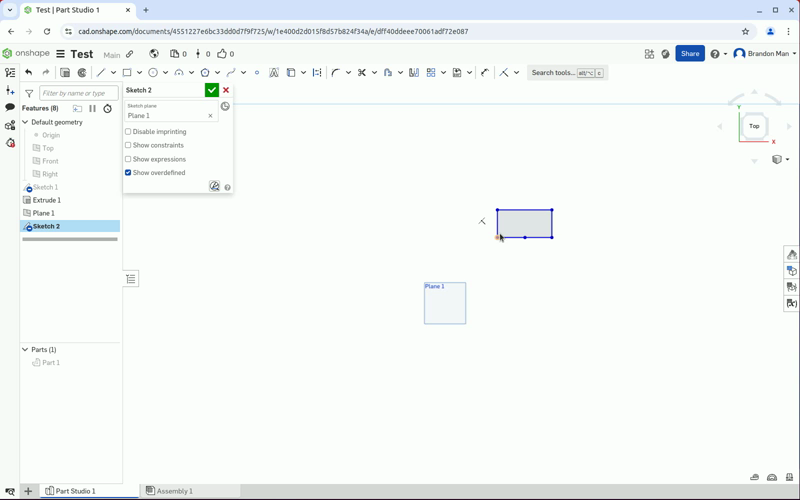
scroll(6)
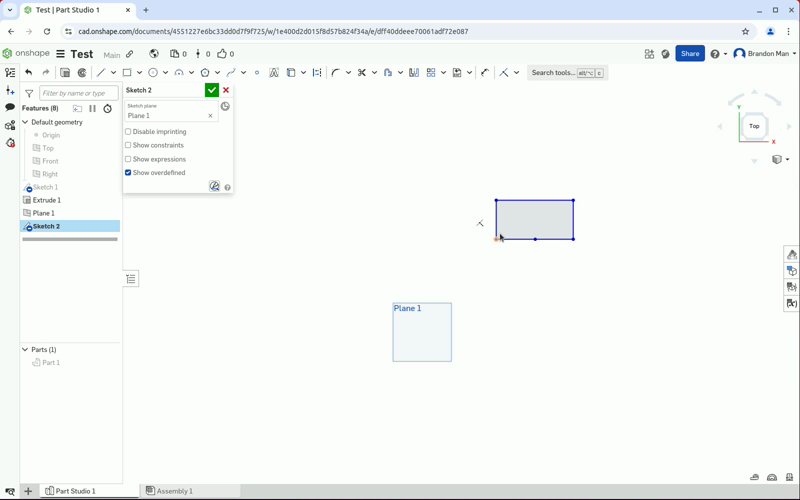
scroll(6)
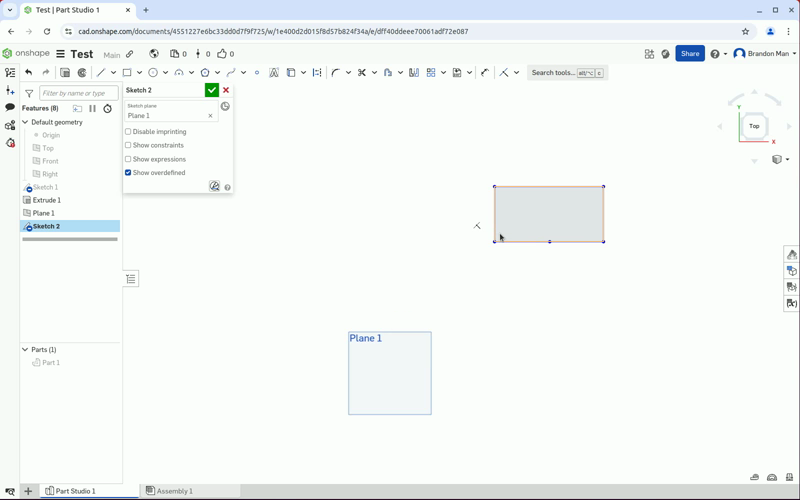
scroll(6)
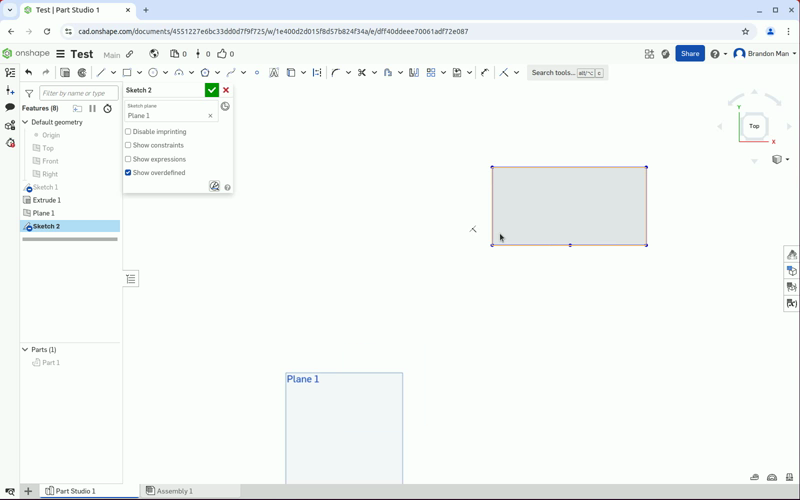
scroll(6)
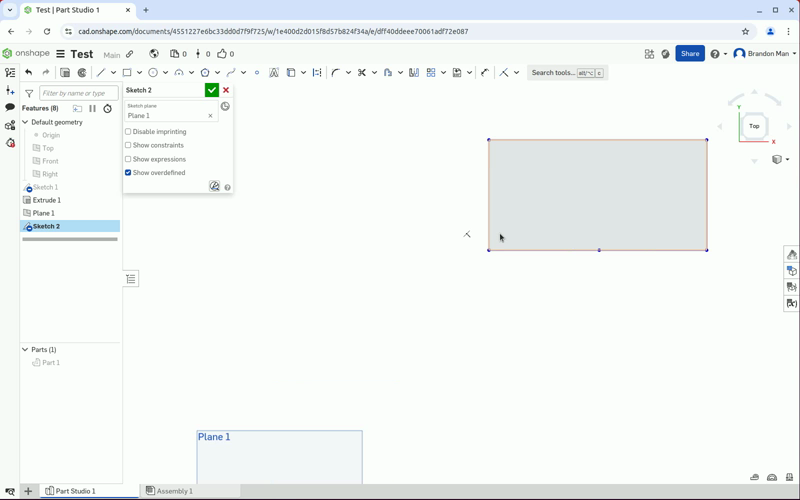
scroll(6)
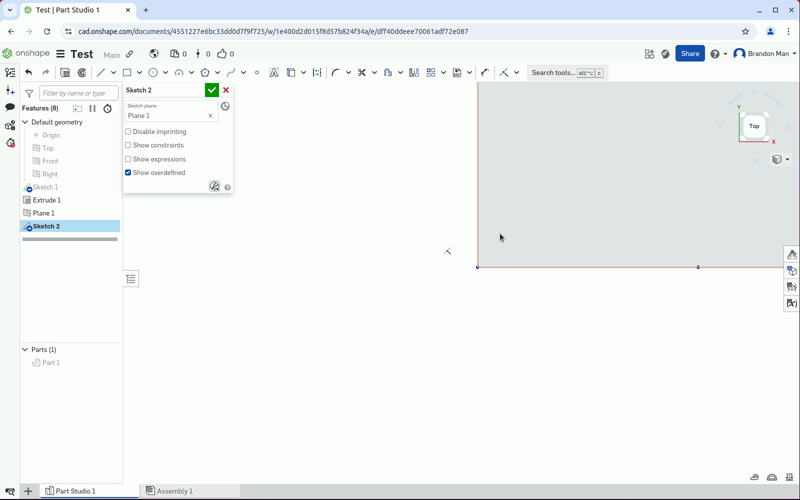
click(500, 233)
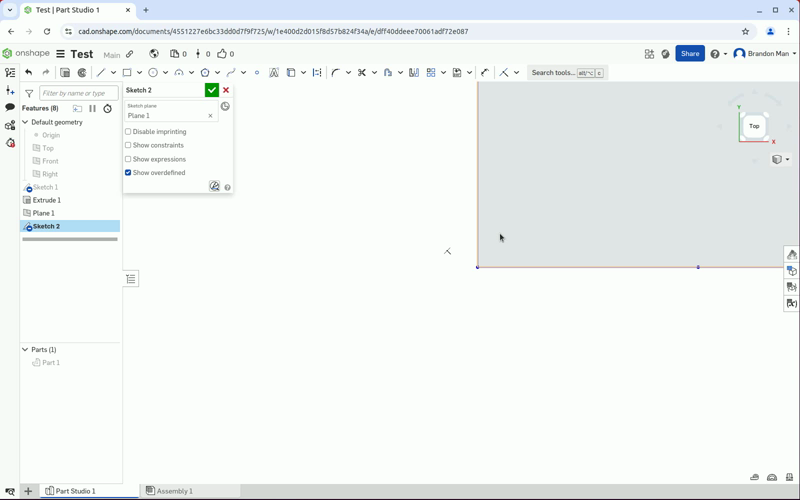
scroll(-6)
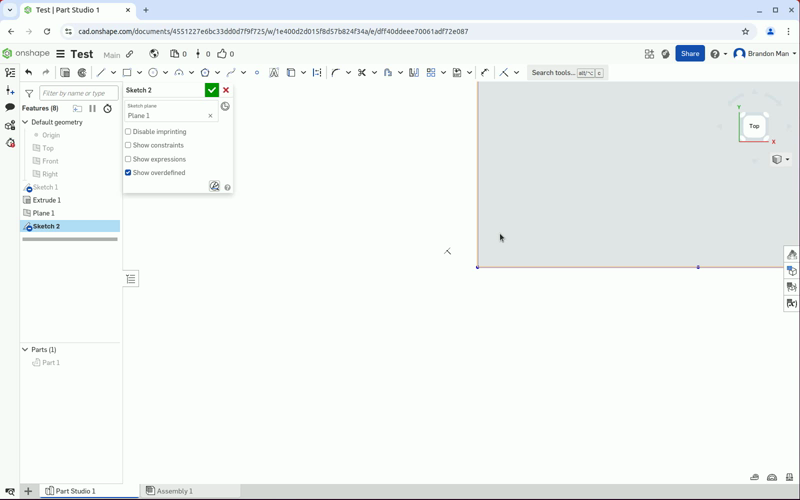
scroll(-6)
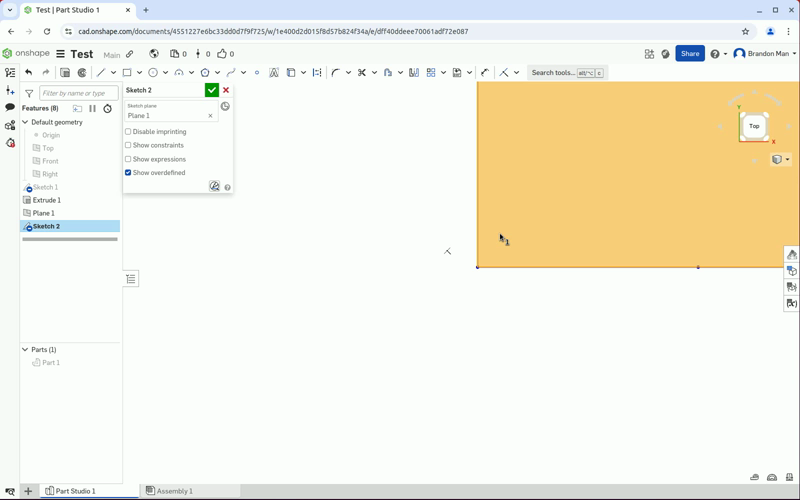
scroll(-6)
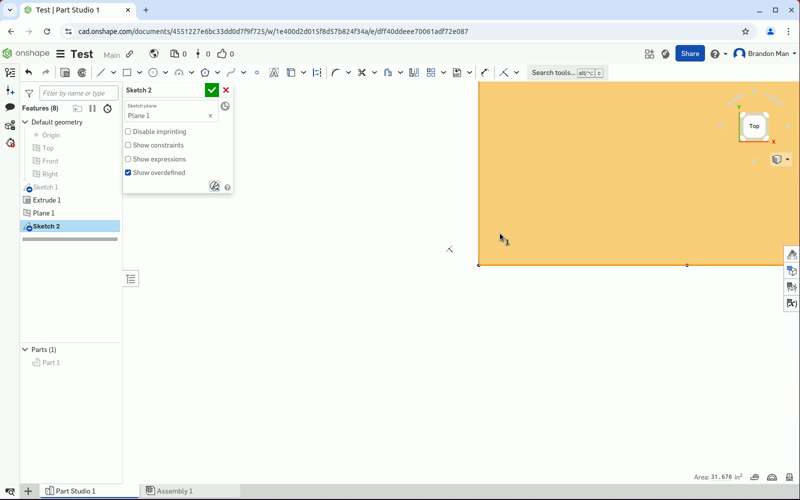
scroll(-6)
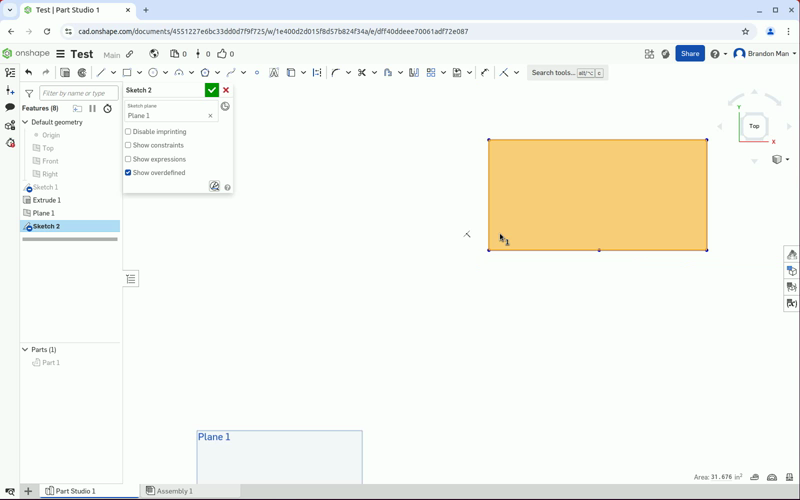
scroll(-6)
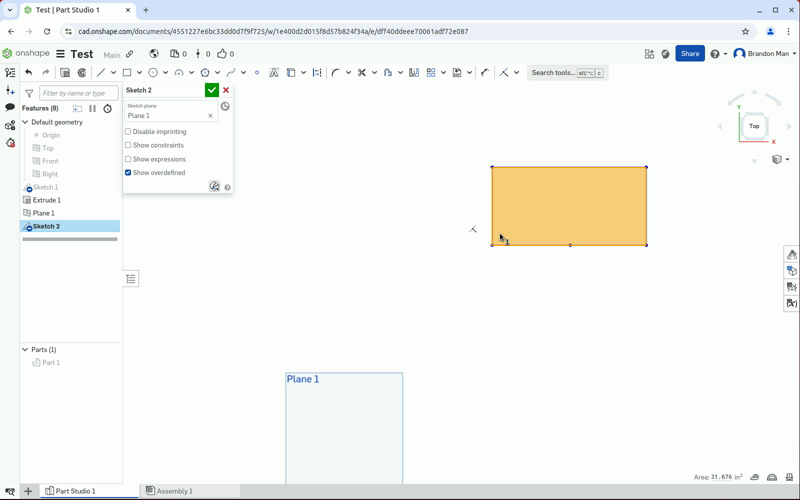
scroll(-6)
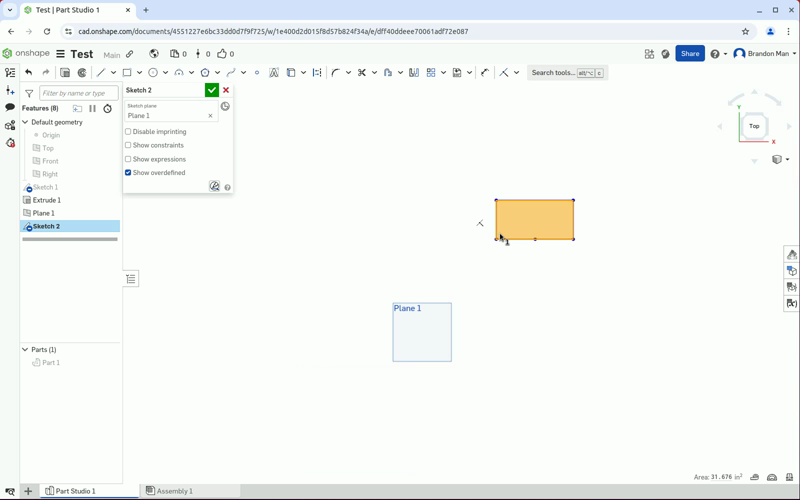
scroll(-6)
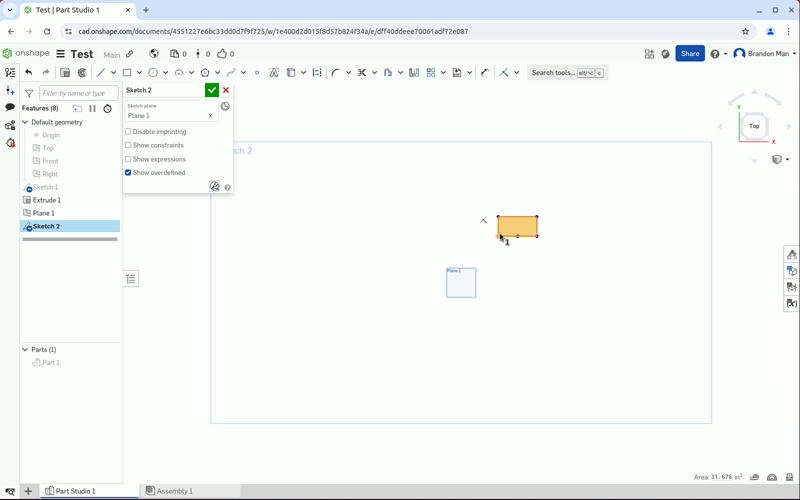
mouse_move(73, 352)
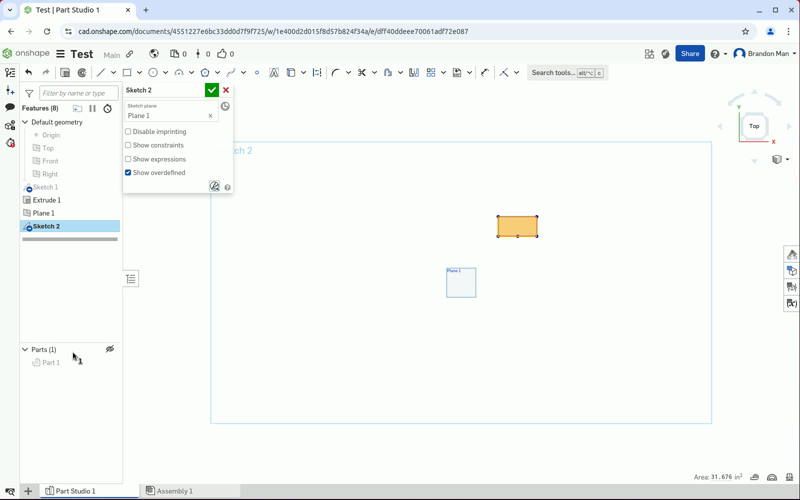
key(shift+y)
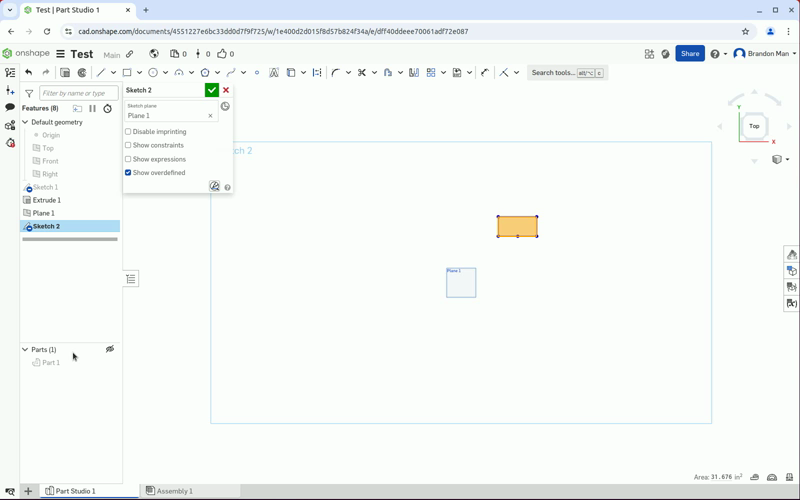
key(shift+e)
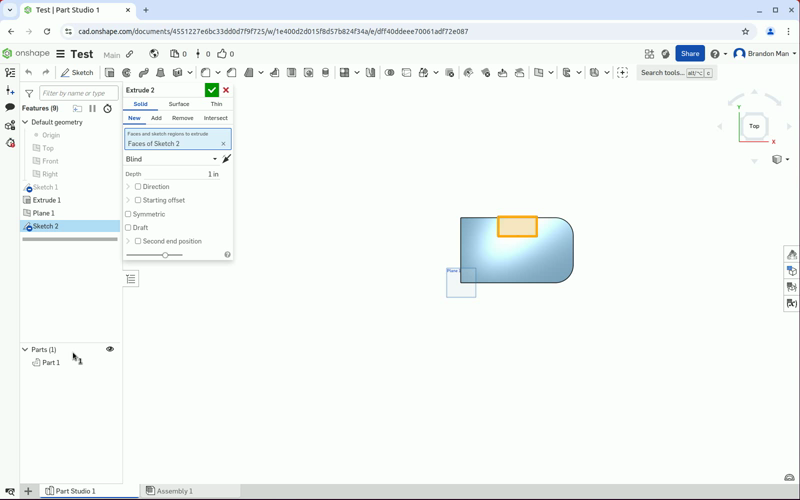
mouse_move(143, 106)
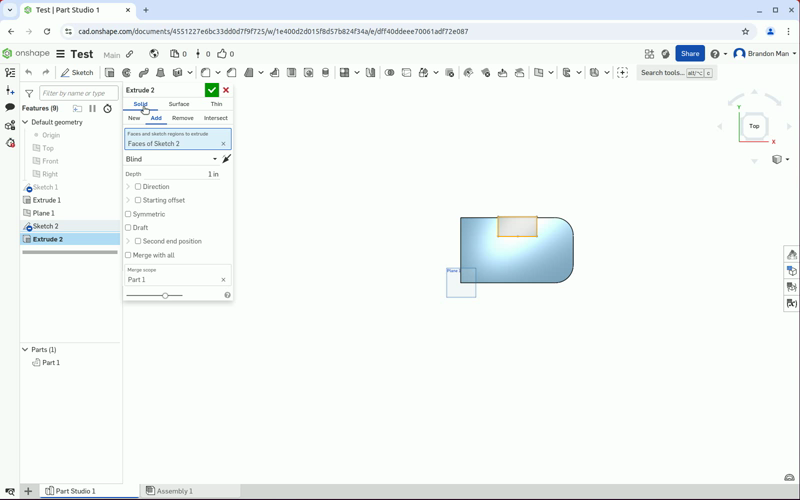
click(143, 106)
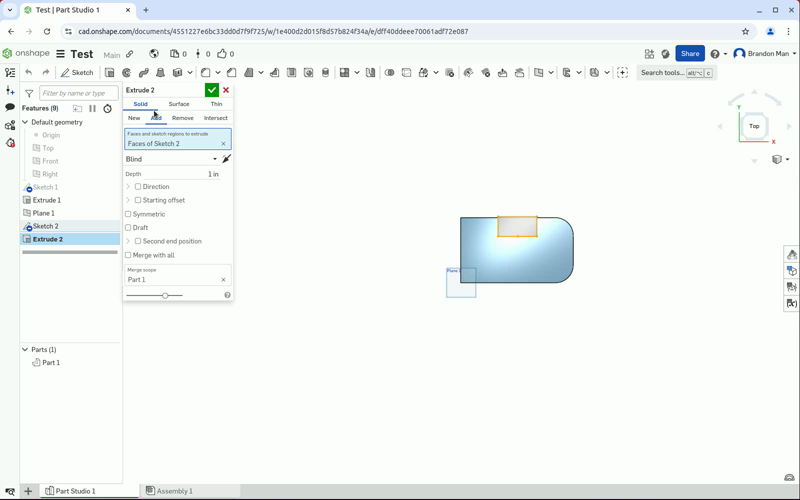
mouse_move(186, 120)
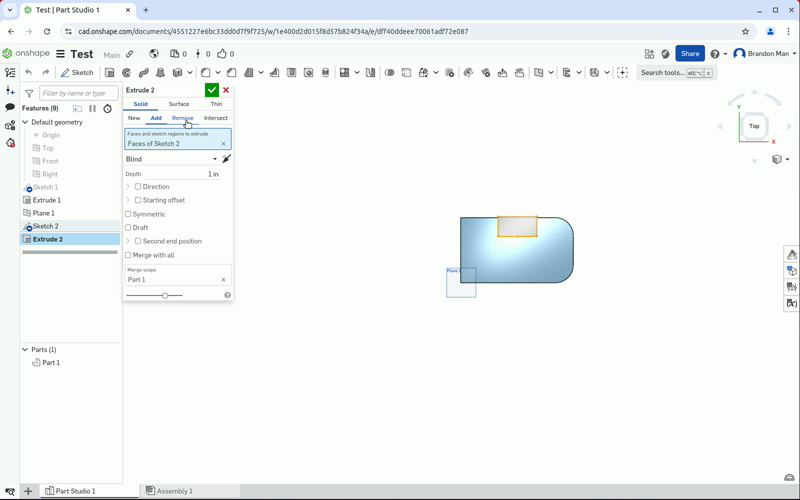
click(186, 120)
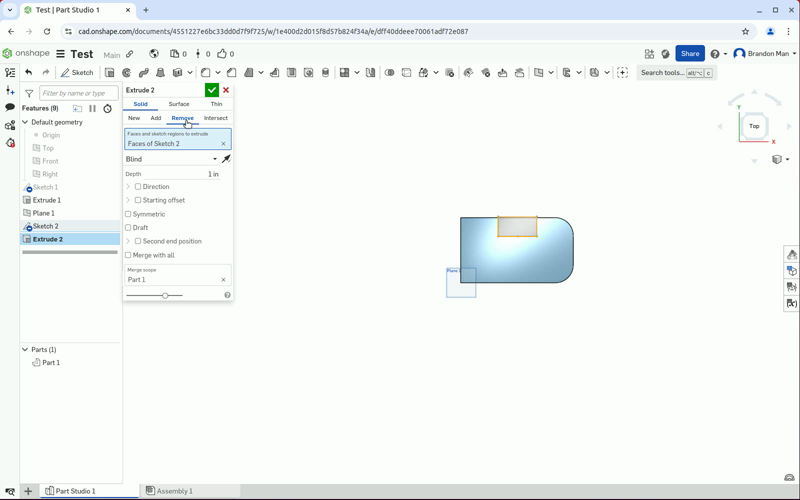
key(tab, 4)
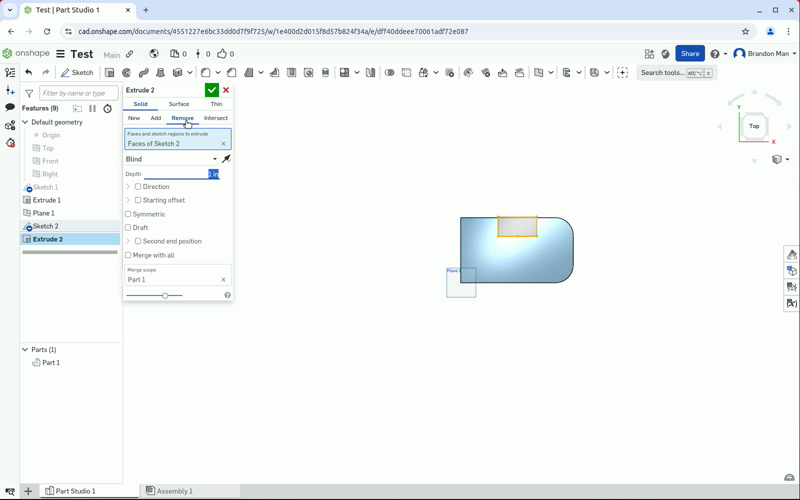
text(7.703)
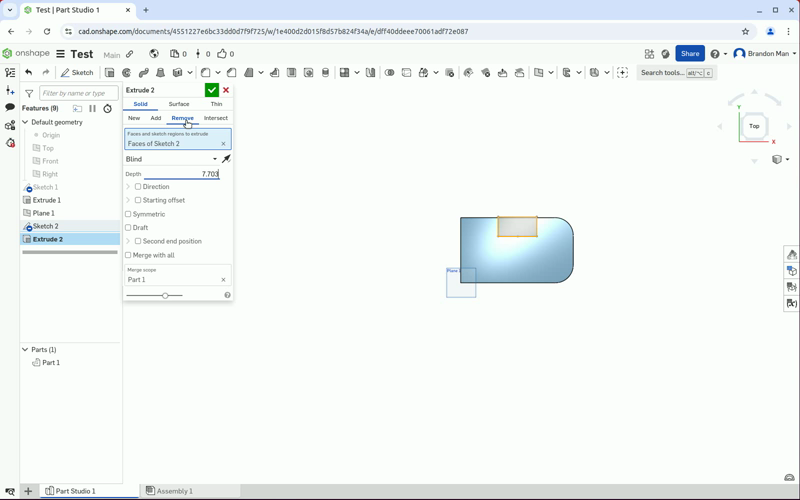
key(tab, 6)
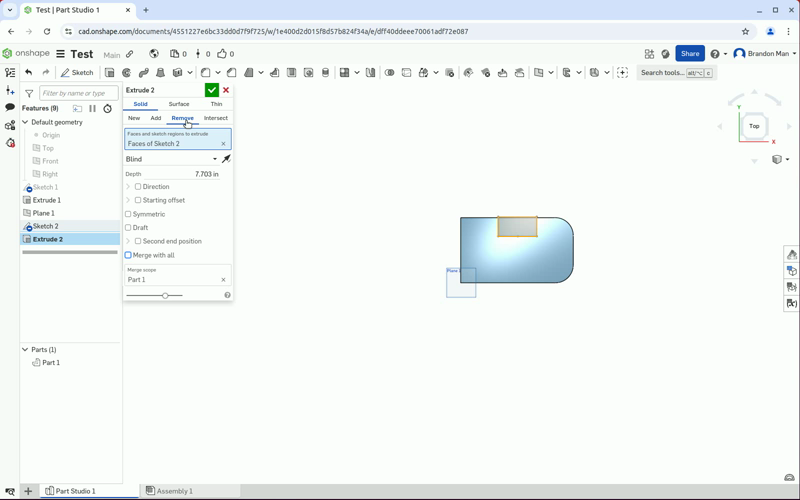
key(space)
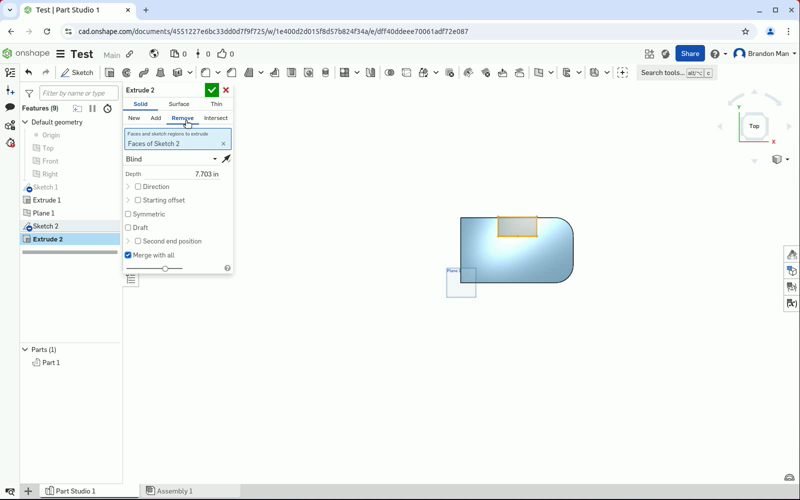
key(enter)
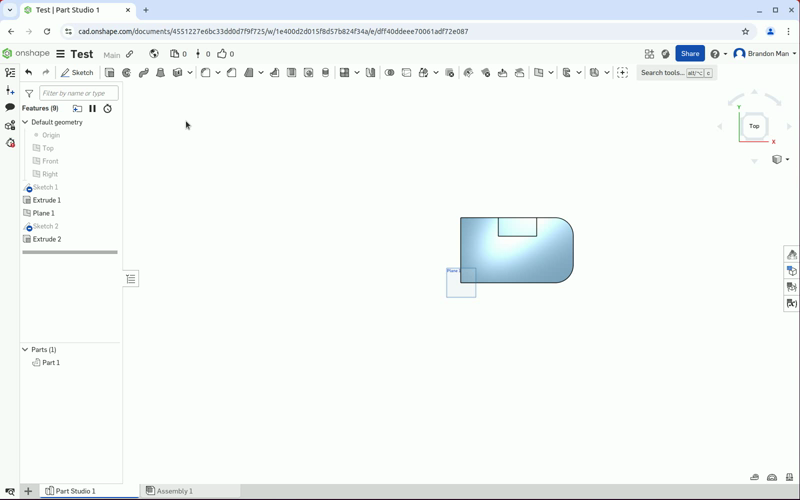
key(shift+h)
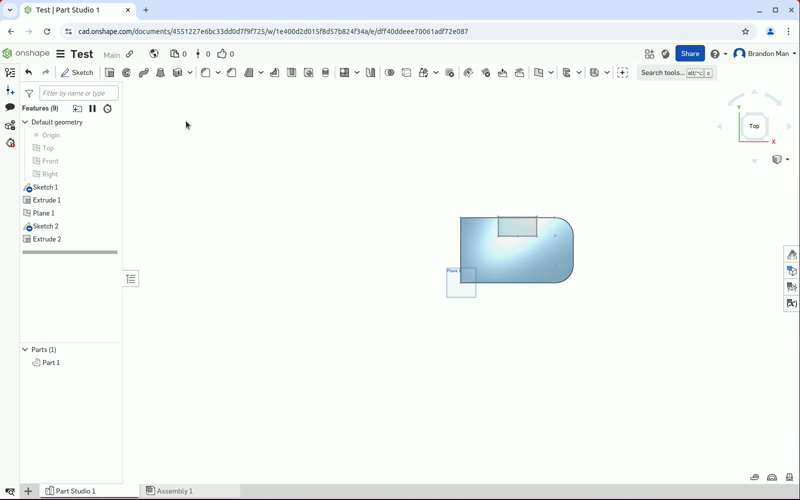
key(shift+h)
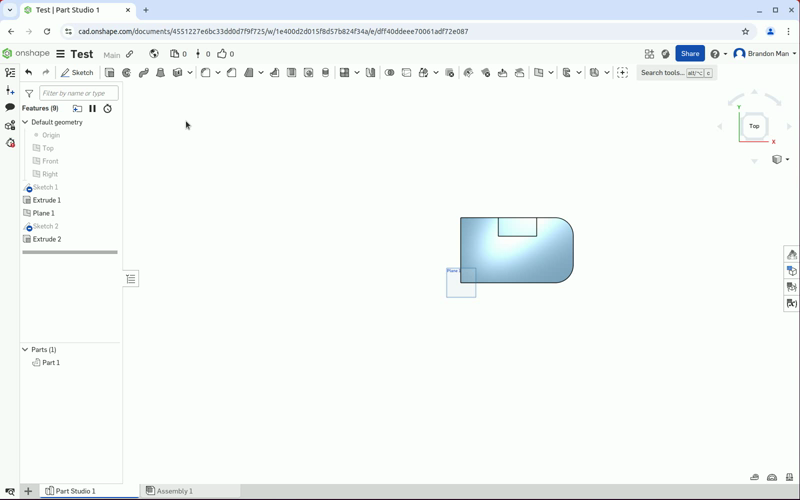
mouse_move(73, 189)
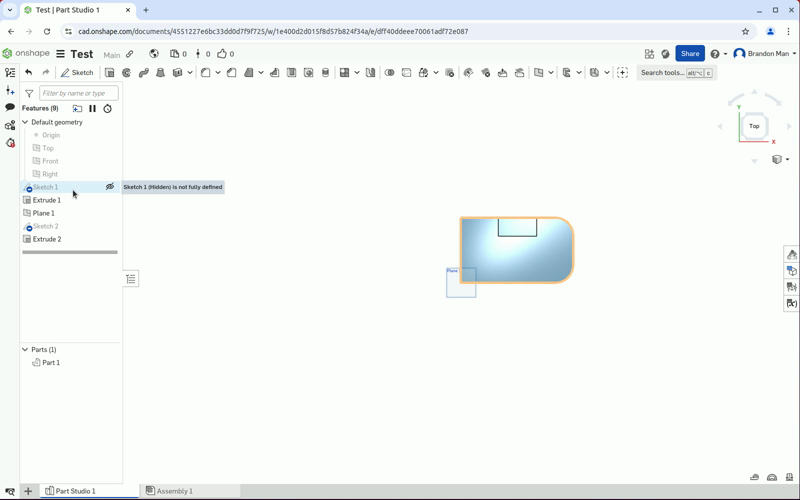
click(73, 189)
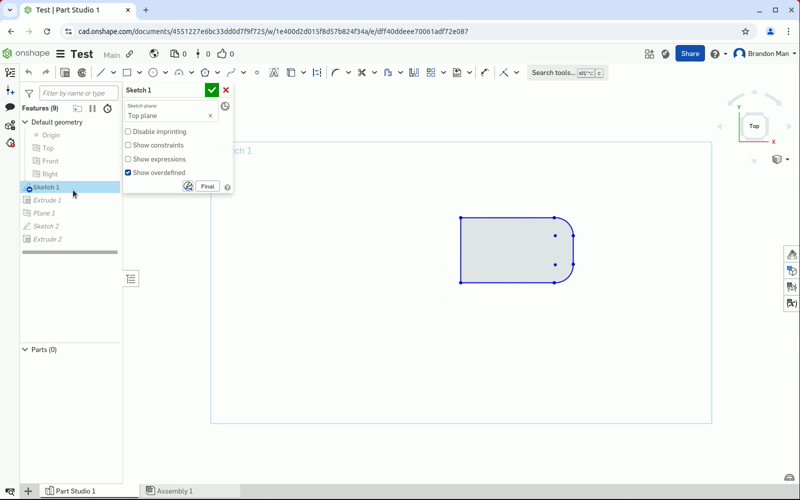
mouse_move(229, 92)
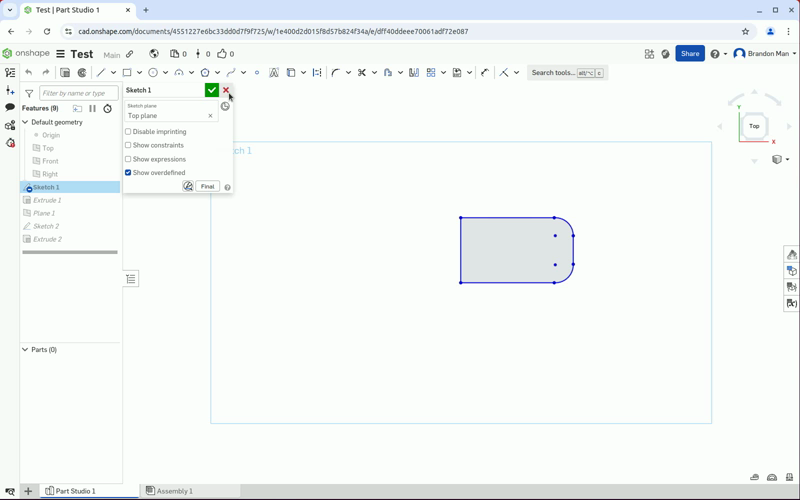
click(229, 92)
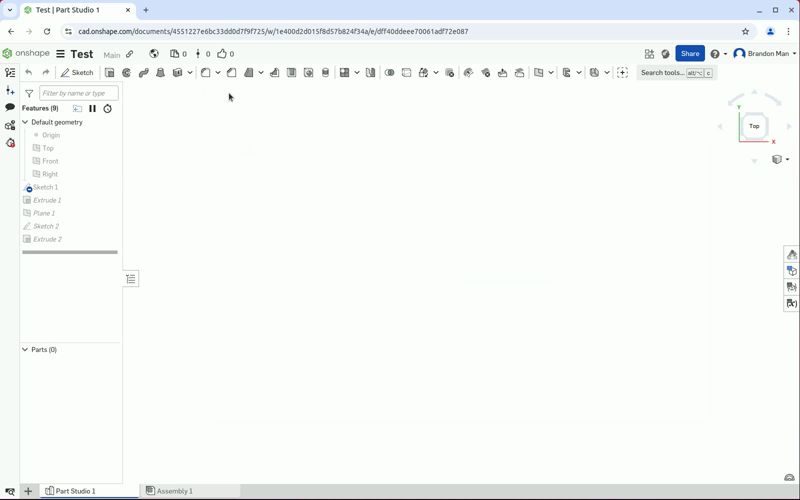
key(shift+s)
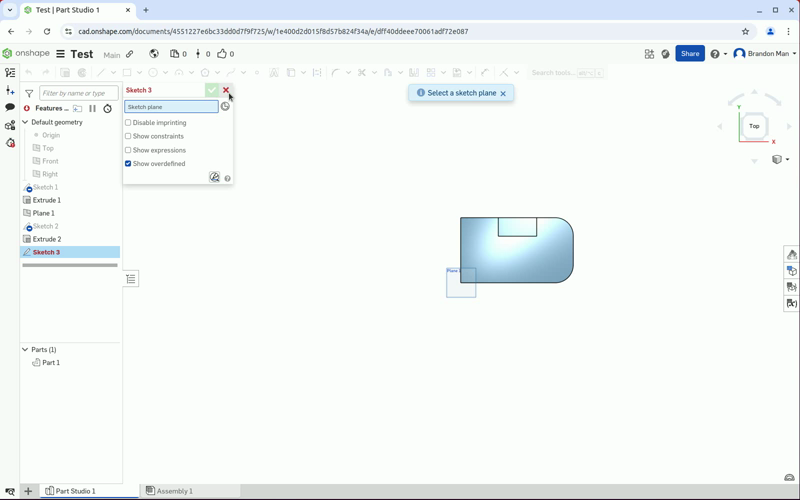
mouse_move(73, 215)
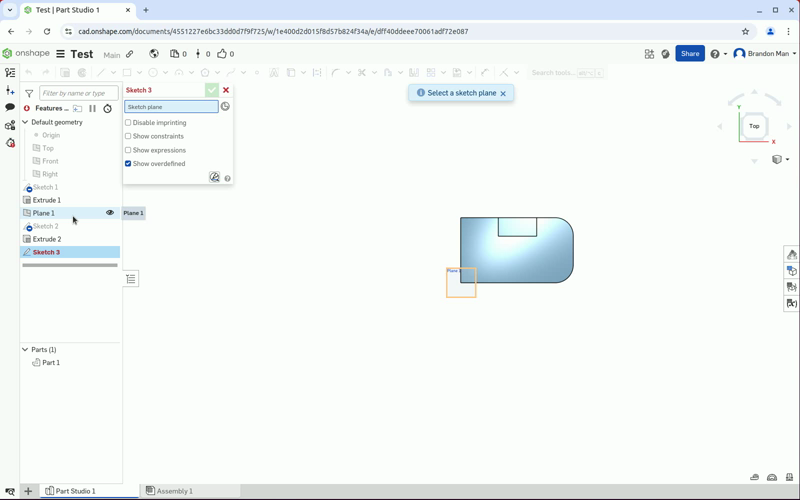
click(73, 215)
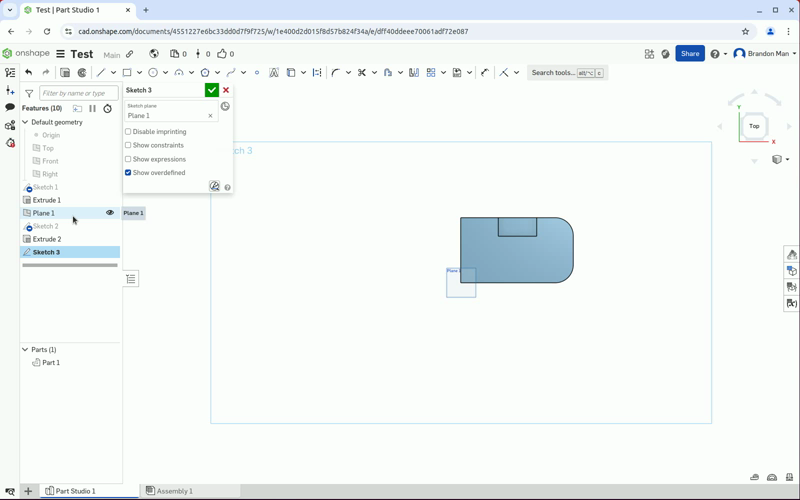
mouse_move(73, 352)
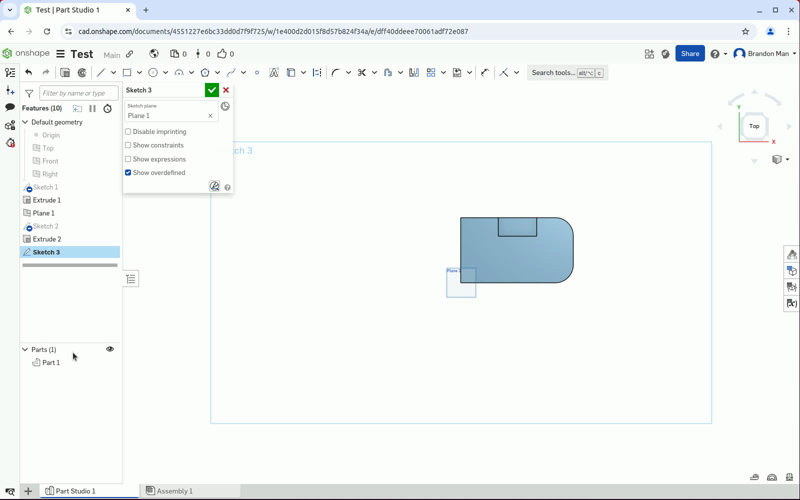
key(y)
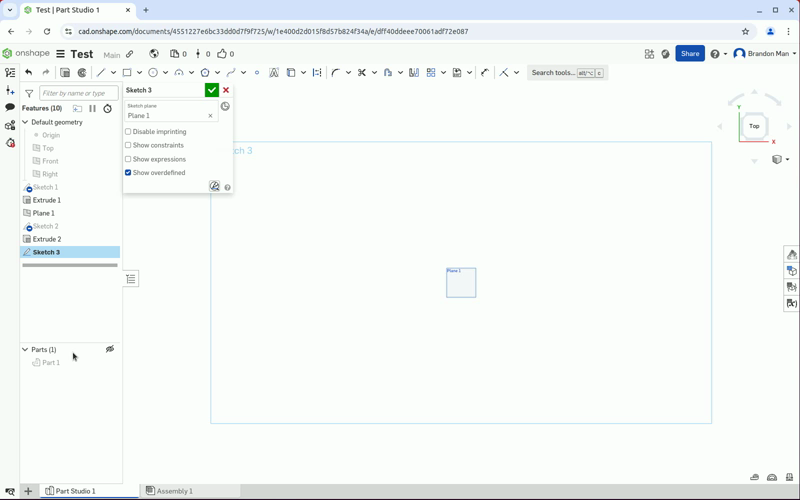
key(l)
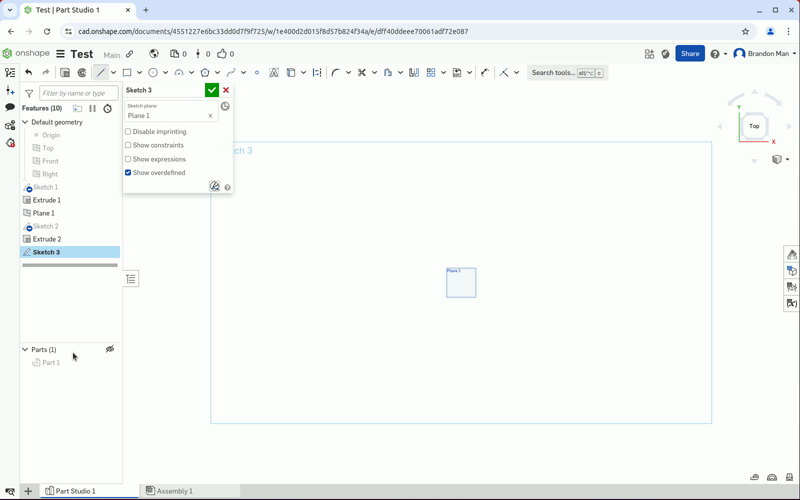
key_down(shift)
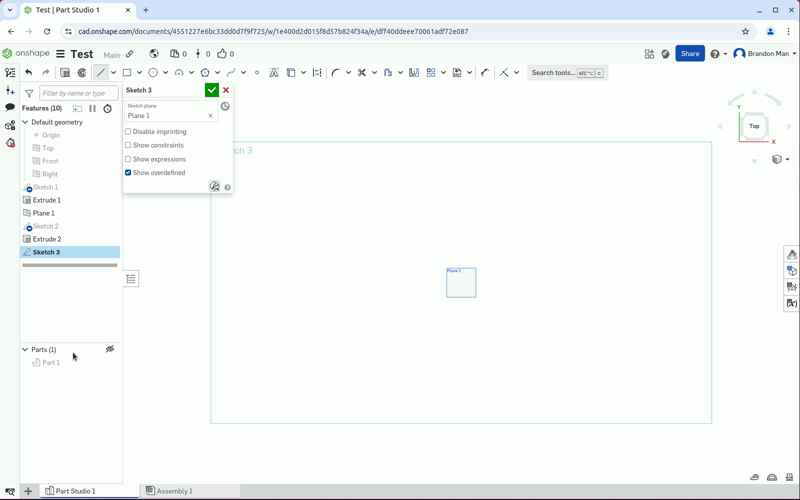
mouse_move(498, 282)
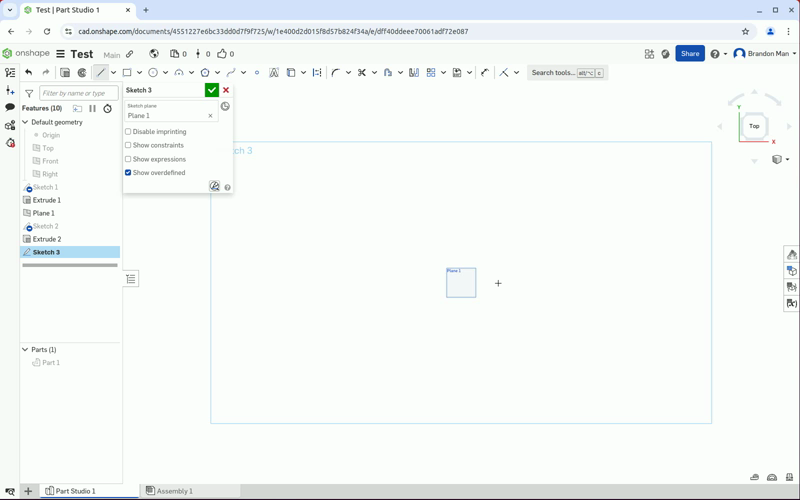
click(498, 282)
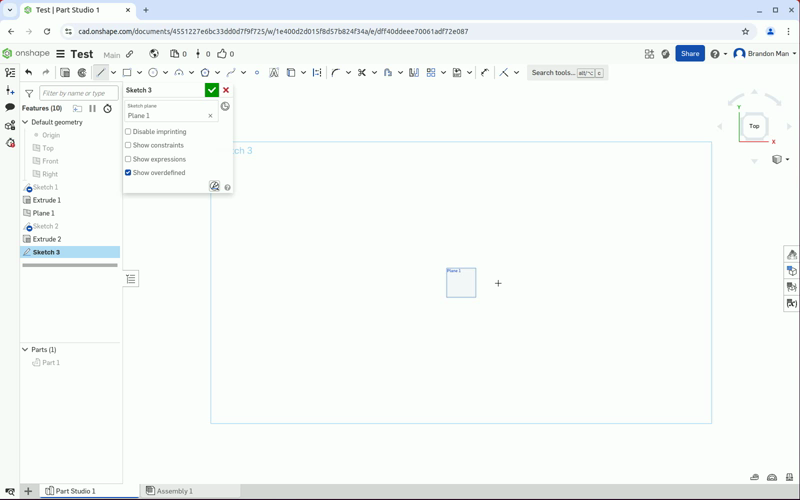
key_up(shift)
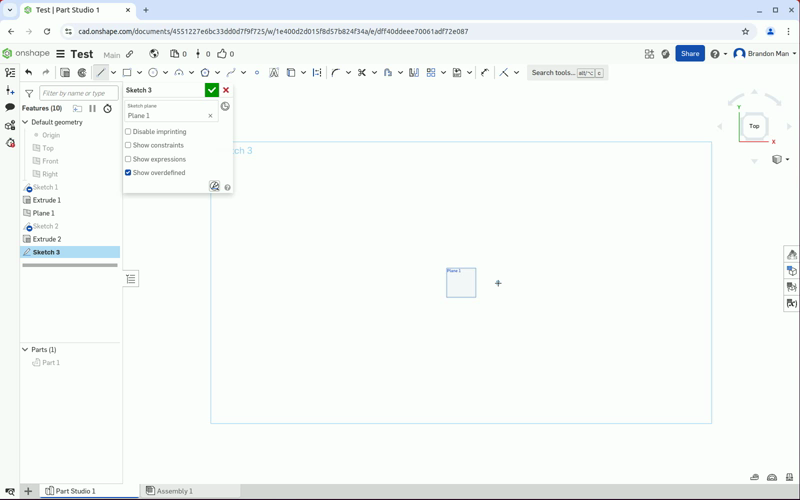
key_down(shift)
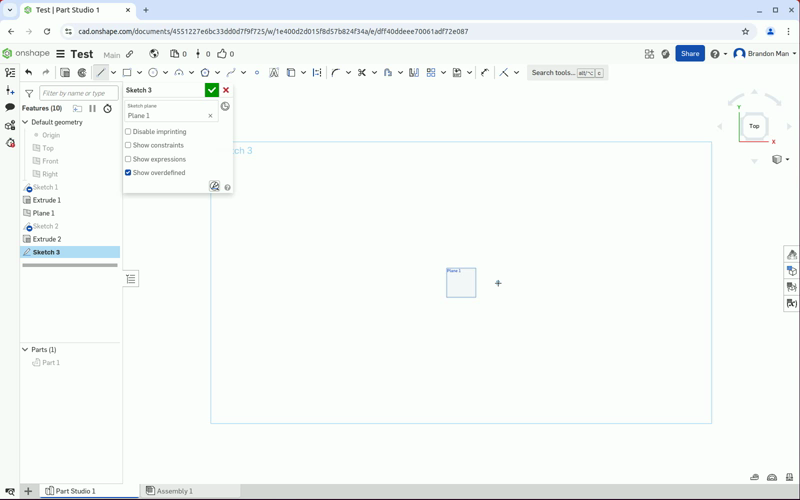
mouse_move(528, 282)
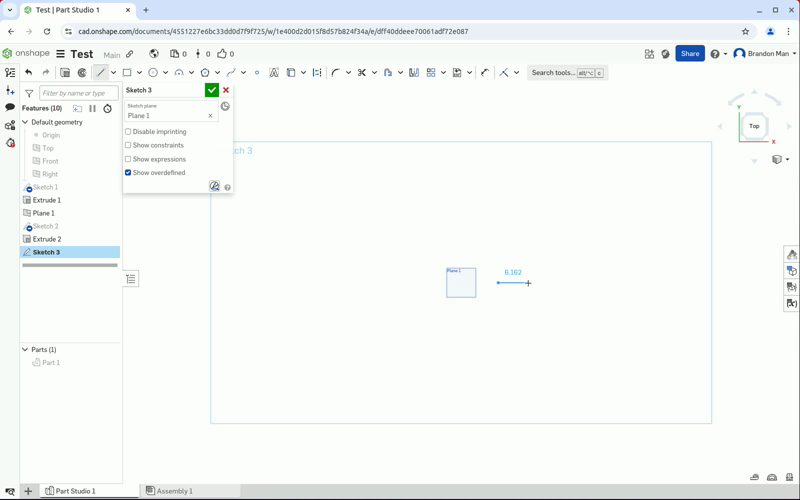
mouse_move(536, 282)
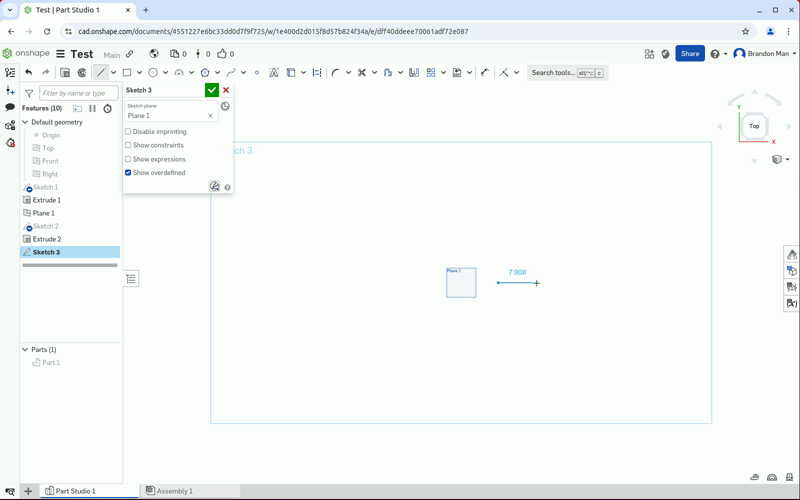
click(536, 282)
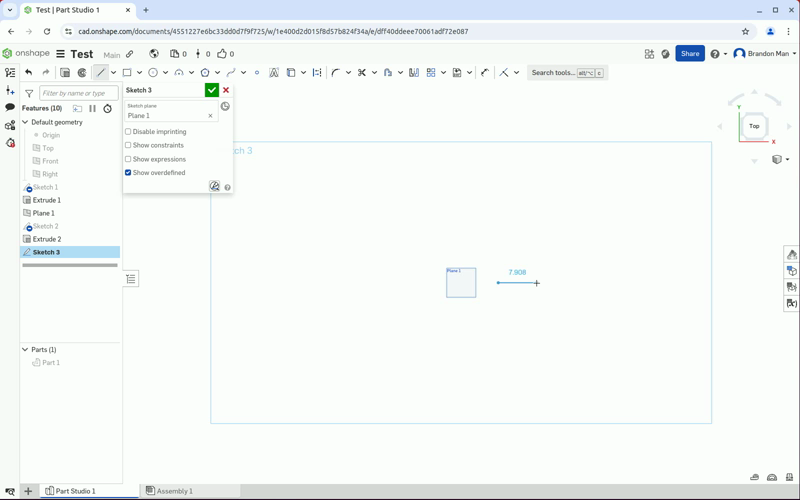
key_up(shift)
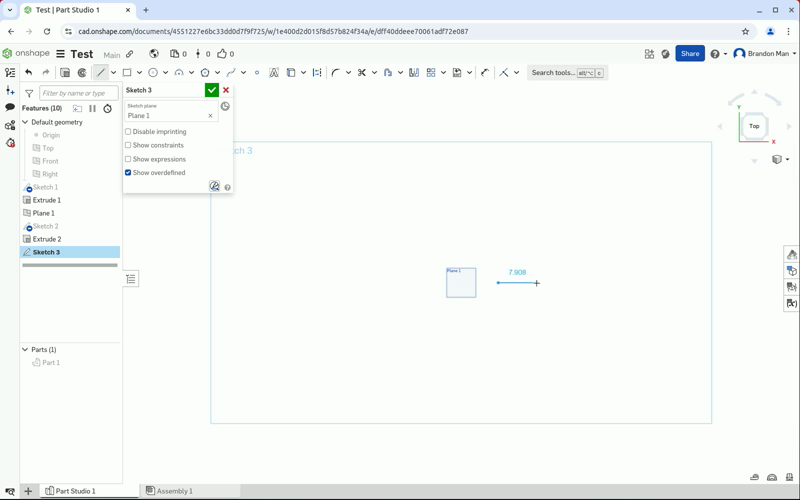
key_down(shift)
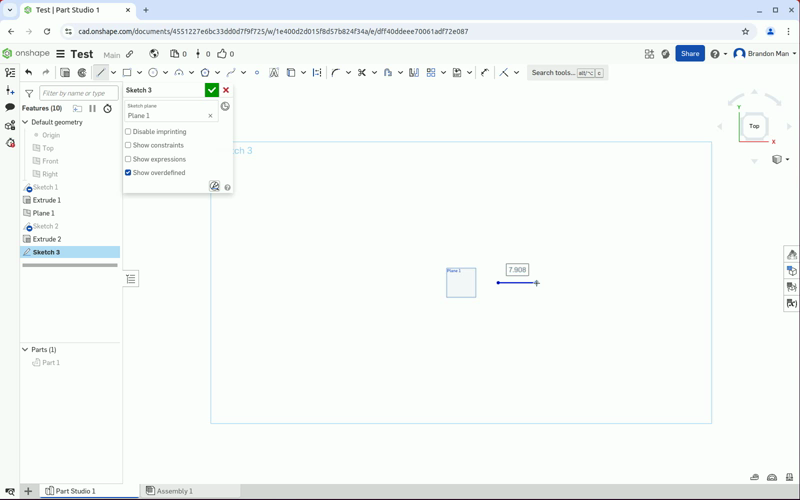
mouse_move(566, 282)
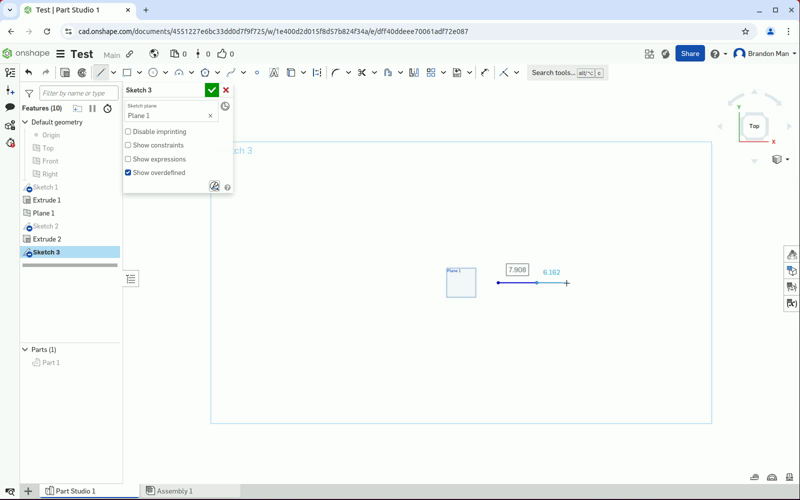
mouse_move(536, 263)
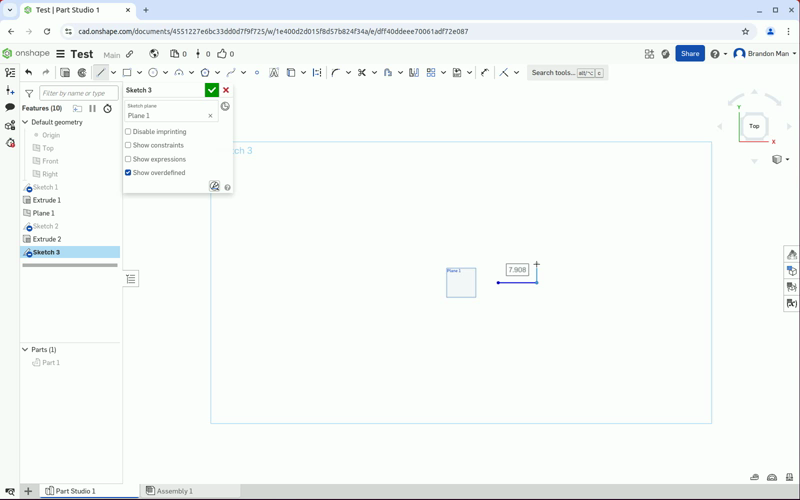
click(536, 263)
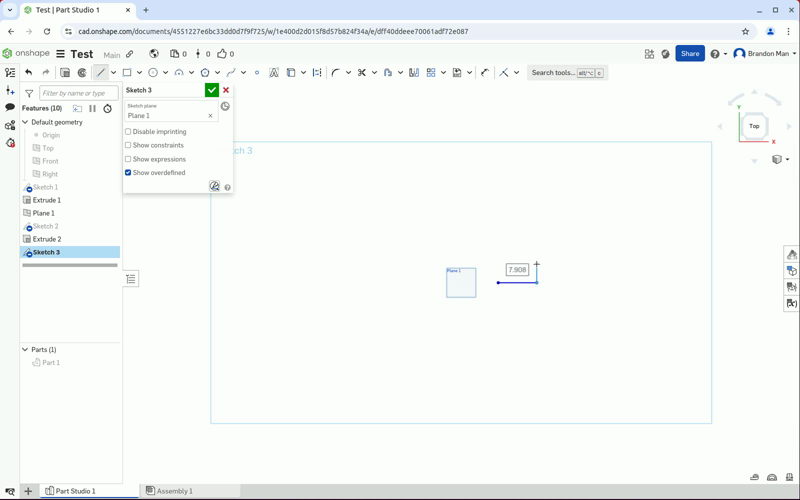
key_up(shift)
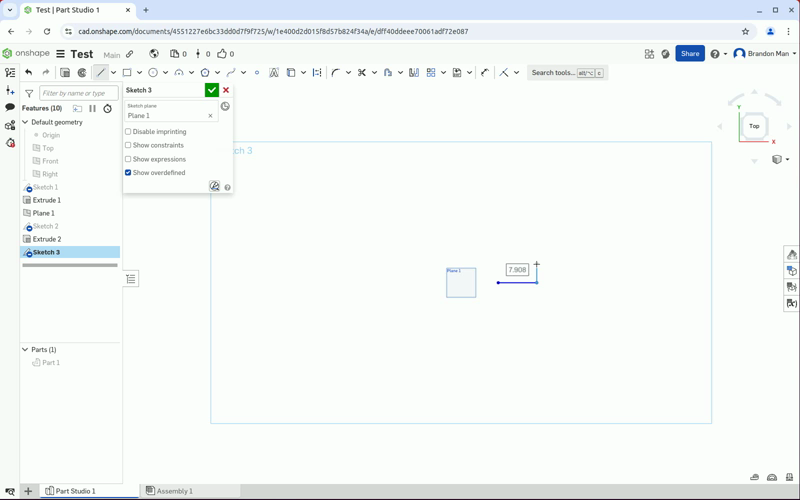
key_down(shift)
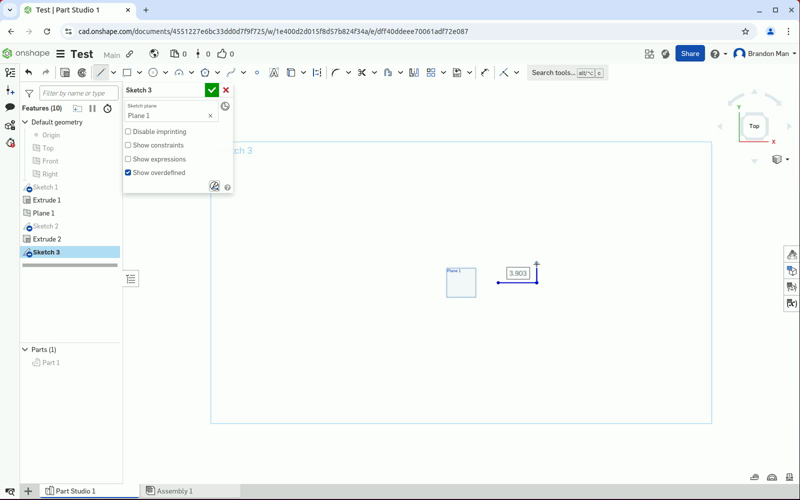
mouse_move(566, 263)
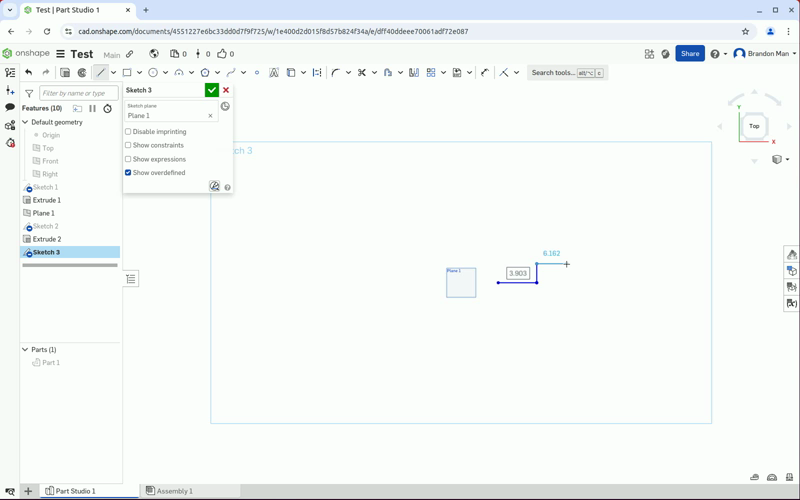
mouse_move(517, 263)
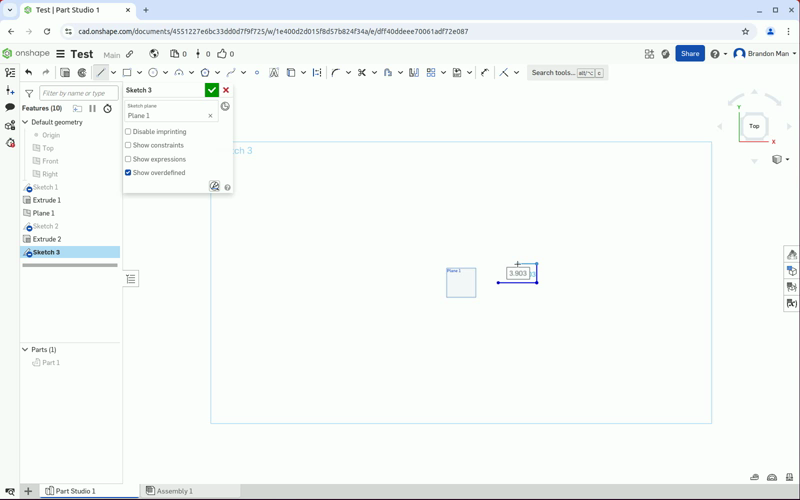
click(517, 263)
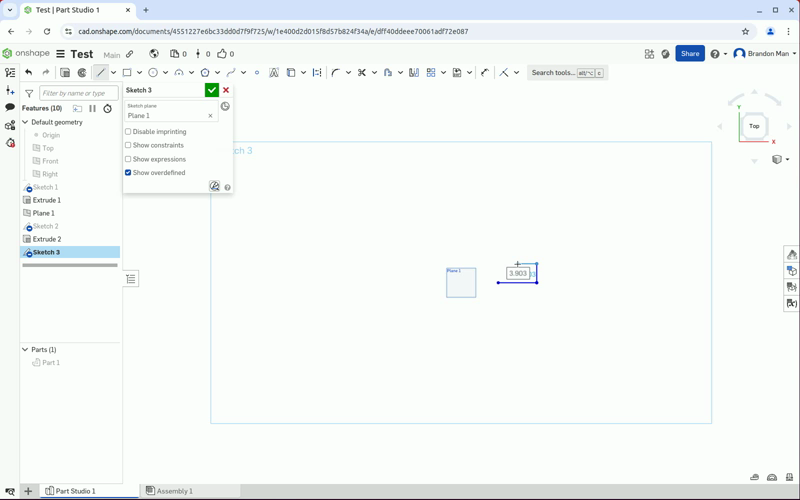
key_up(shift)
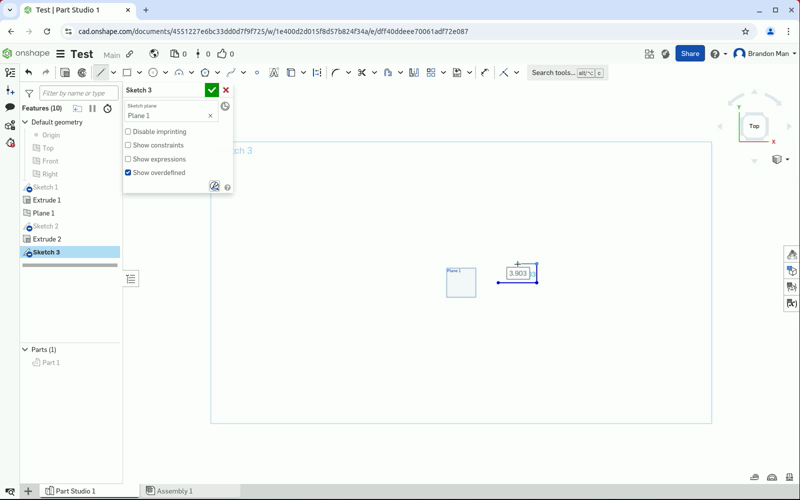
key_down(shift)
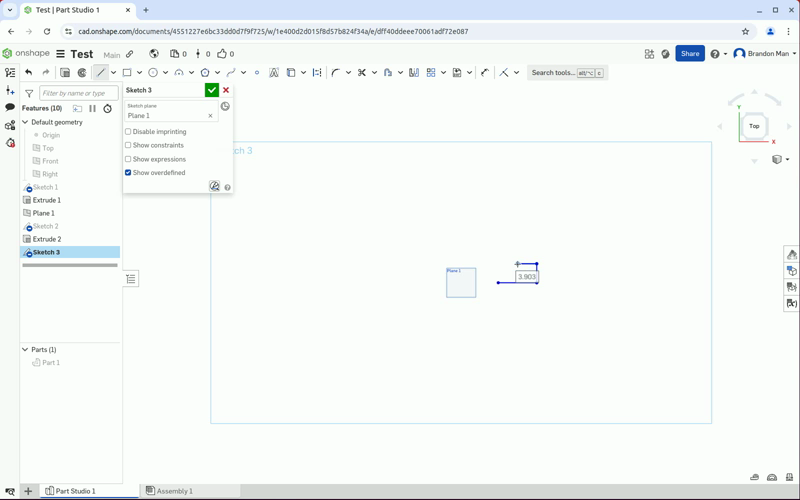
mouse_move(547, 263)
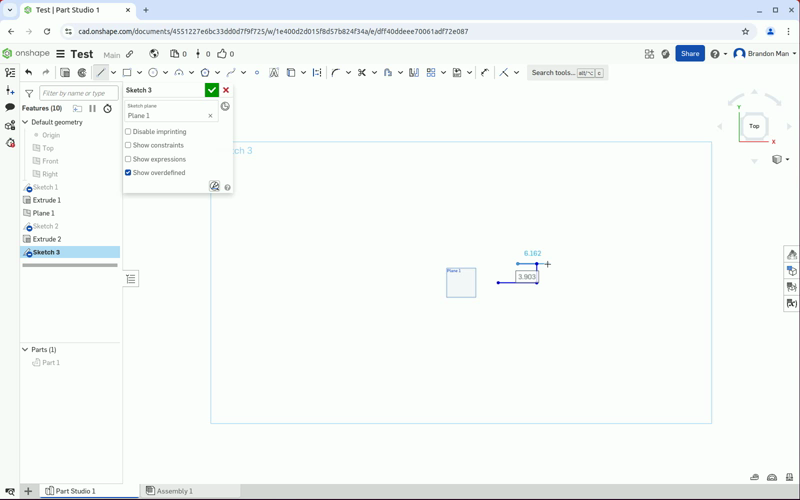
mouse_move(498, 263)
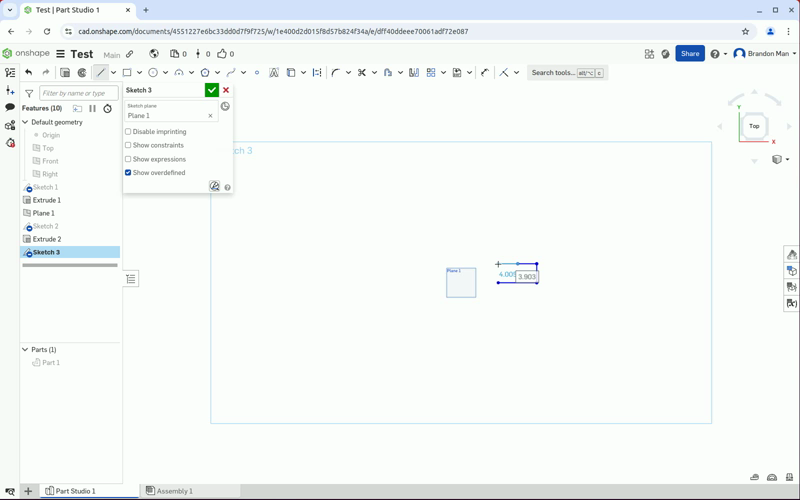
click(498, 263)
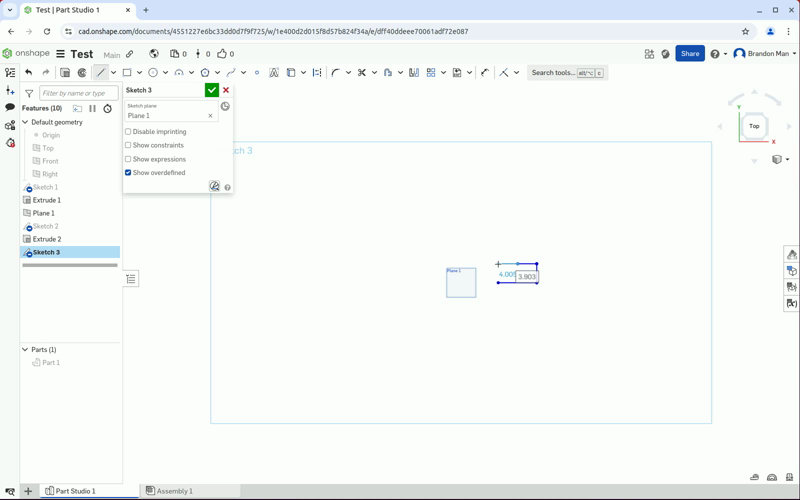
key_up(shift)
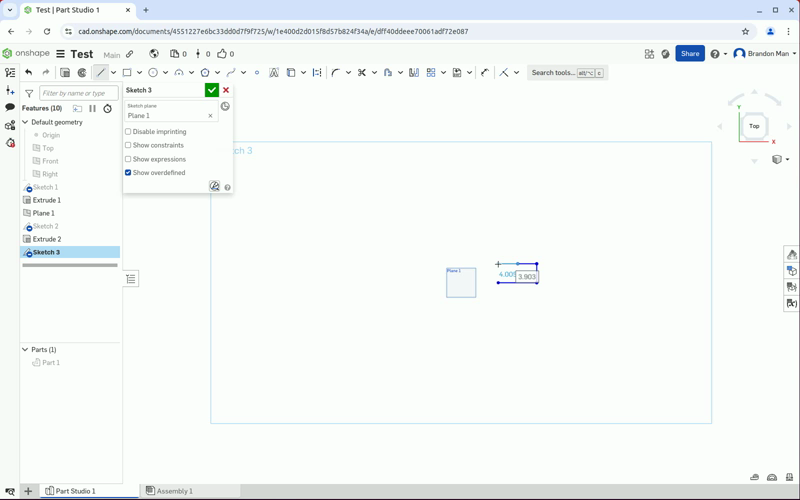
mouse_move(528, 263)
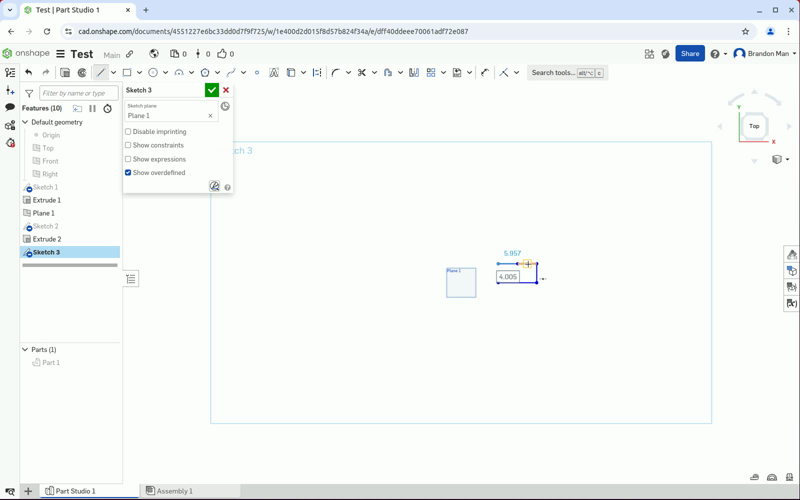
key_down(shift)
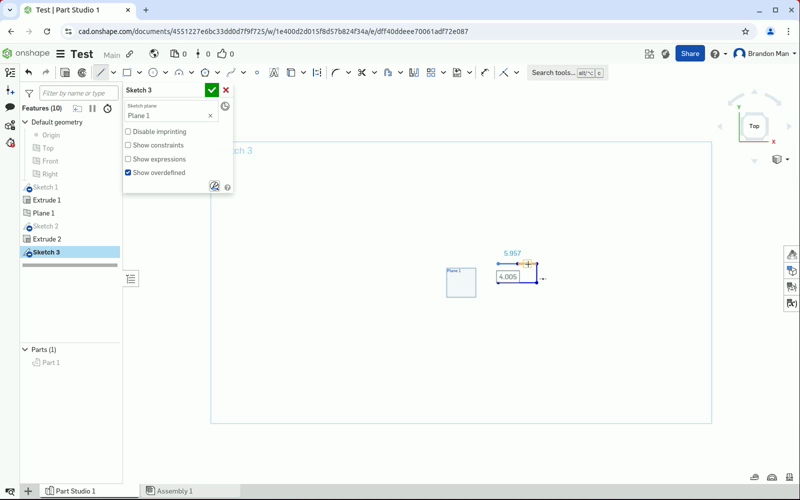
mouse_move(498, 282)
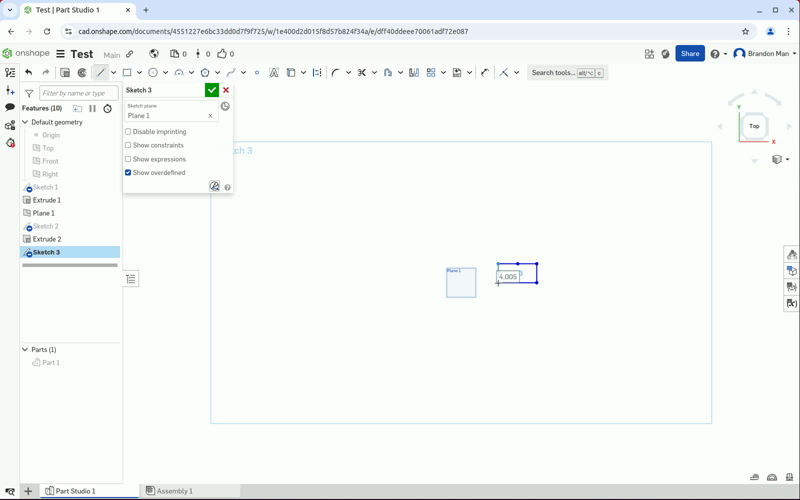
key_up(shift)
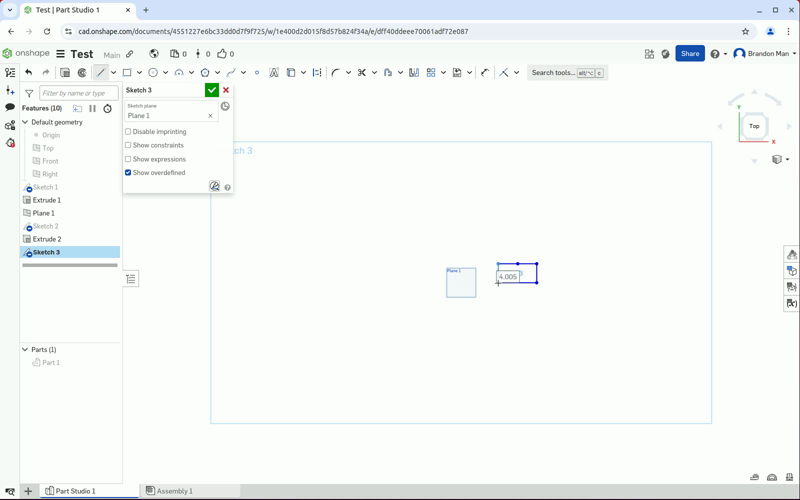
click(498, 282)
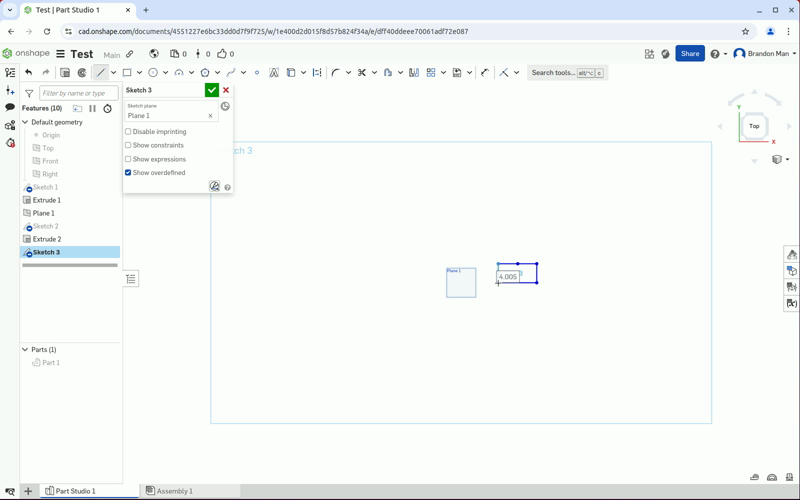
key(esc)
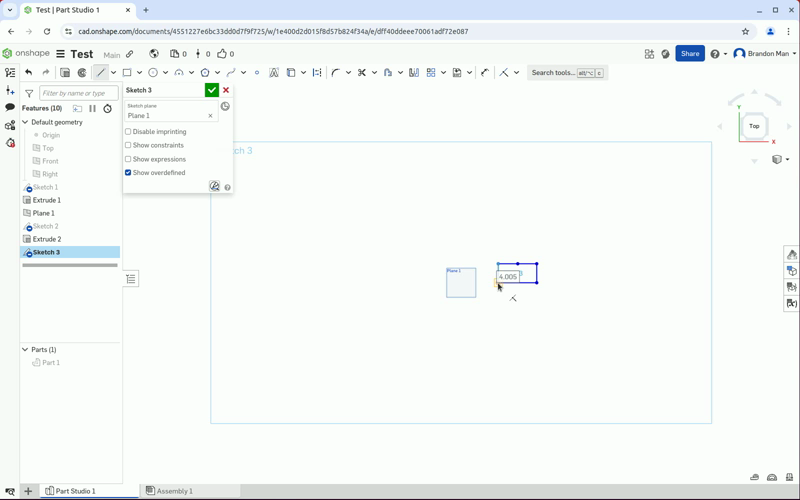
mouse_move(499, 280)
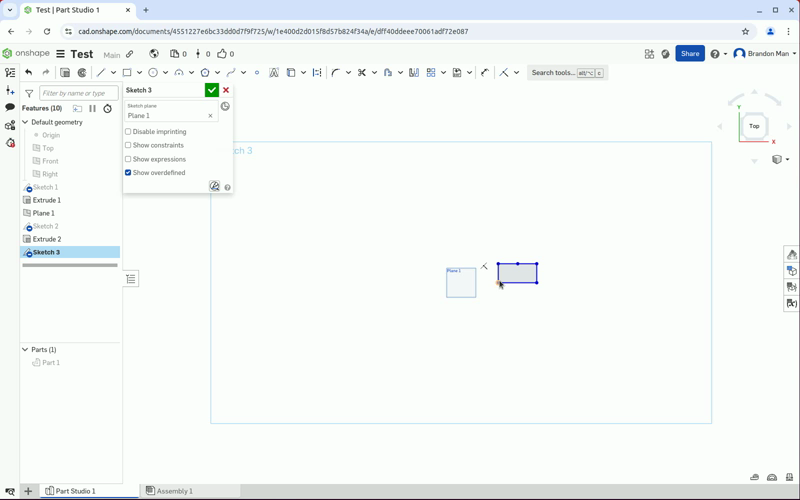
scroll(6)
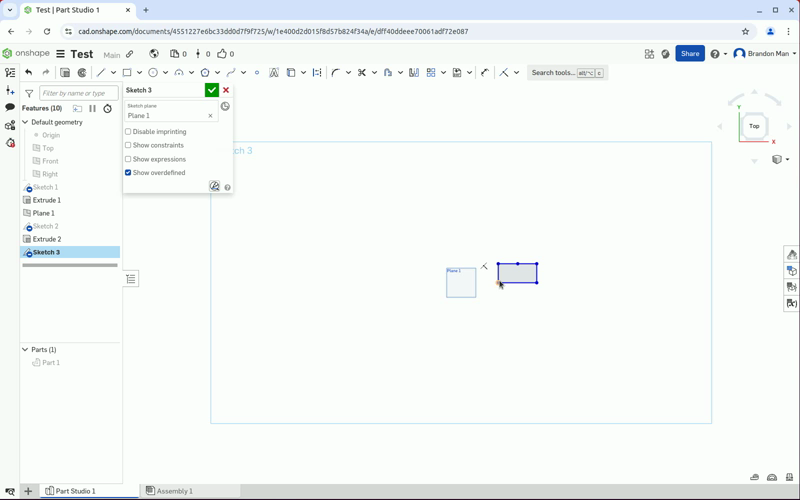
scroll(6)
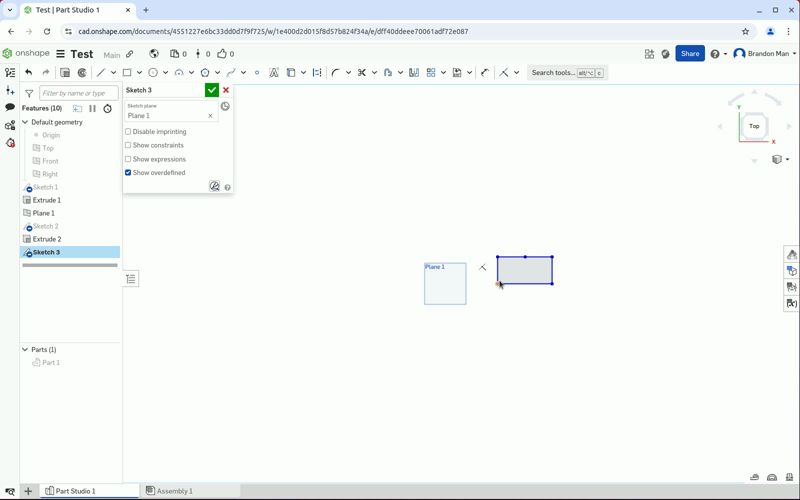
scroll(6)
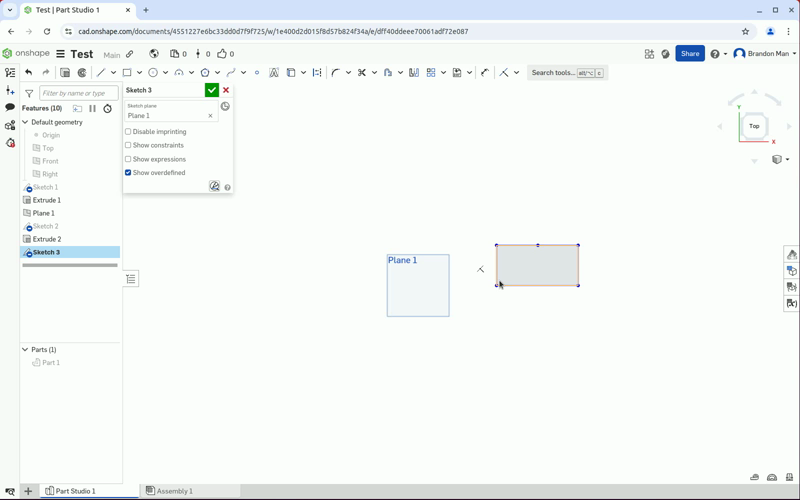
scroll(6)
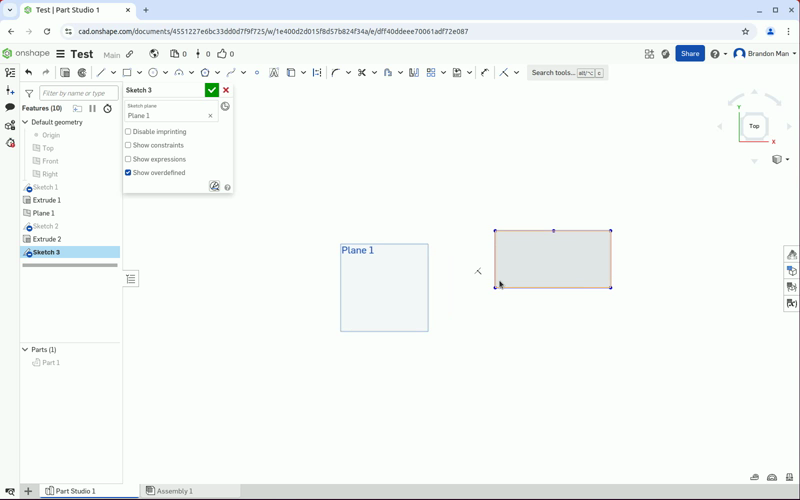
scroll(6)
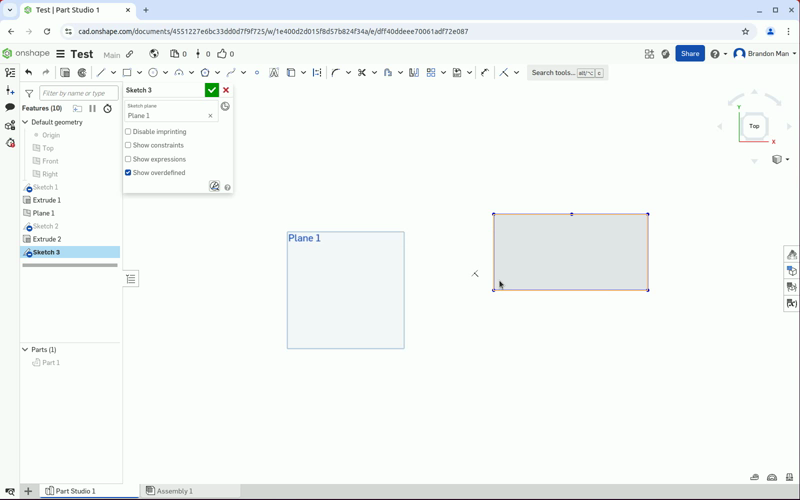
scroll(6)
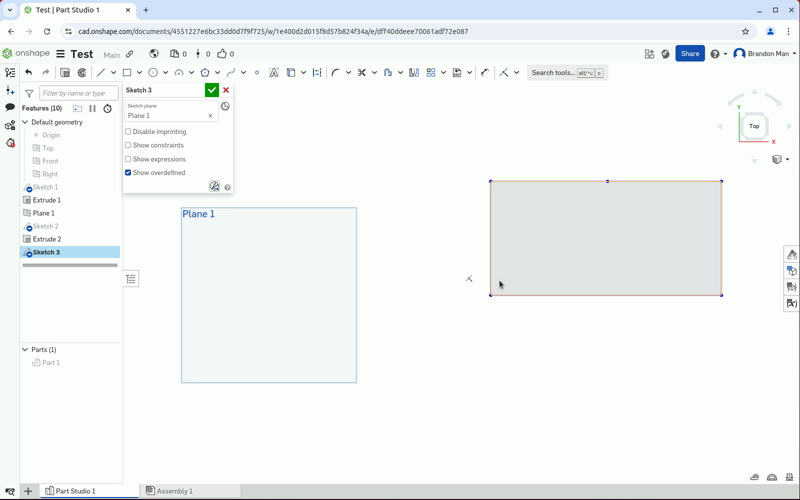
scroll(6)
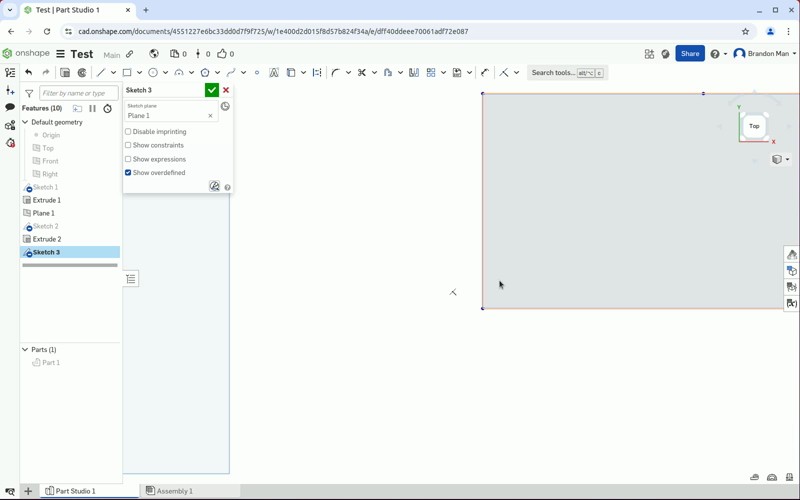
click(499, 280)
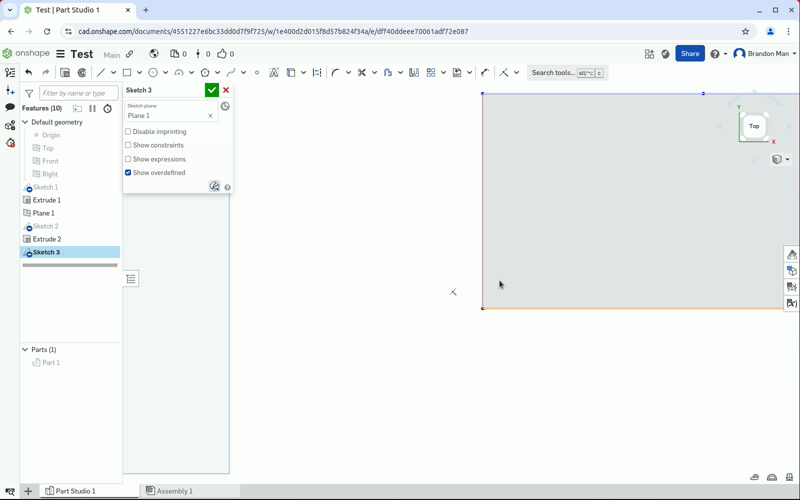
scroll(-6)
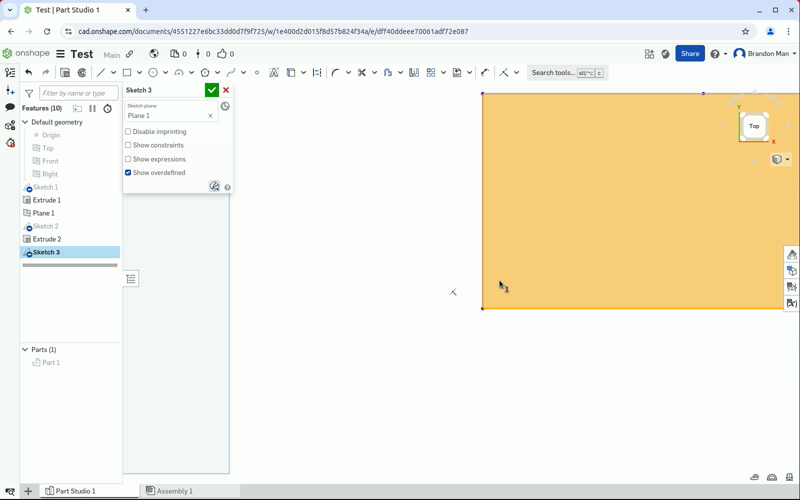
scroll(-6)
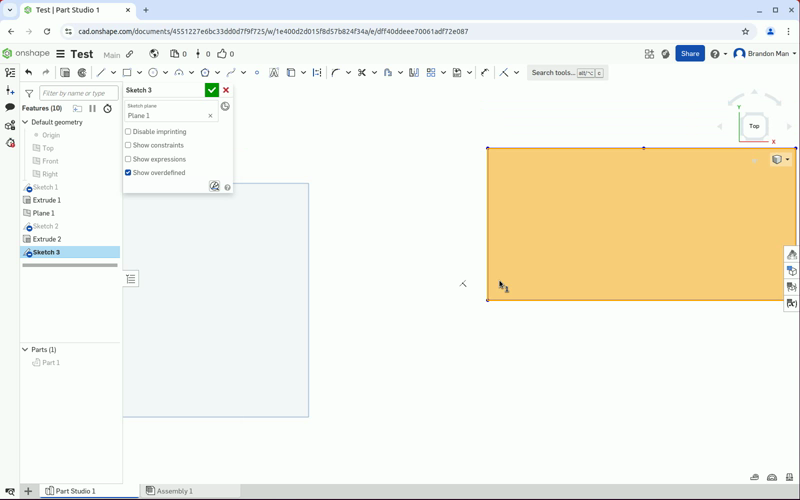
scroll(-6)
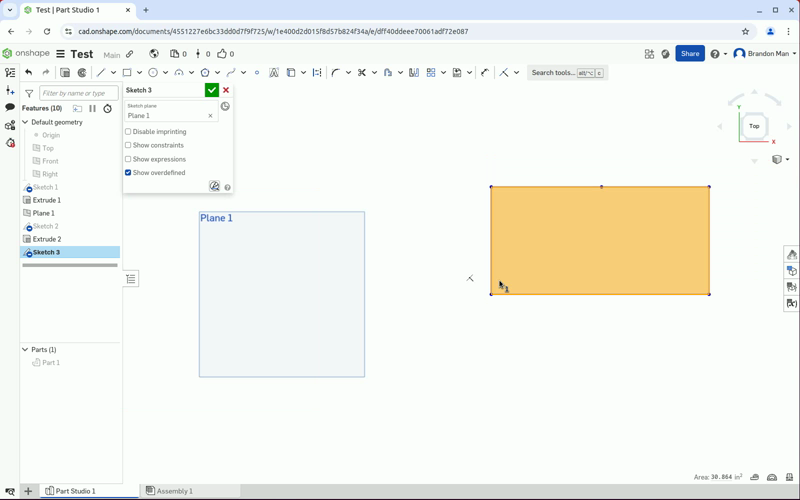
scroll(-6)
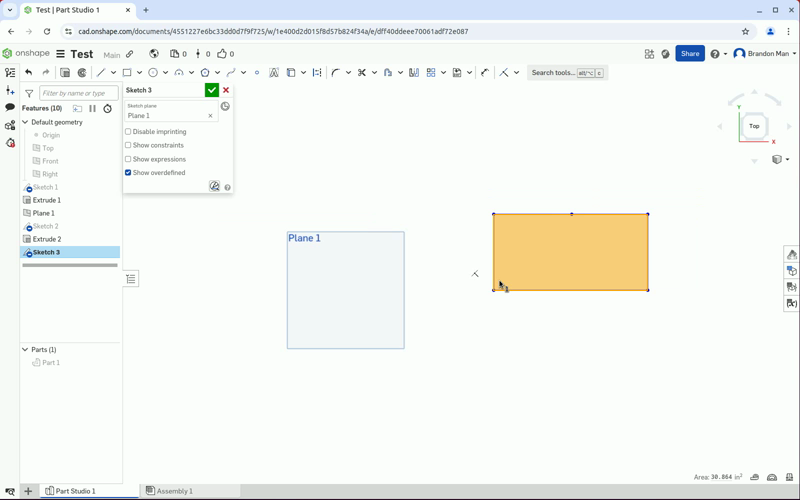
scroll(-6)
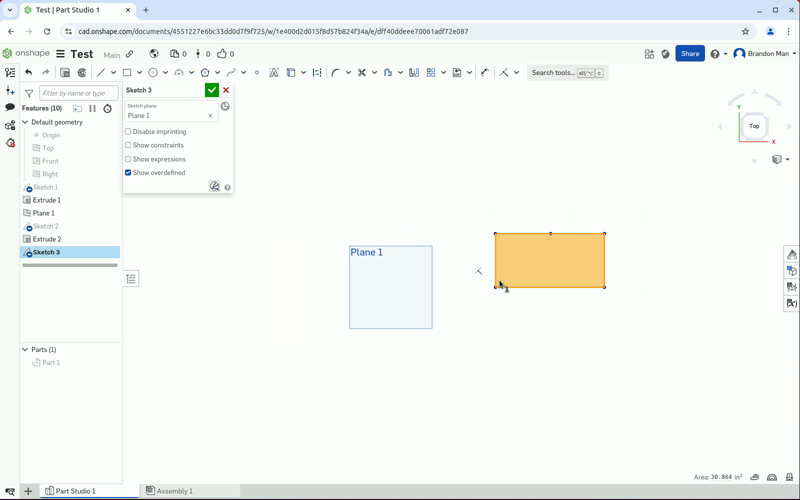
scroll(-6)
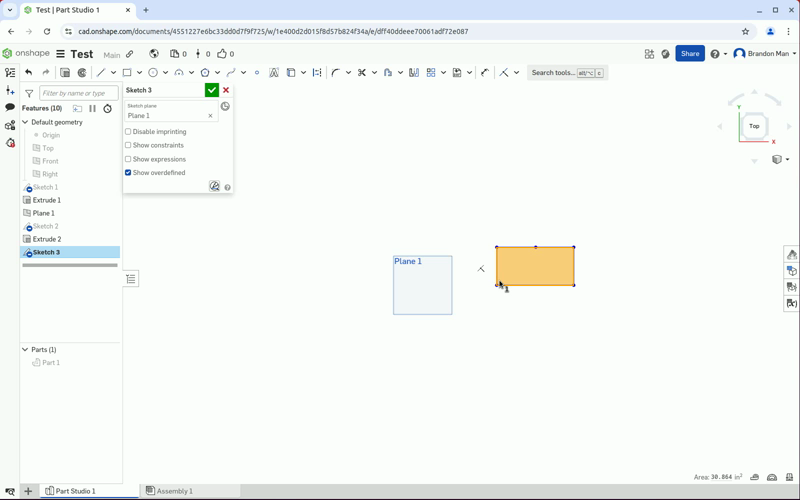
scroll(-6)
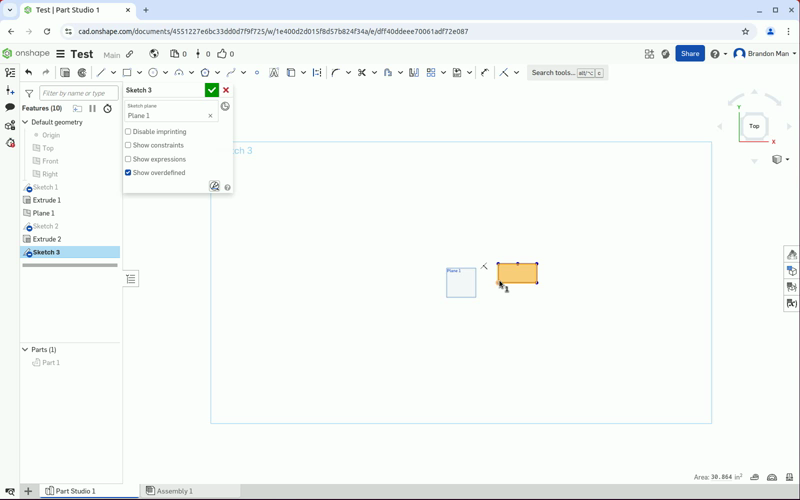
mouse_move(73, 352)
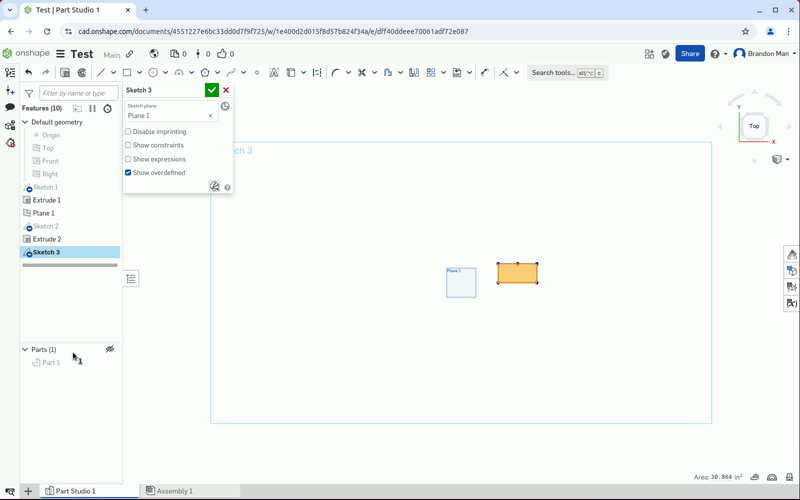
key(shift+y)
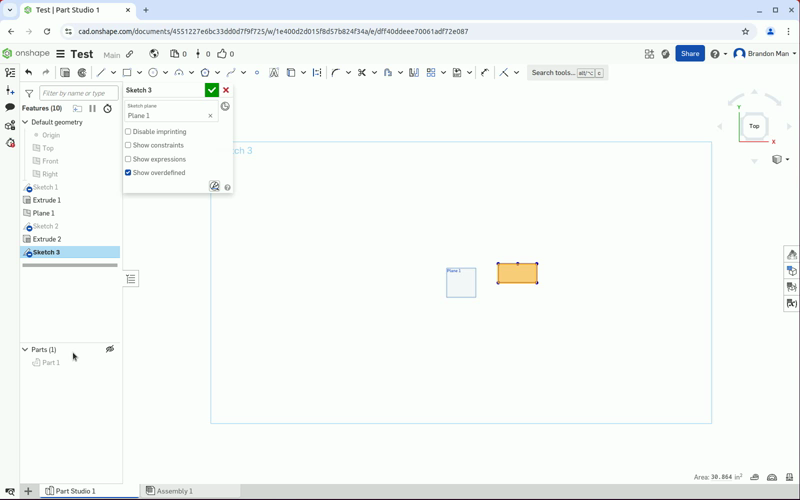
key(shift+e)
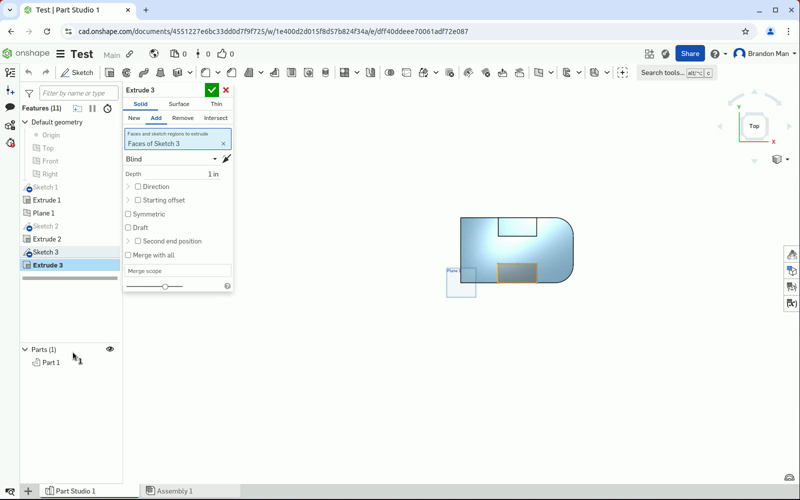
mouse_move(143, 106)
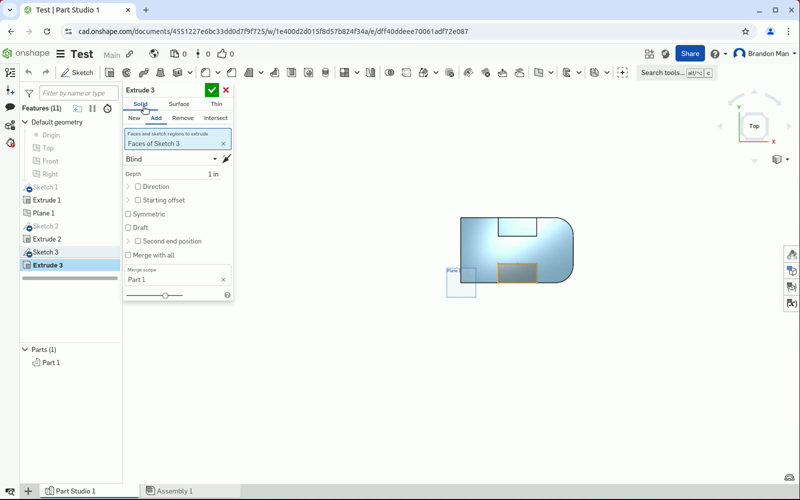
click(143, 106)
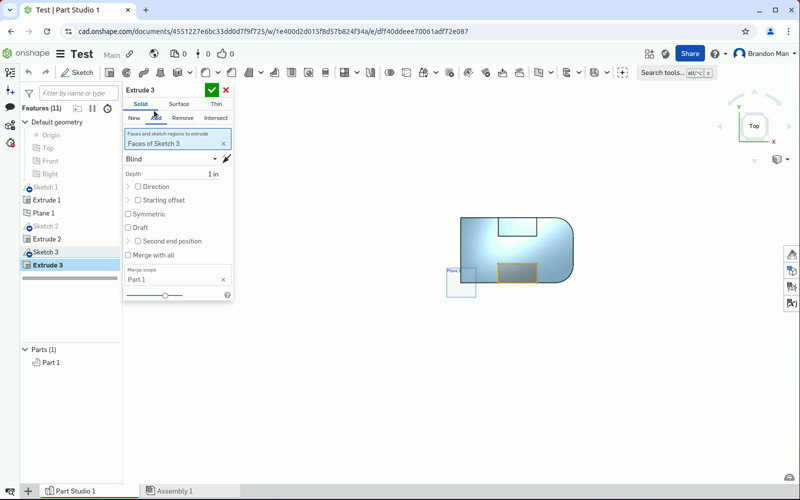
mouse_move(186, 120)
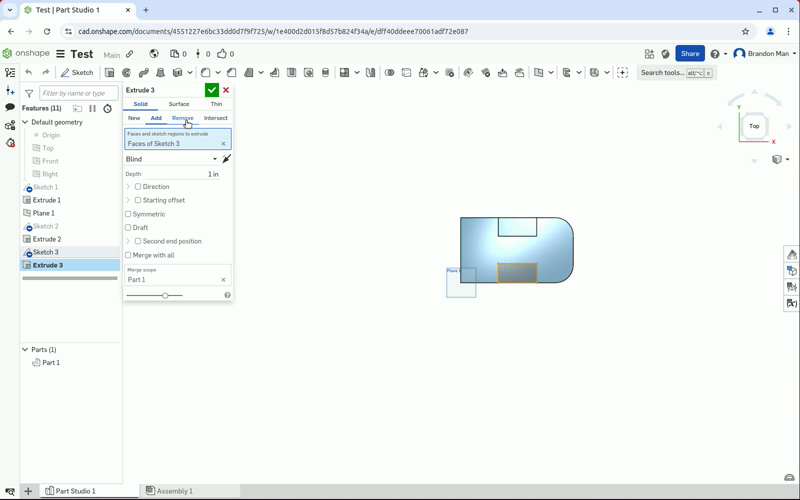
click(186, 120)
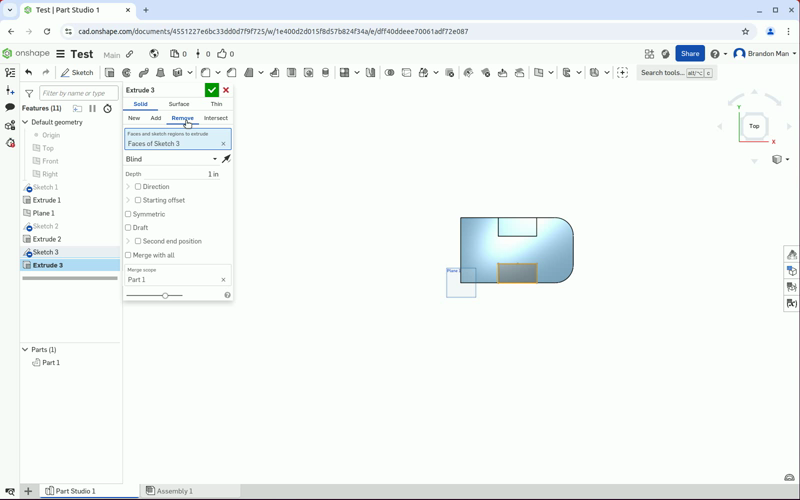
key(tab, 4)
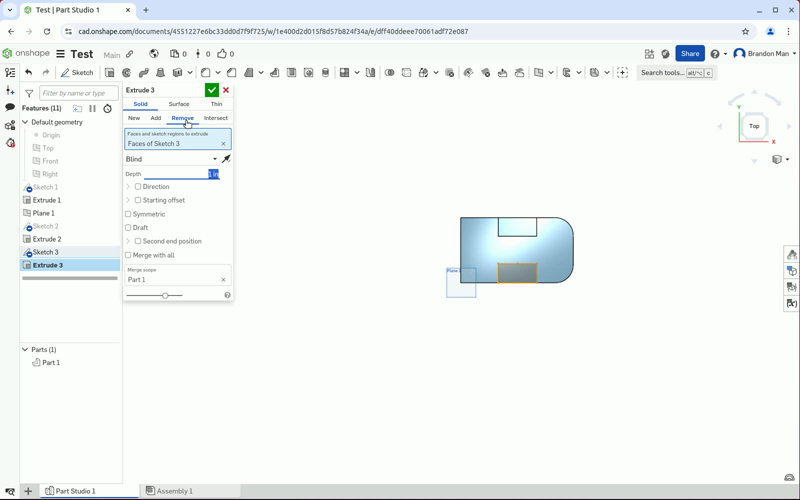
text(7.703)
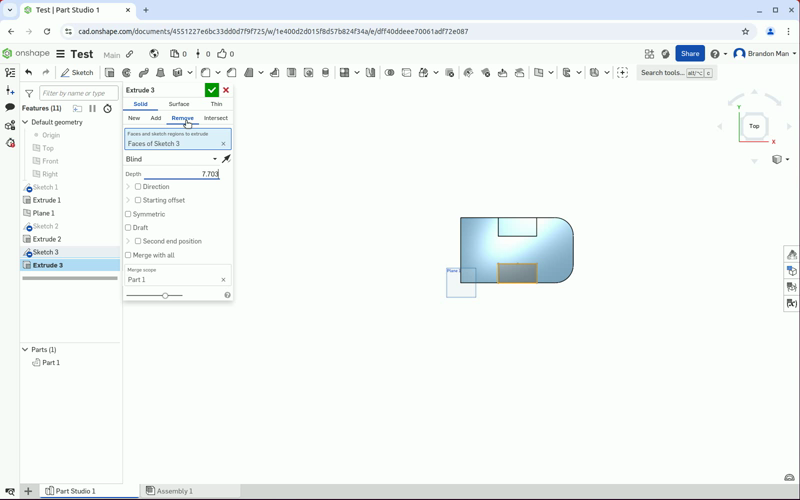
key(tab, 6)
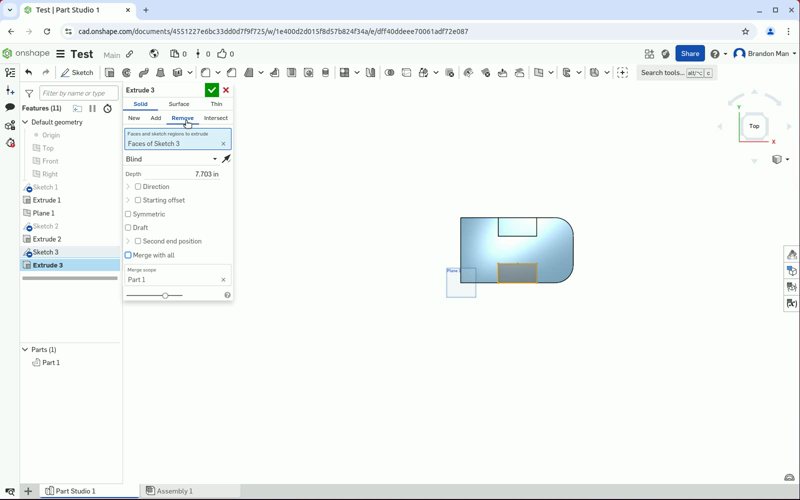
key(space)
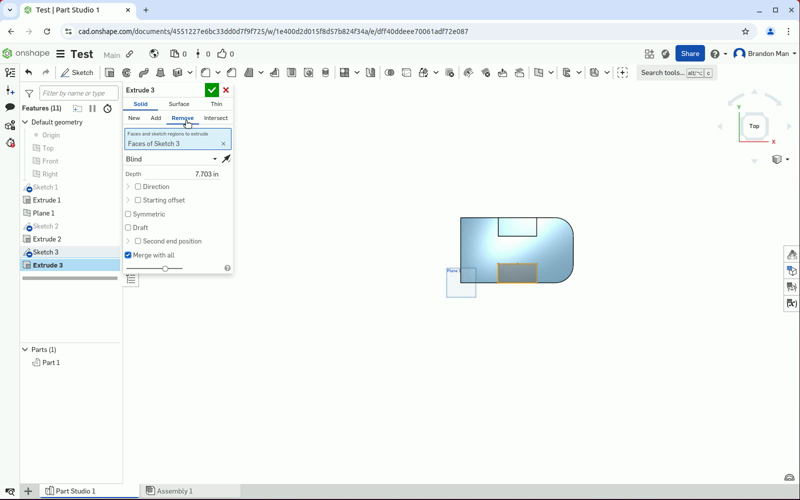
key(enter)
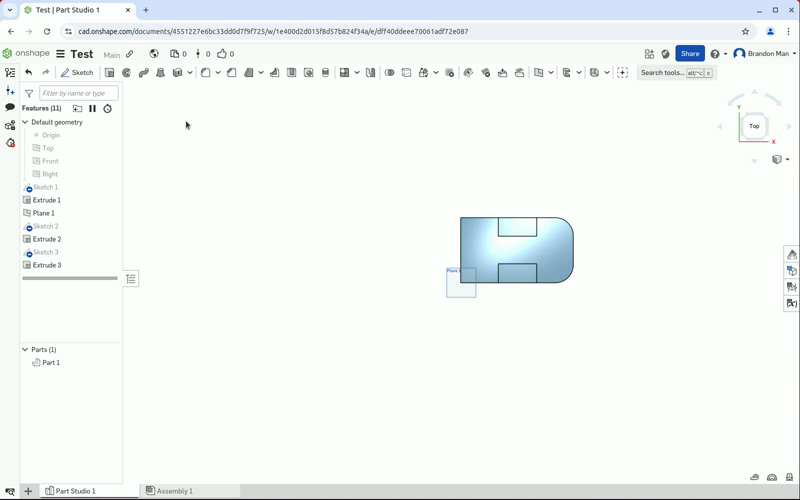
key(shift+h)
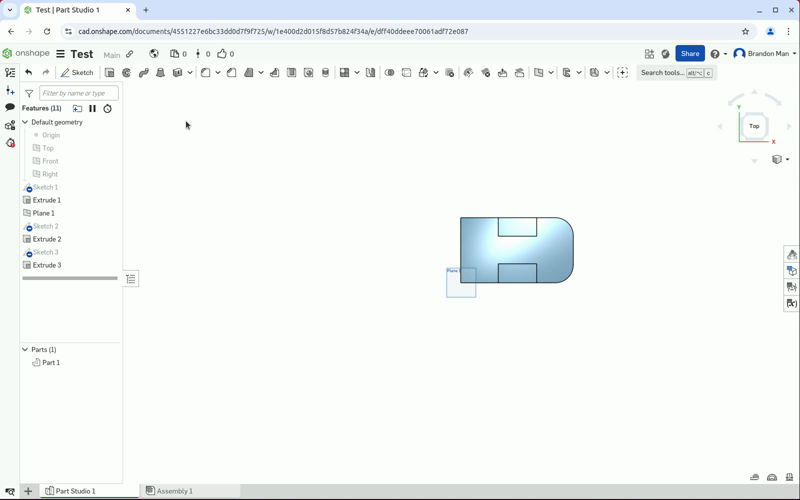
key(shift+h)
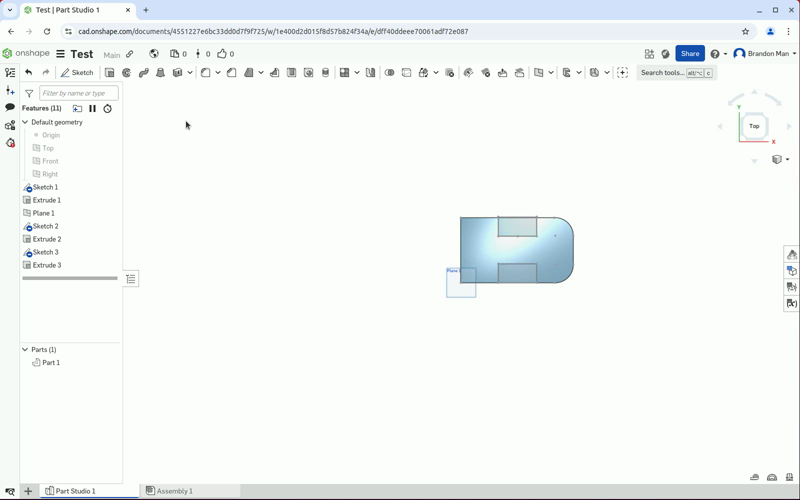
key(shift+7)
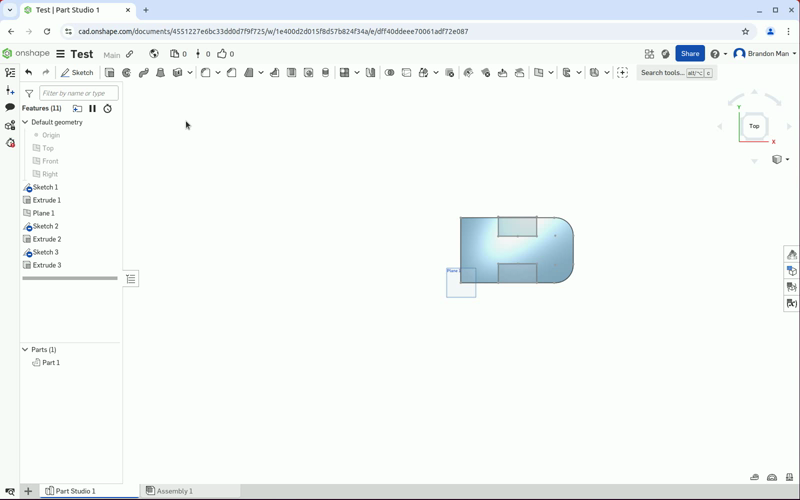
key(up, 3)
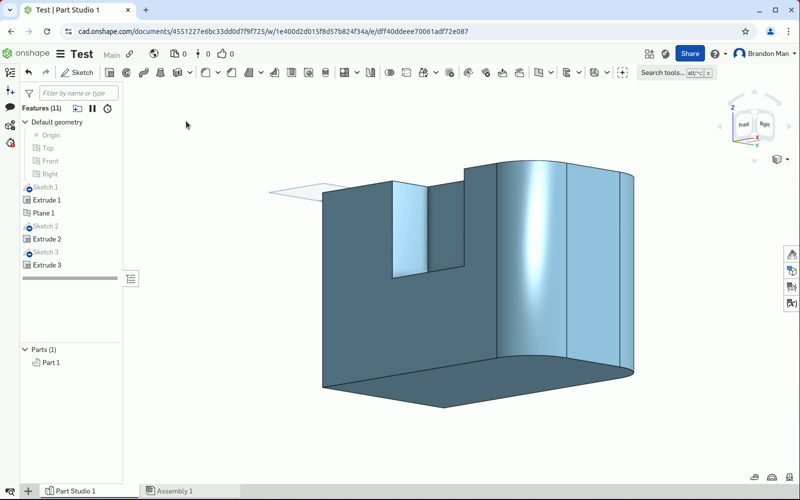
key(left, 3)
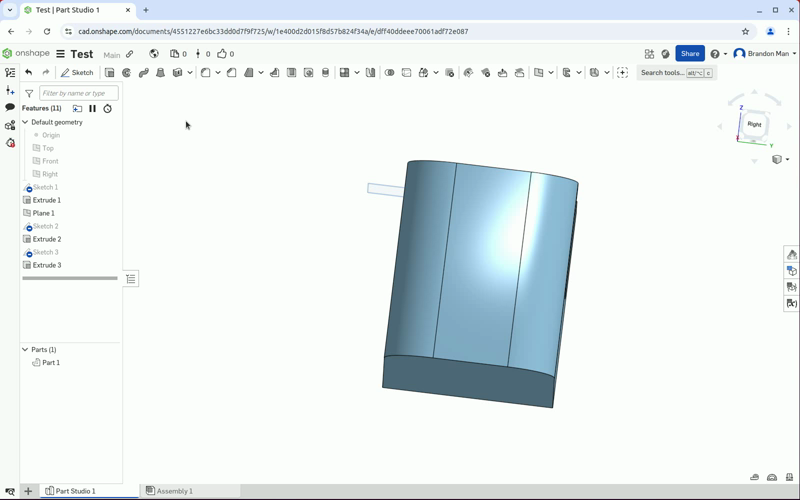
key(right, 3)
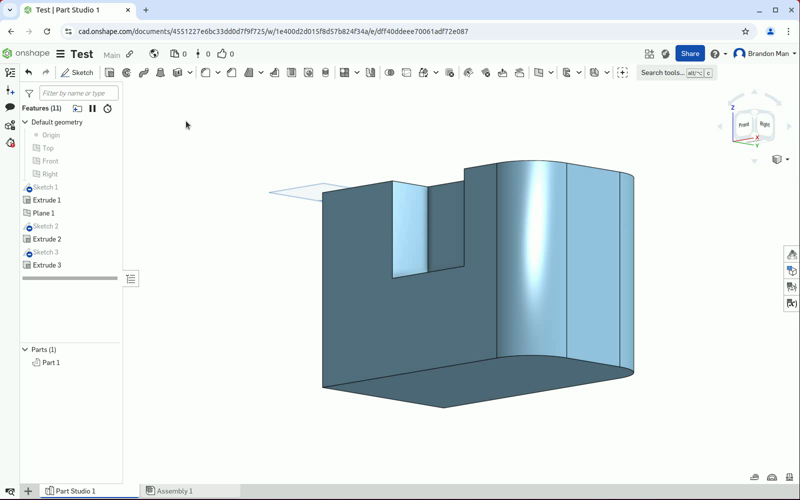
key(down, 3)
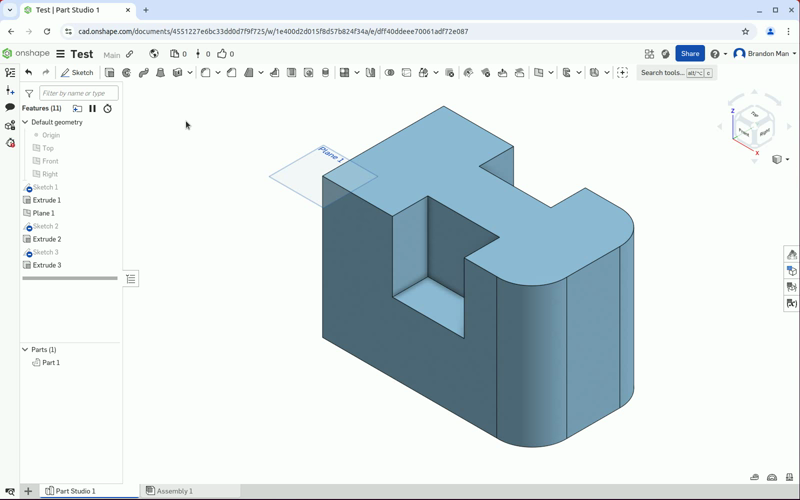
mouse_move(73, 189)
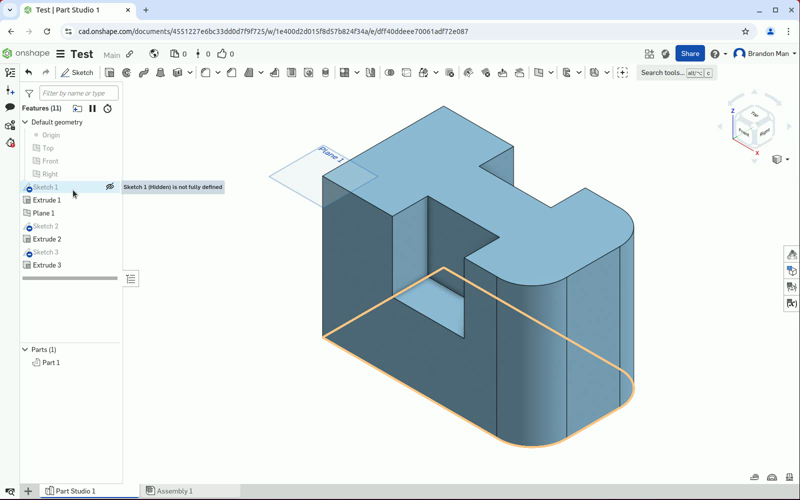
click(73, 189)